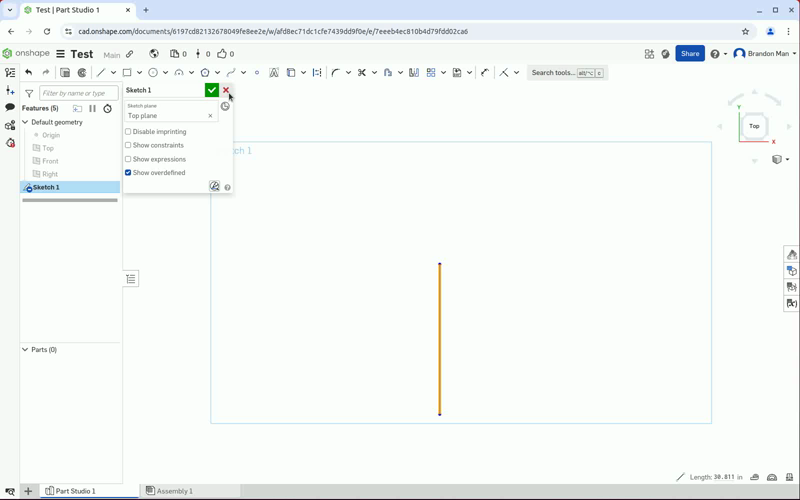
key(shift+h)
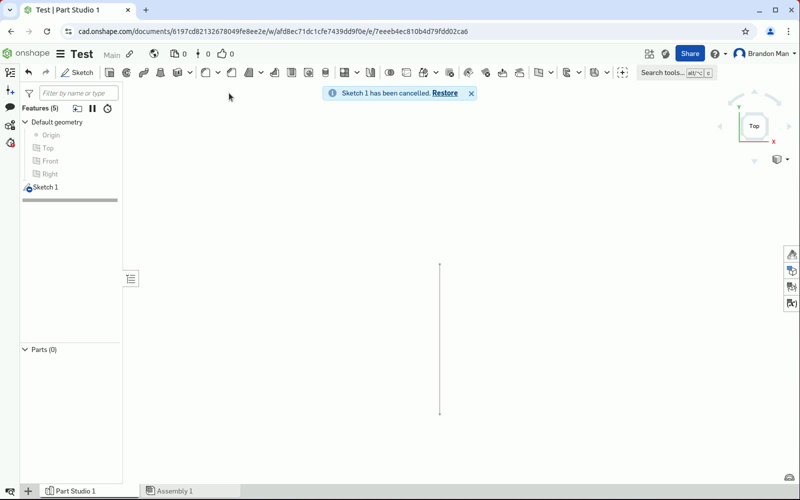
mouse_move(73, 352)
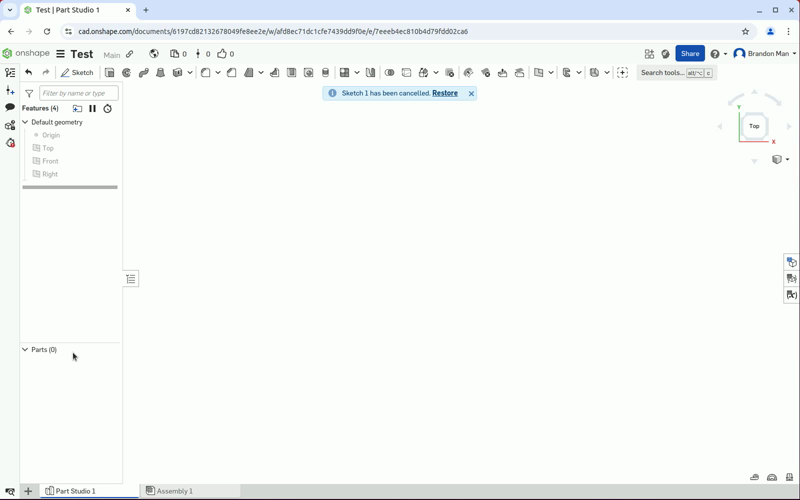
key(y)
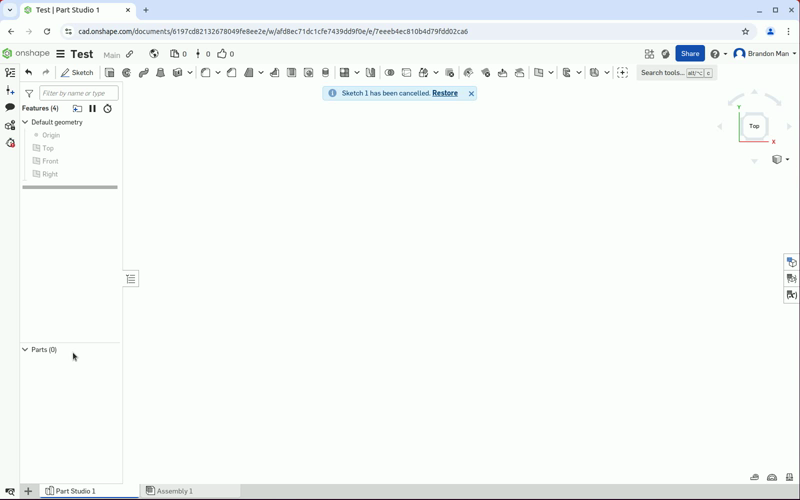
key(shift+p)
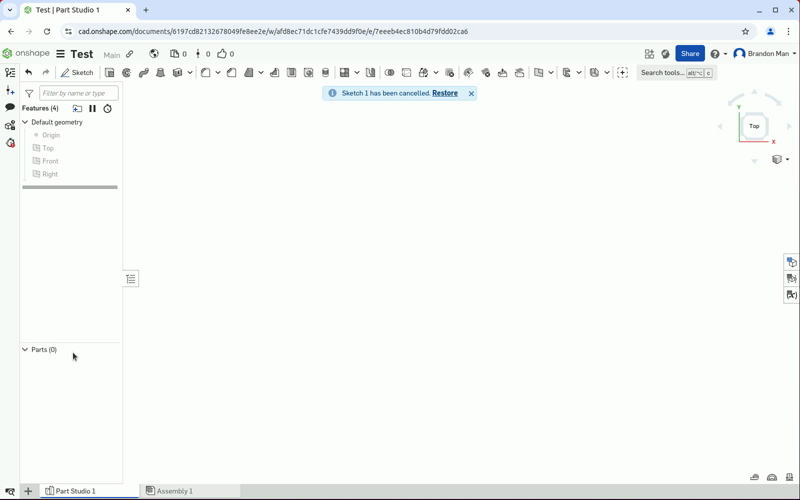
key(space)
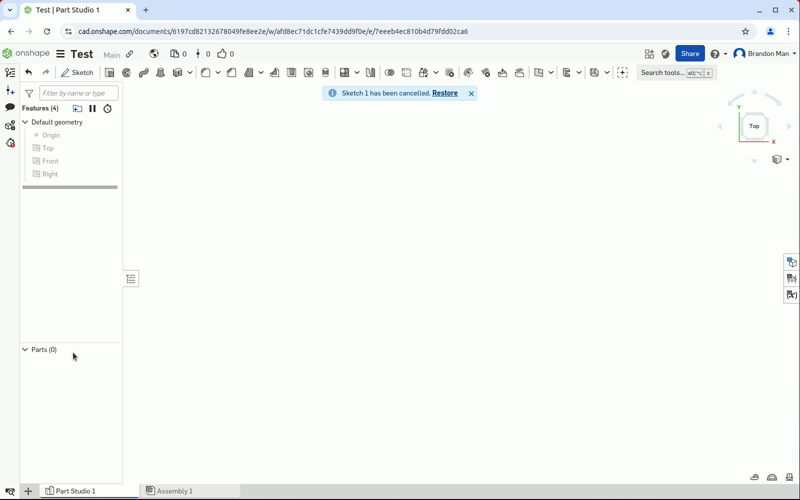
key_down(shift)
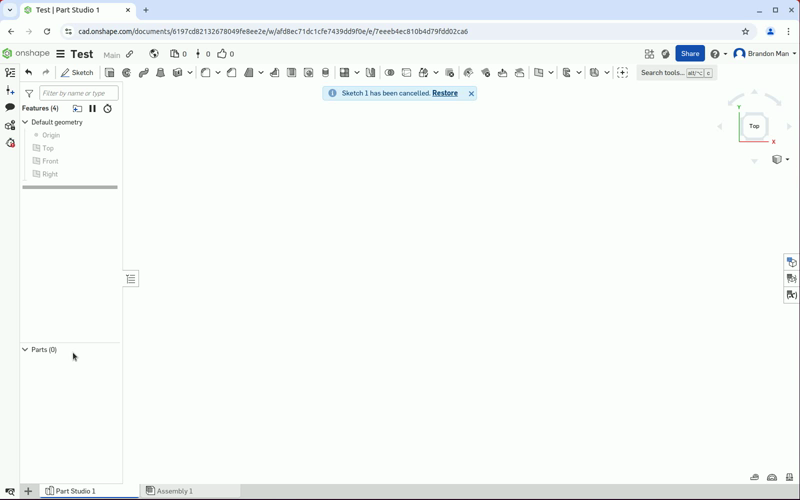
key(up)
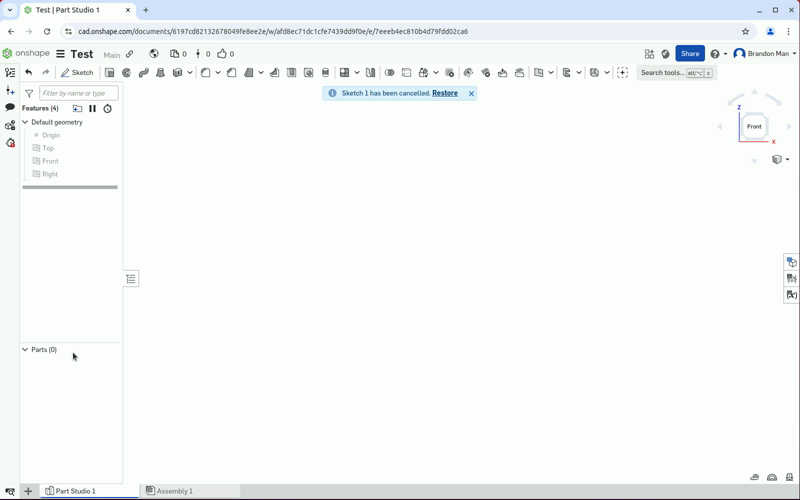
key_up(shift)
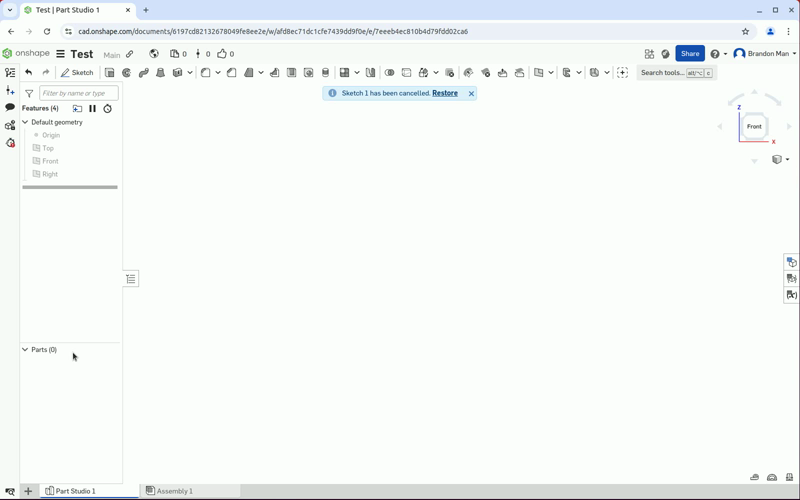
mouse_move(73, 352)
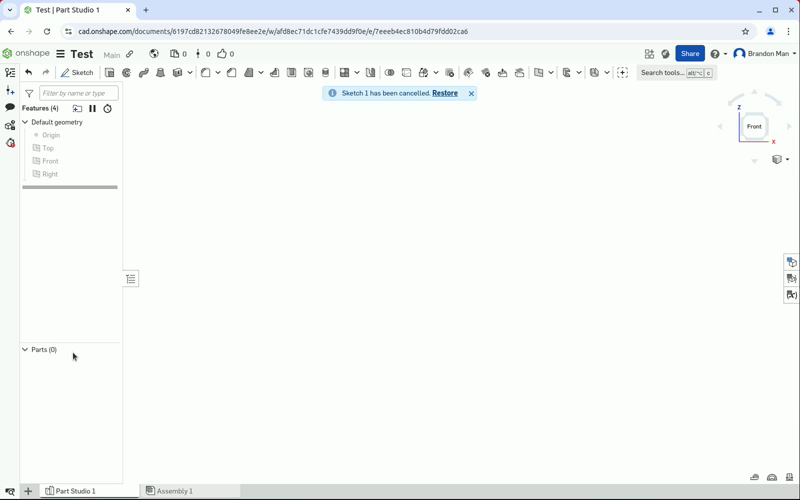
key(shift+y)
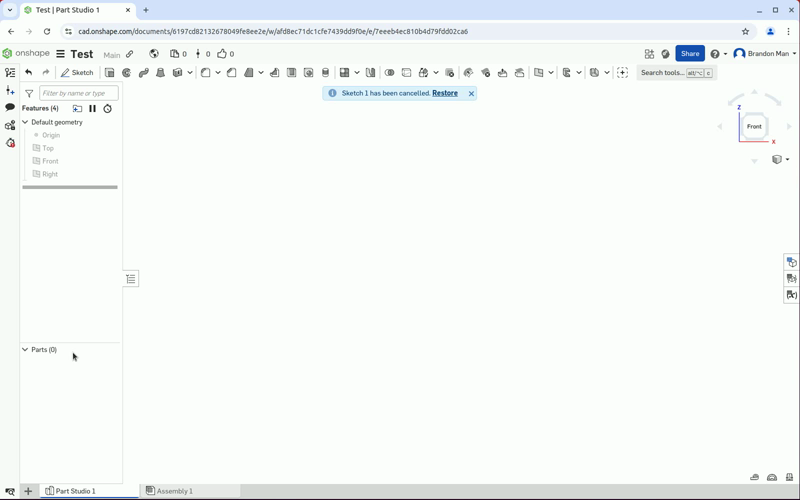
key(shift+s)
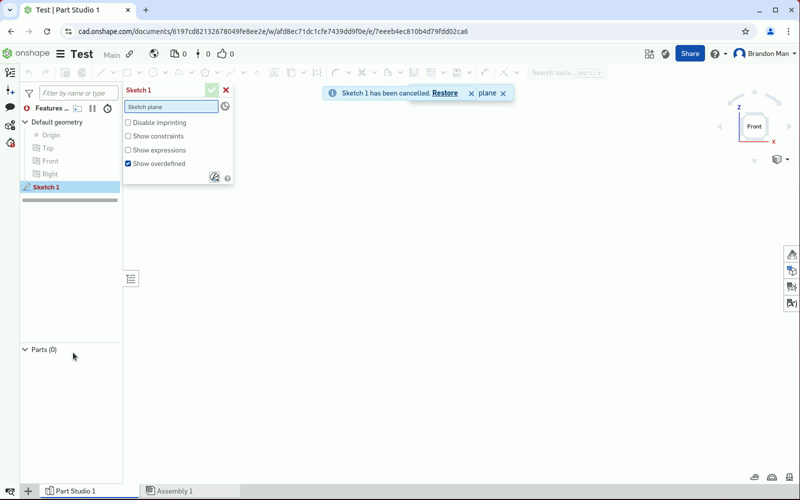
mouse_move(73, 163)
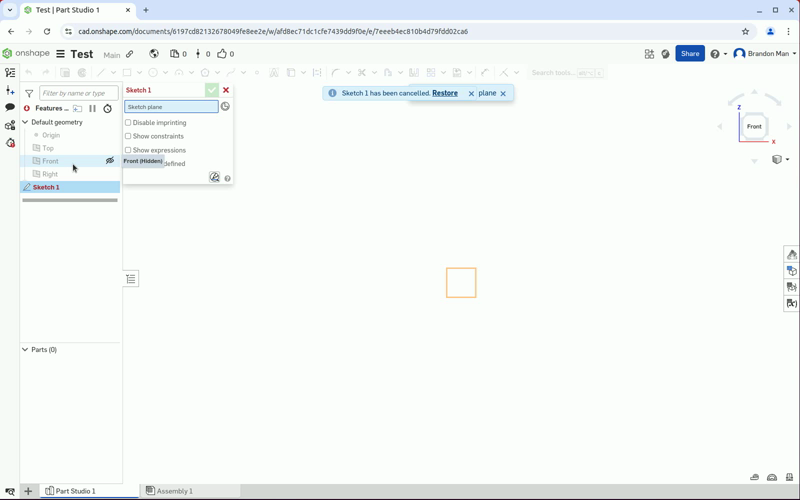
click(73, 163)
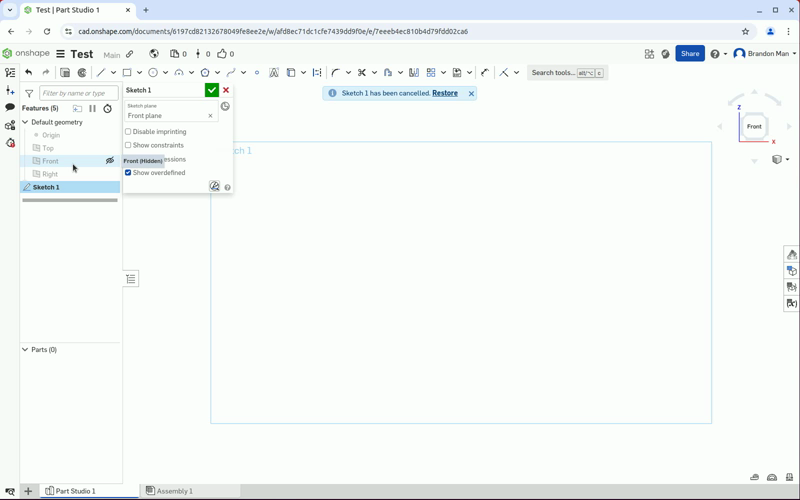
mouse_move(73, 352)
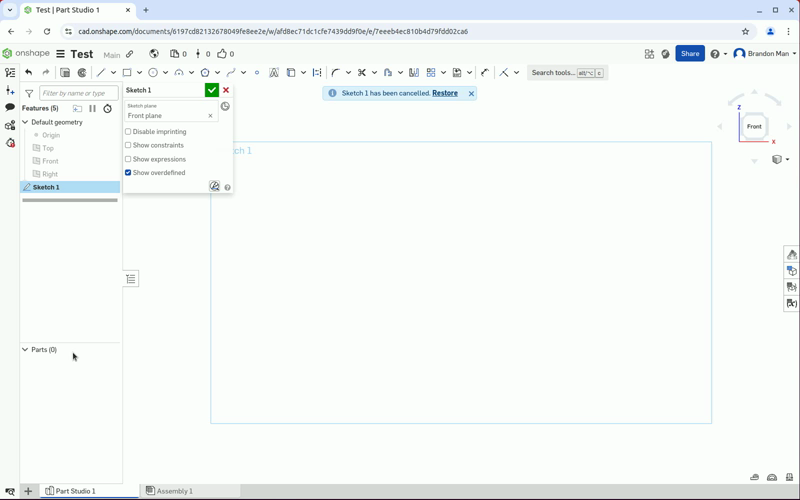
key(y)
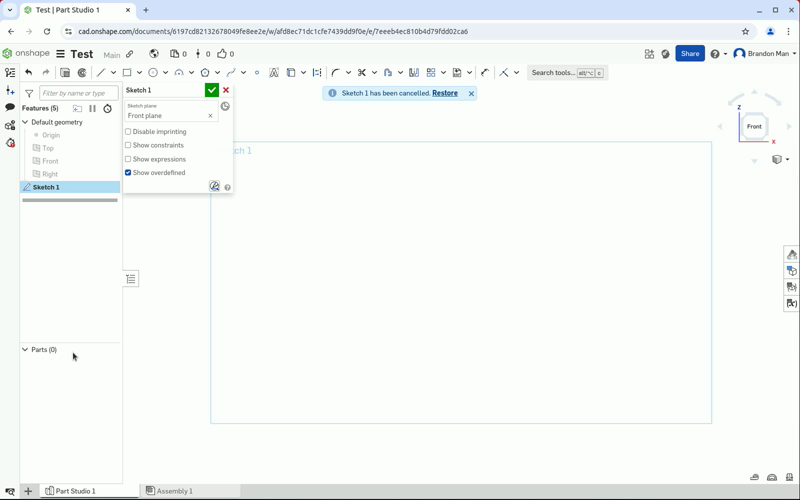
key(l)
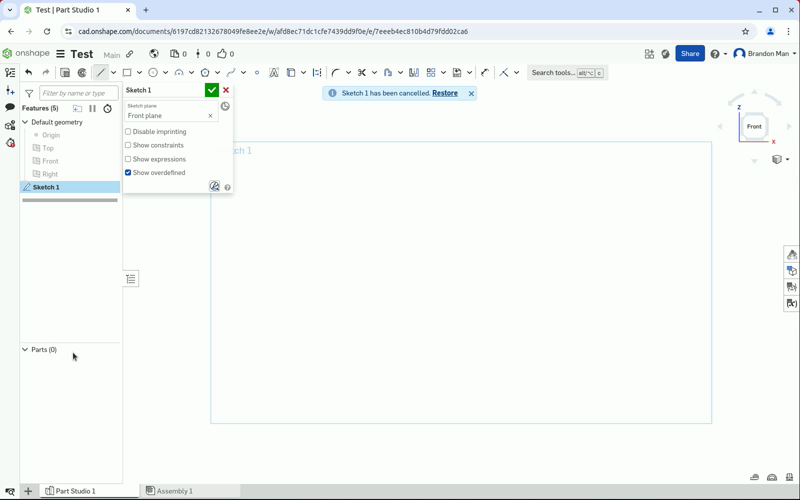
key_down(shift)
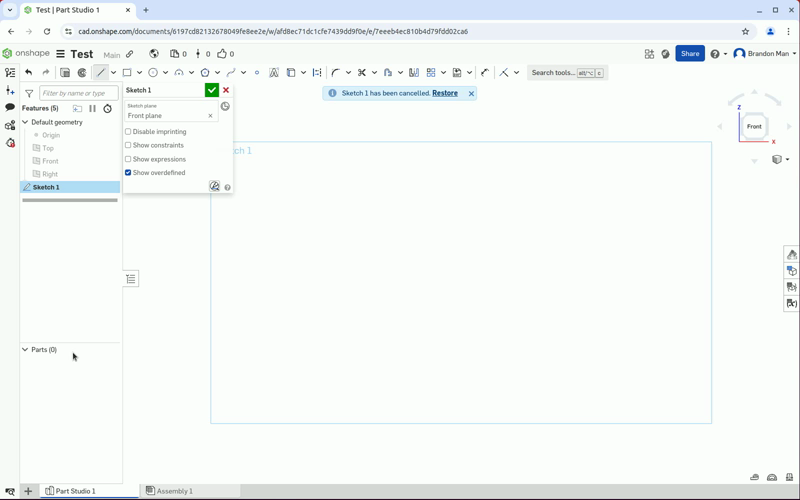
mouse_move(398, 363)
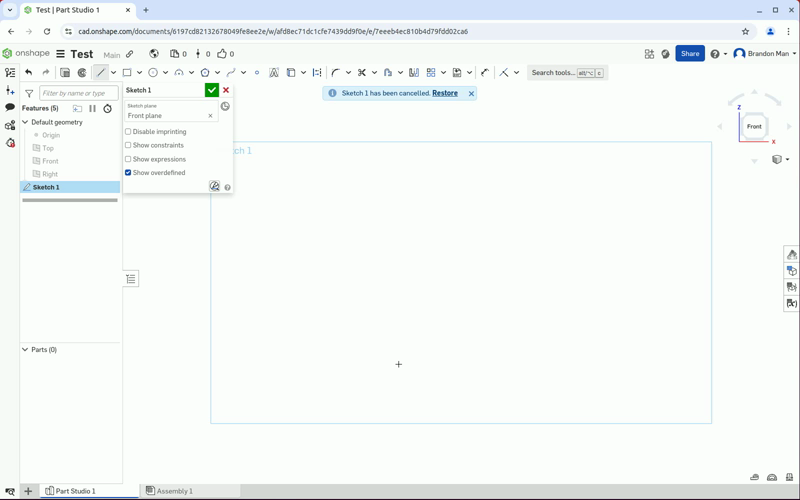
click(398, 363)
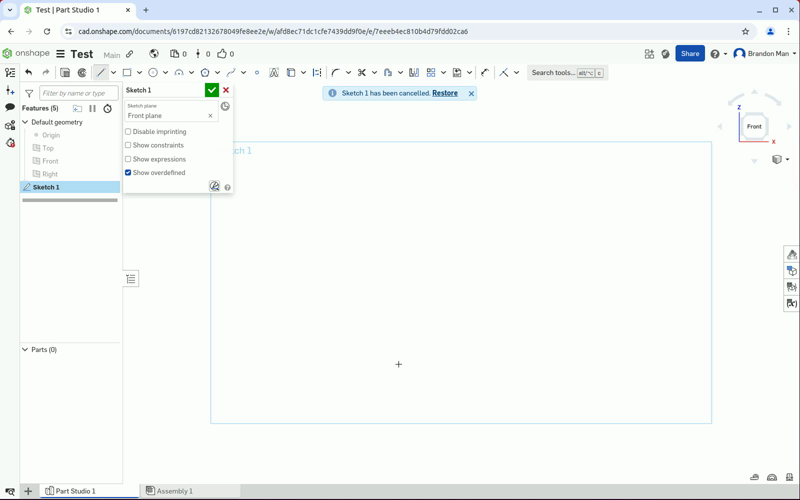
key_up(shift)
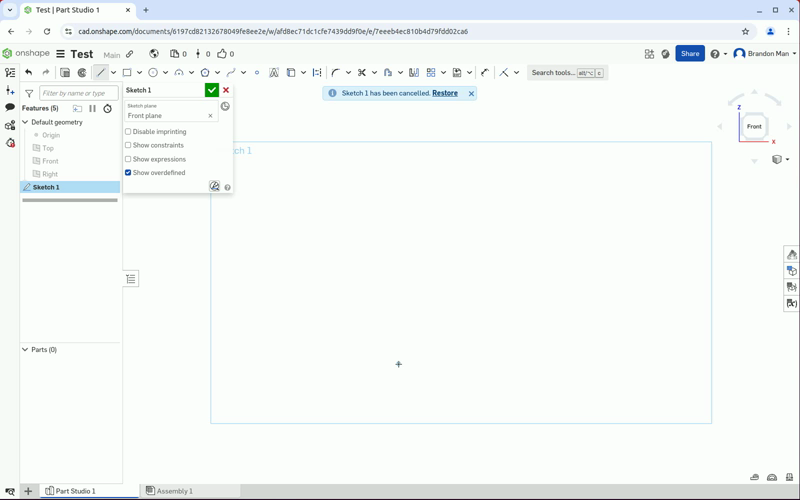
key_down(shift)
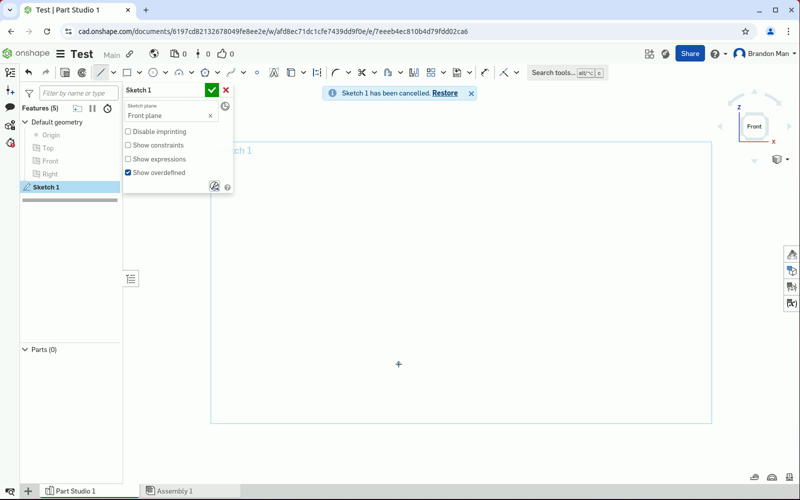
mouse_move(522, 363)
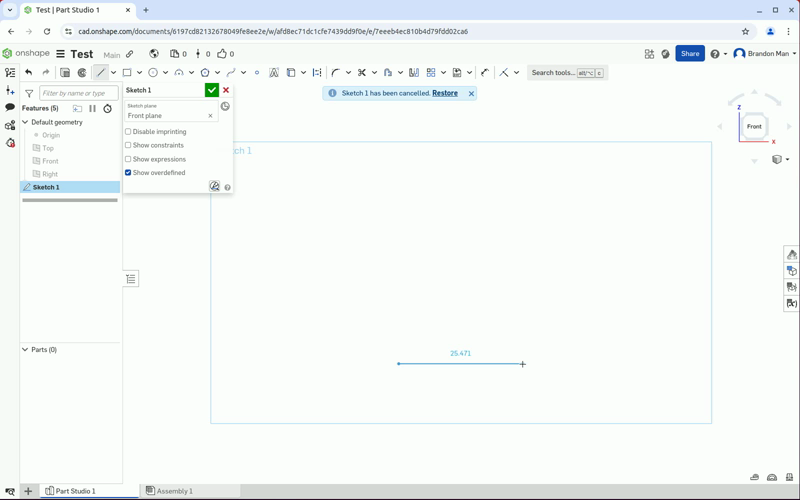
click(522, 363)
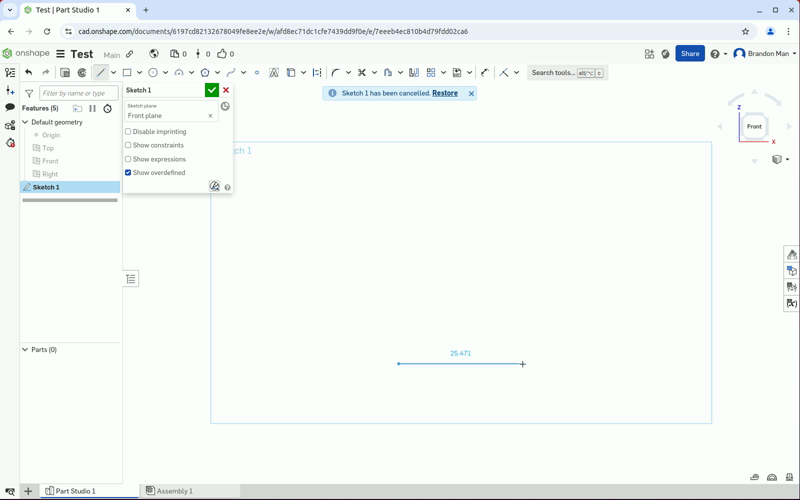
key_up(shift)
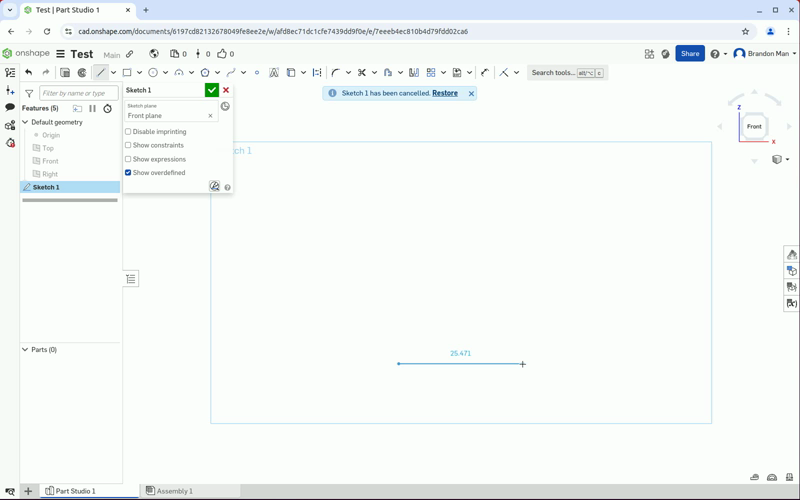
key_down(shift)
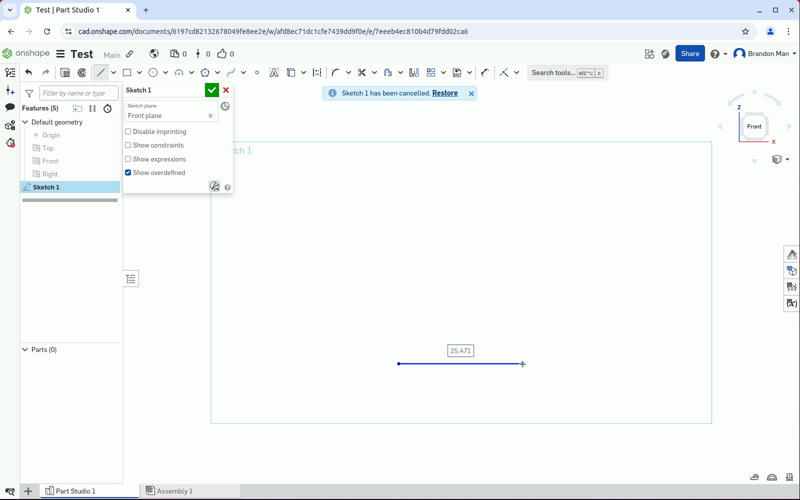
mouse_move(552, 363)
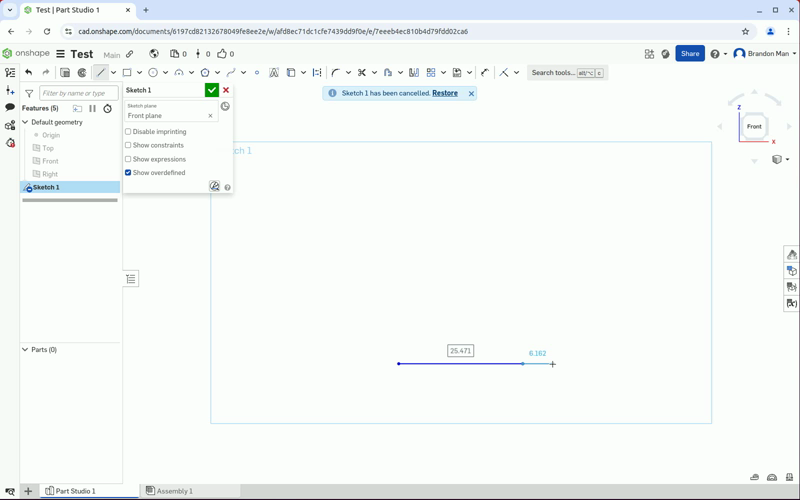
mouse_move(522, 334)
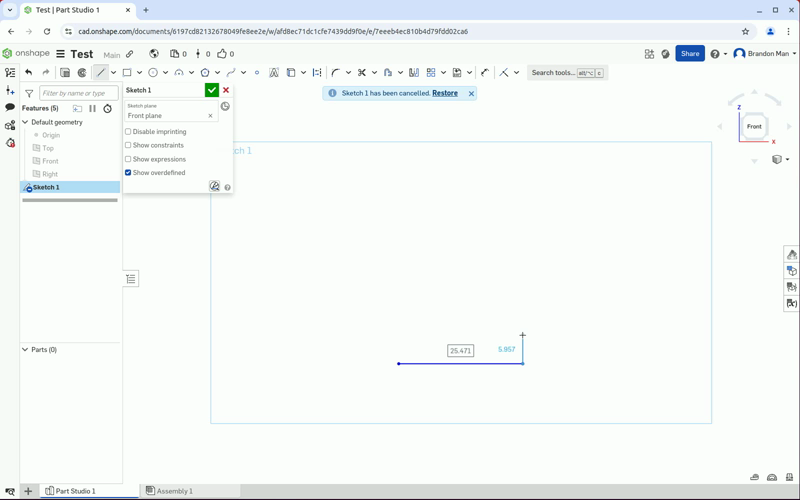
click(522, 334)
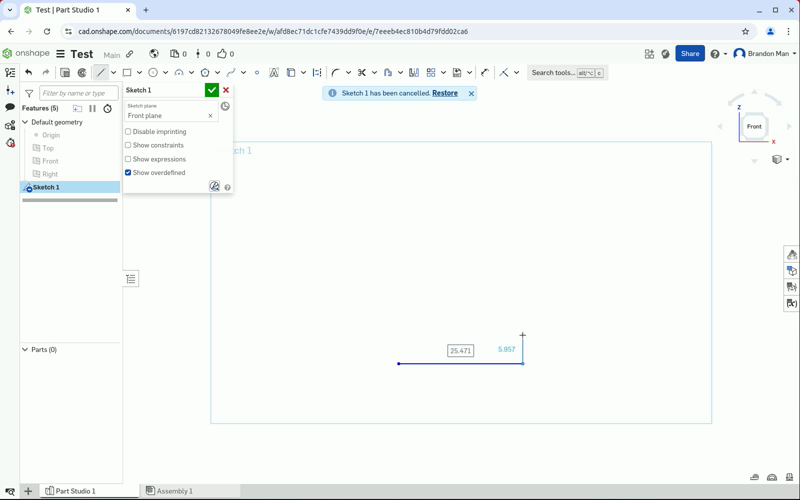
key_up(shift)
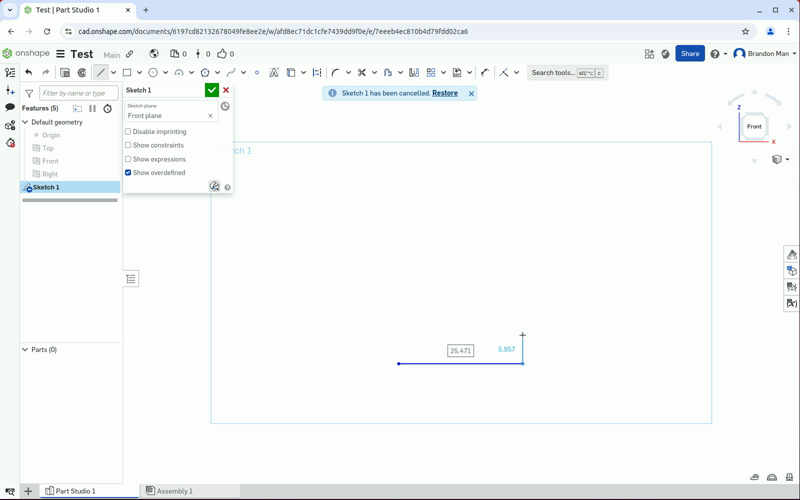
key_down(shift)
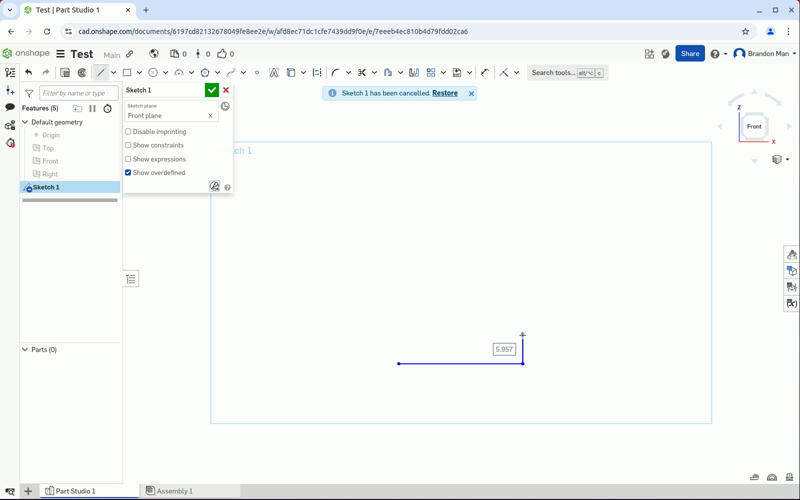
mouse_move(522, 229)
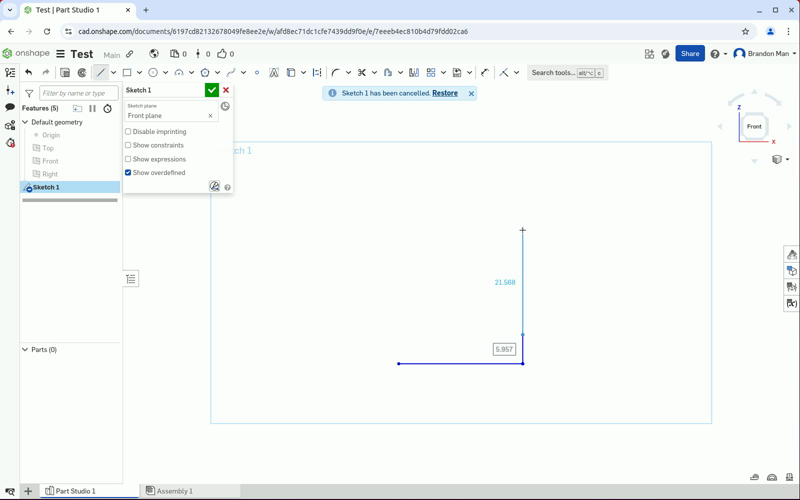
click(522, 229)
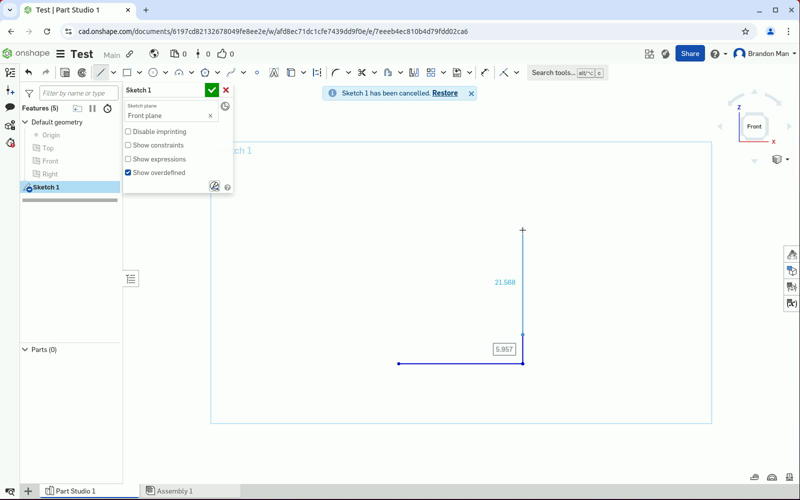
key_up(shift)
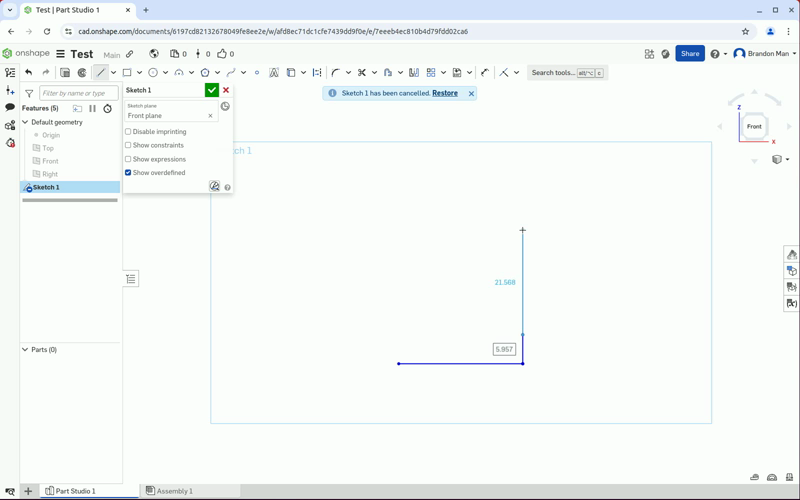
key_down(shift)
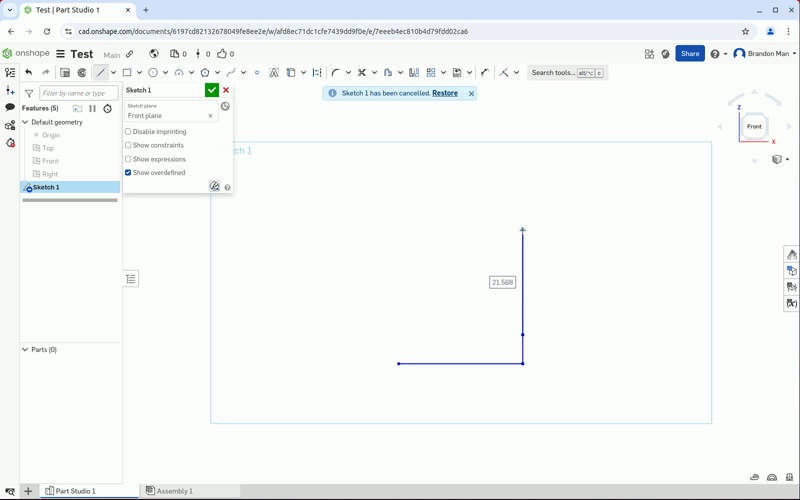
mouse_move(552, 229)
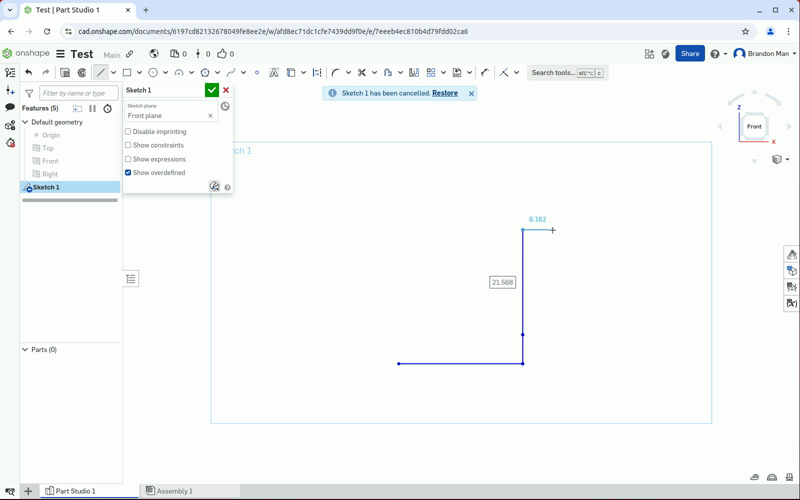
mouse_move(522, 202)
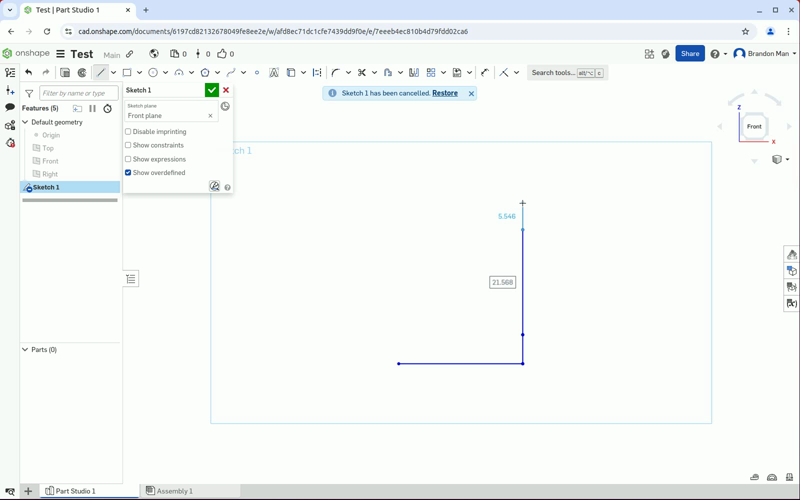
click(522, 202)
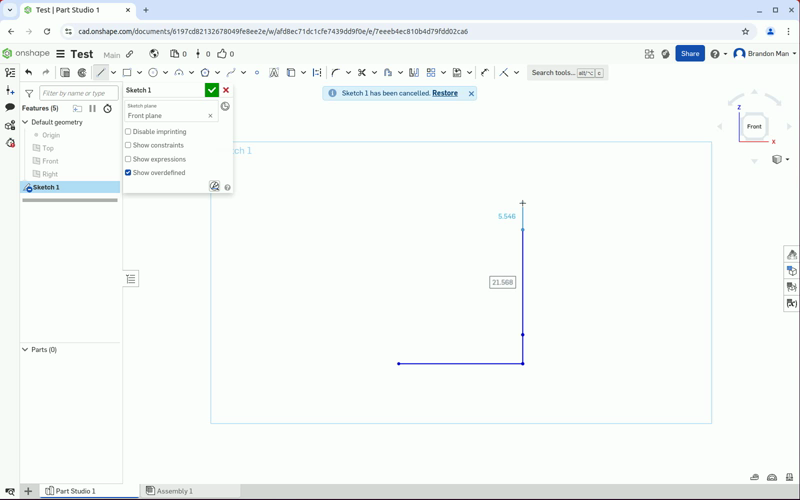
key_up(shift)
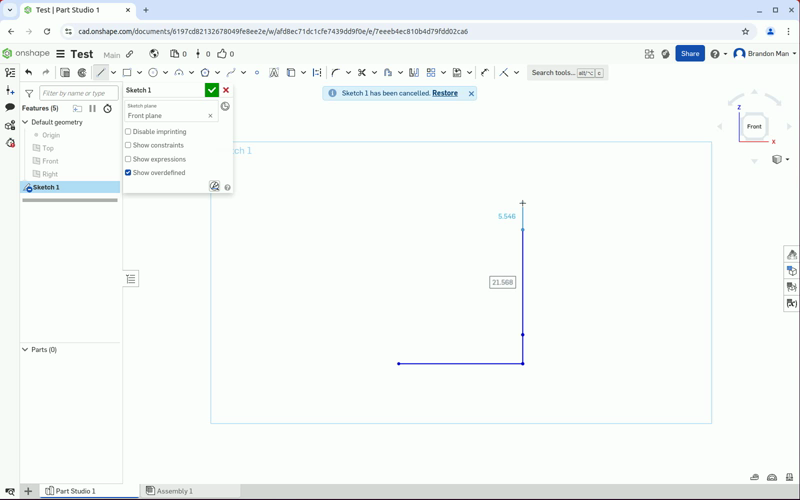
key_down(shift)
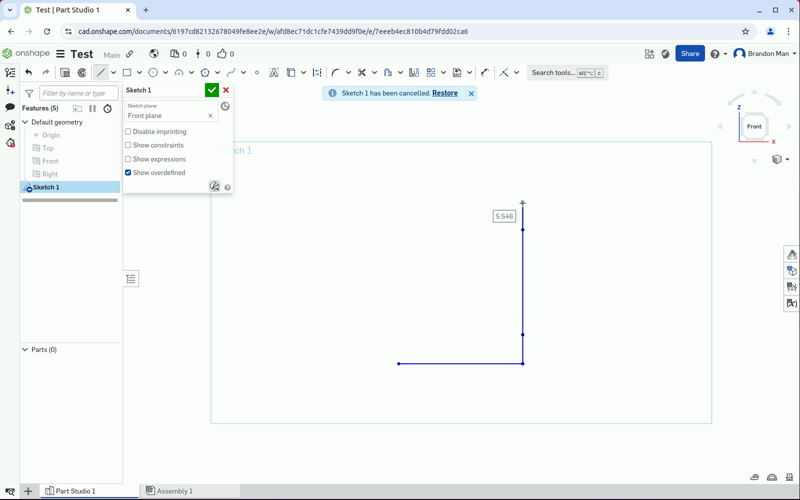
mouse_move(398, 202)
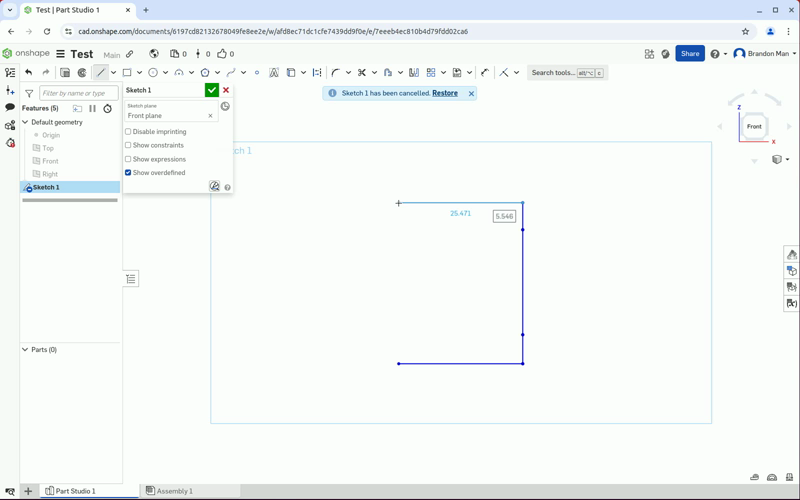
click(398, 202)
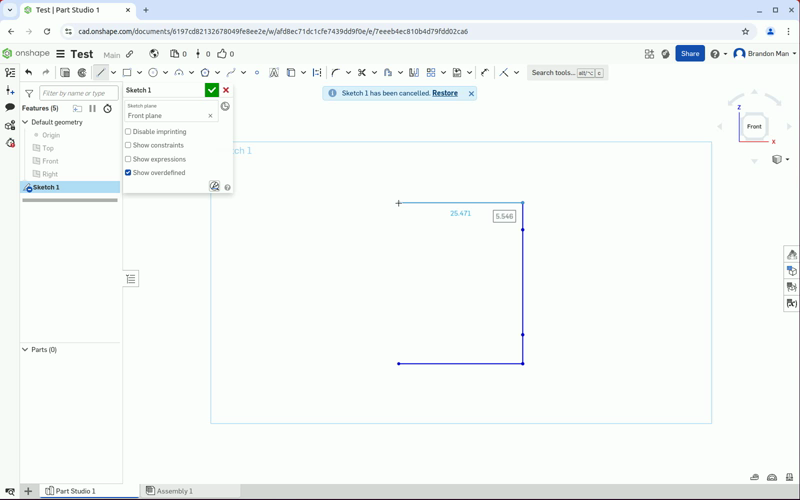
key_up(shift)
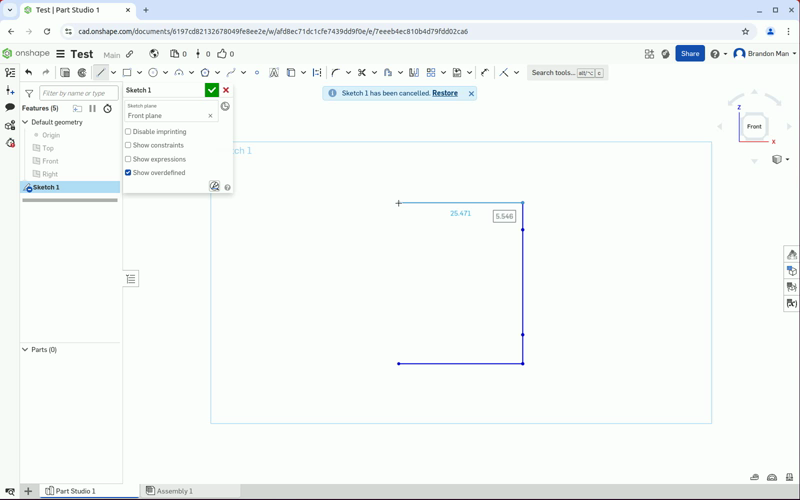
key_down(shift)
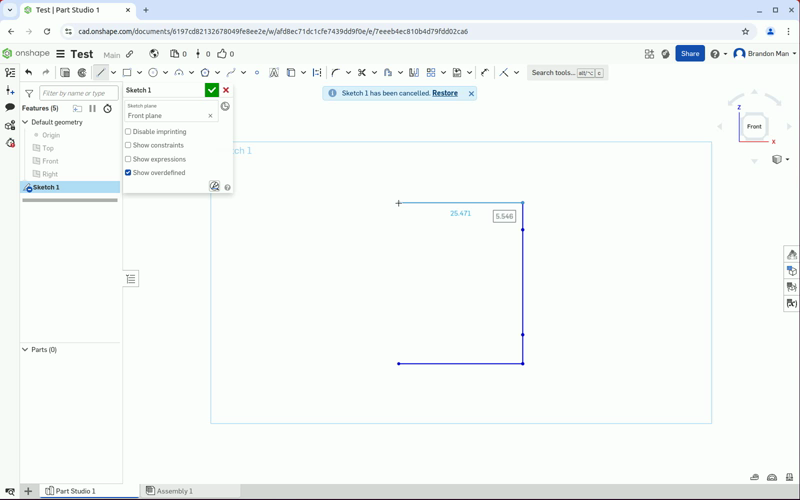
mouse_move(428, 202)
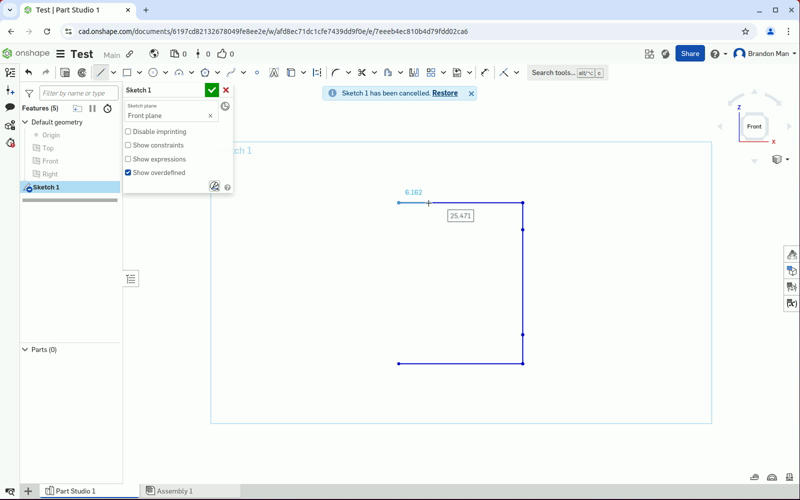
mouse_move(398, 229)
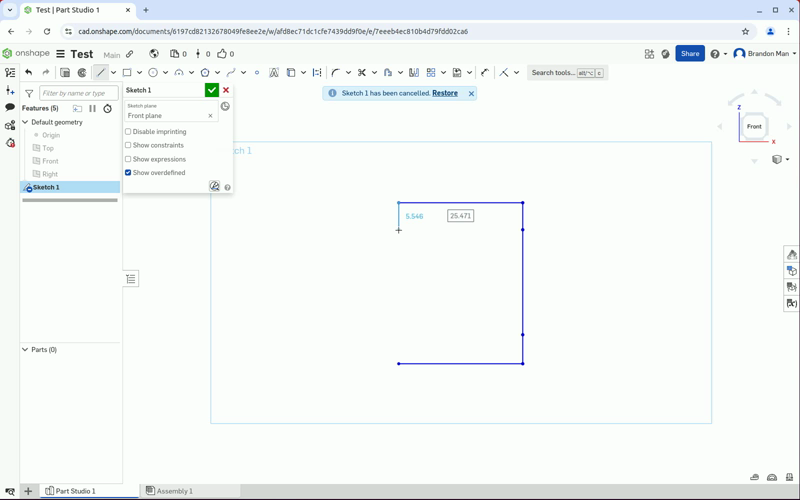
click(398, 229)
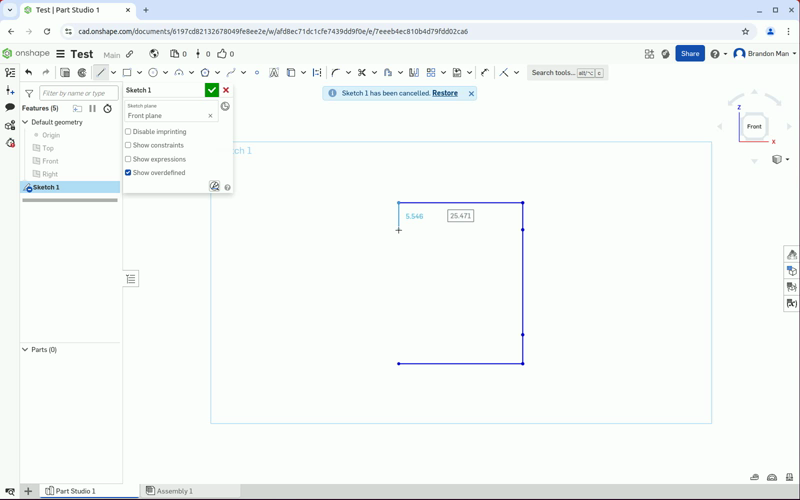
key_up(shift)
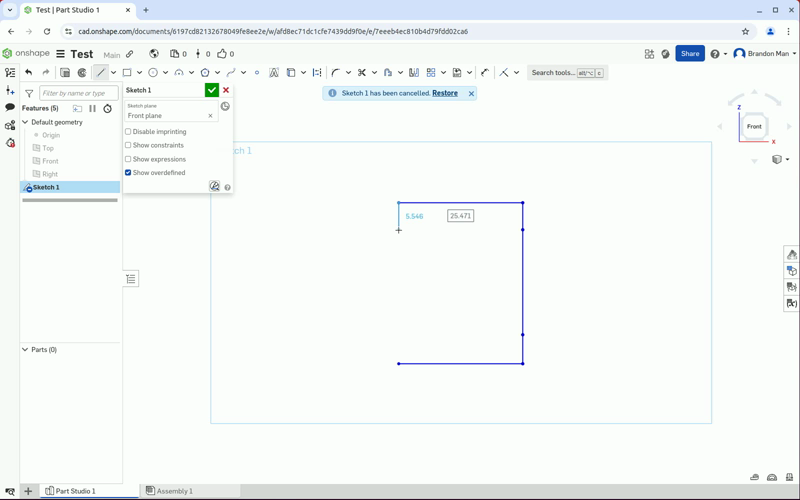
key_down(shift)
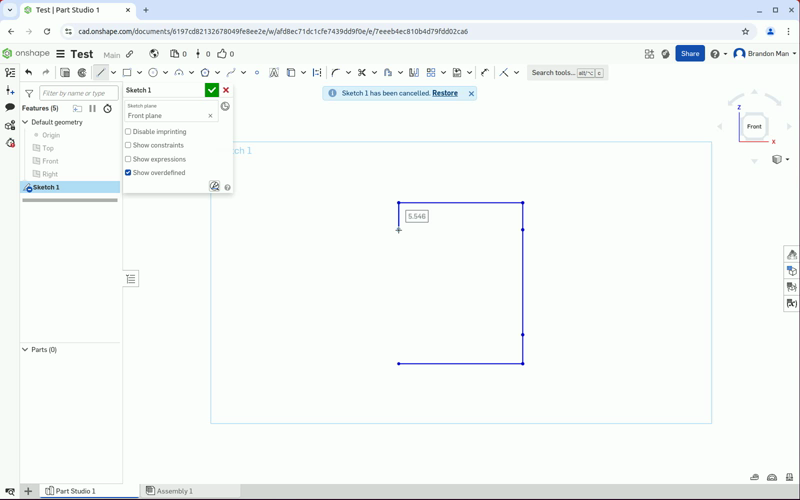
mouse_move(398, 334)
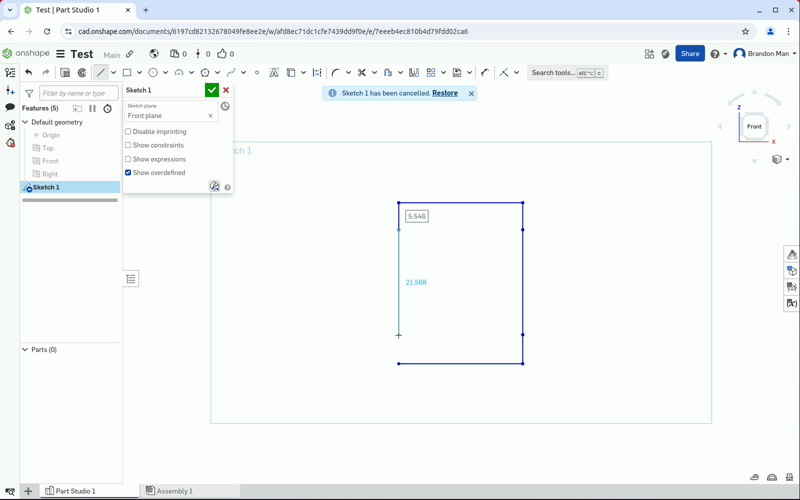
click(398, 334)
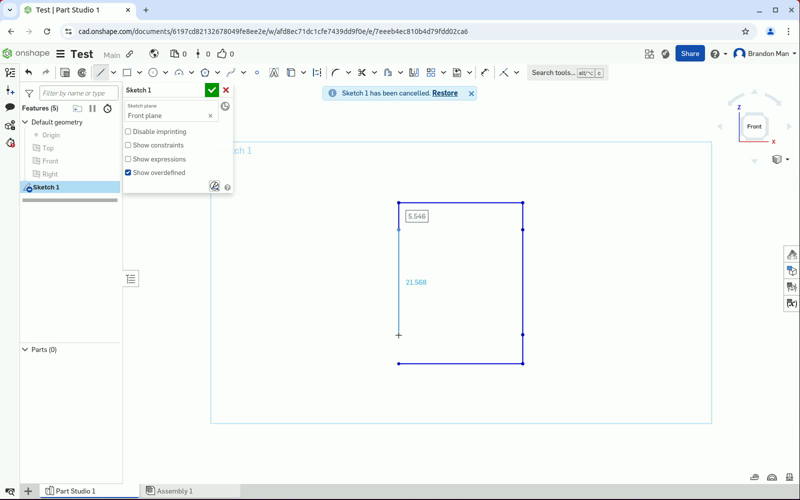
key_up(shift)
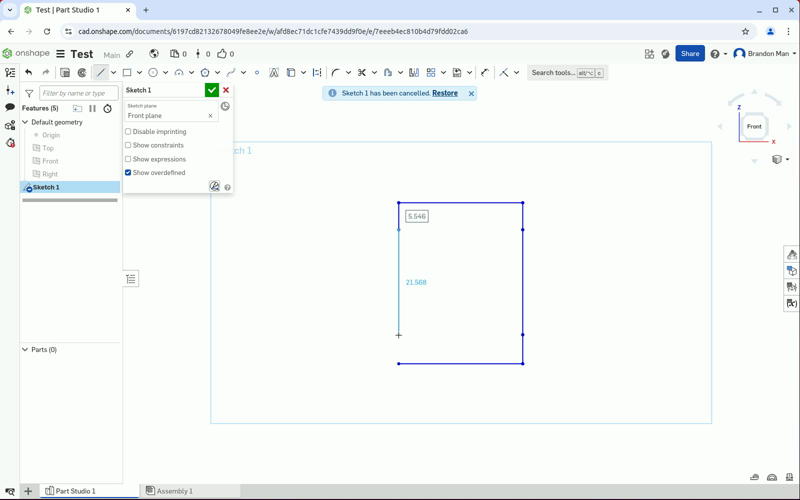
mouse_move(428, 334)
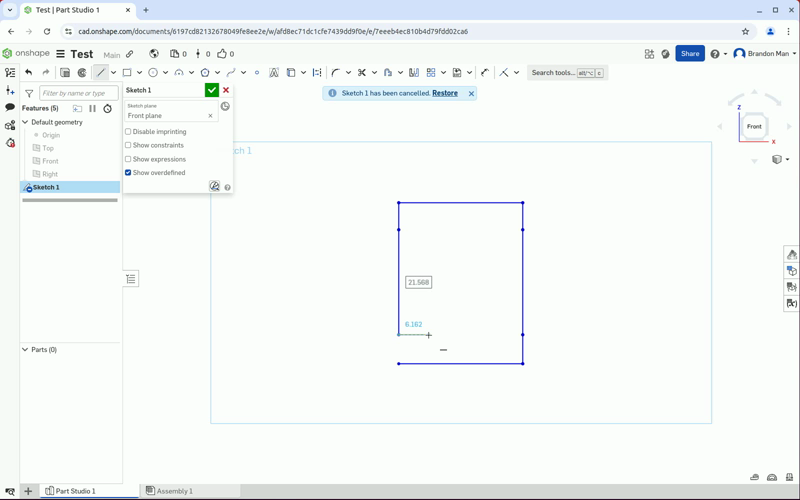
key_down(shift)
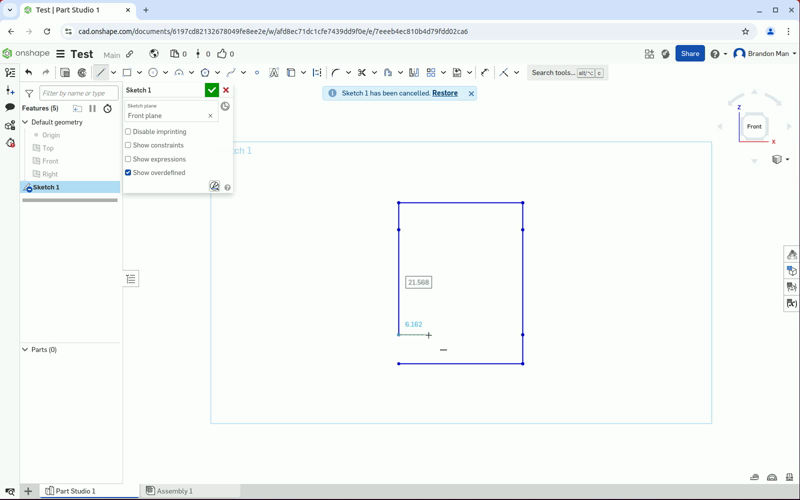
mouse_move(398, 363)
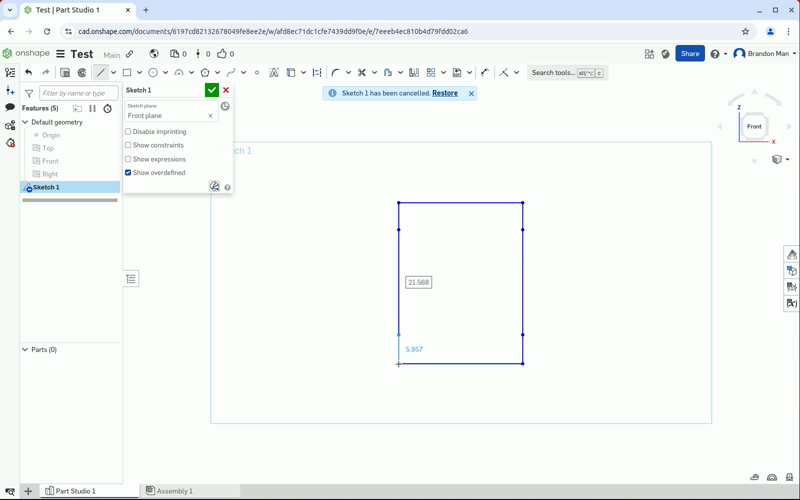
key_up(shift)
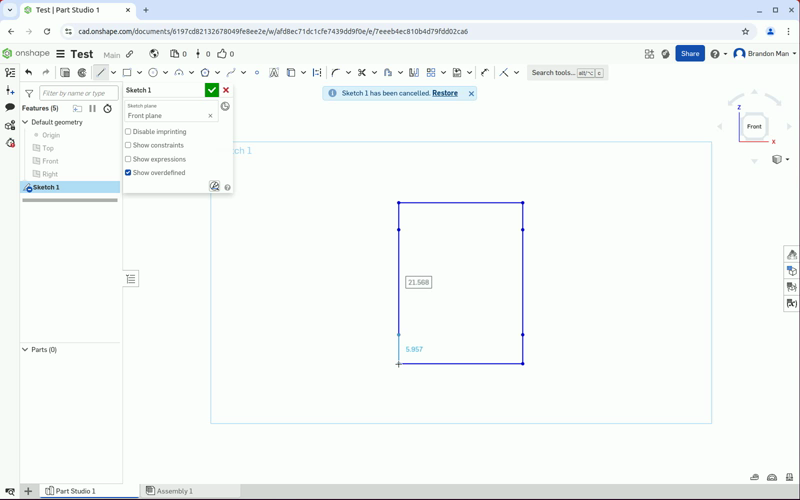
click(398, 363)
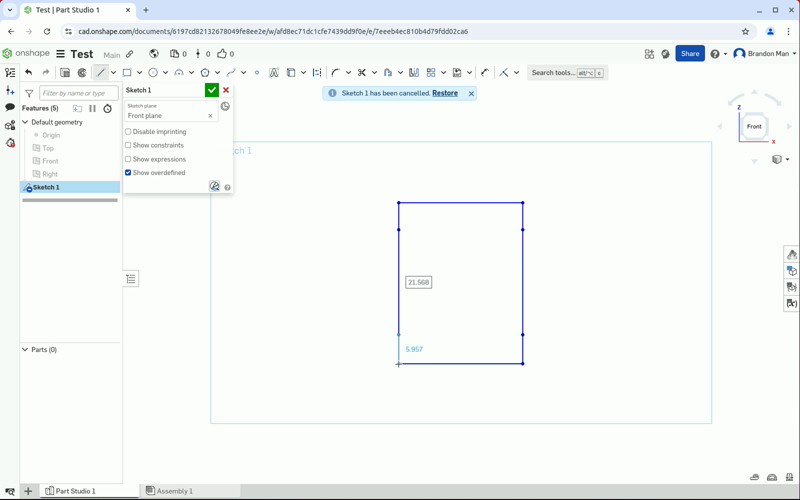
key(esc)
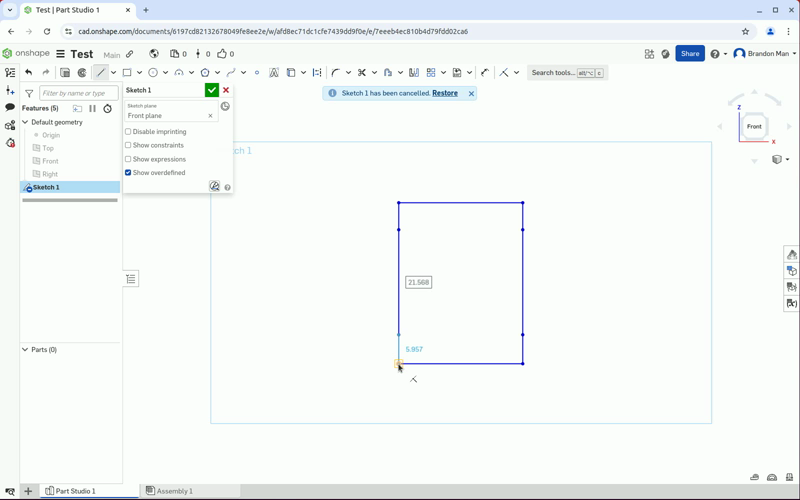
key(c)
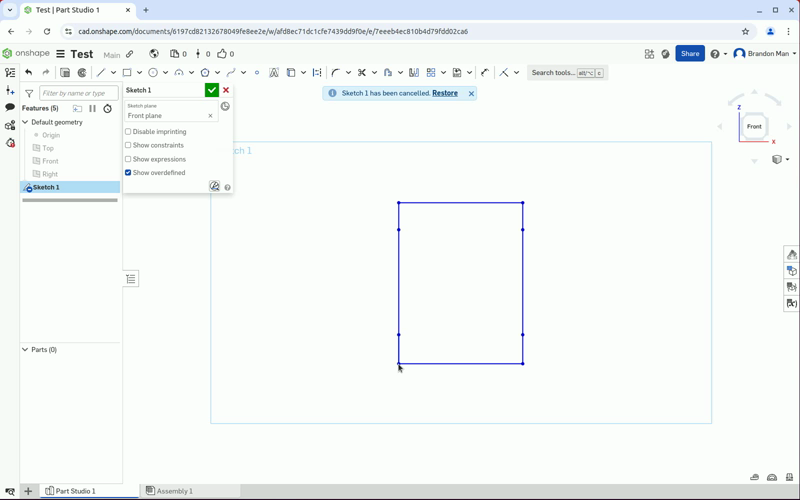
key_down(shift)
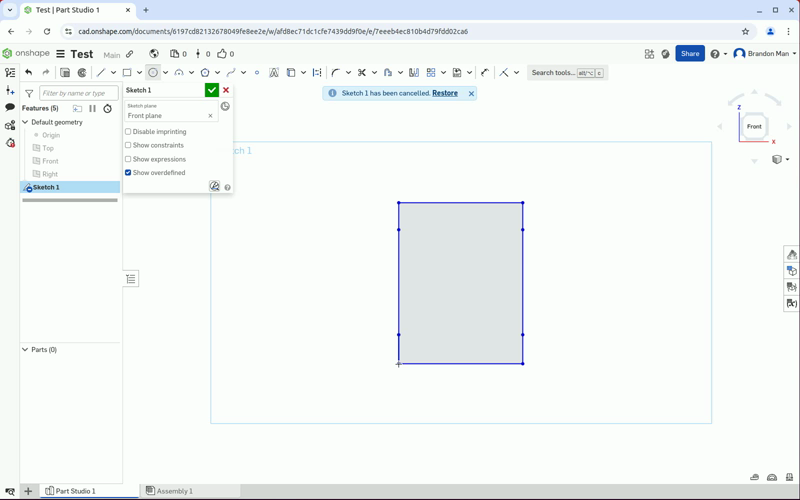
mouse_move(417, 348)
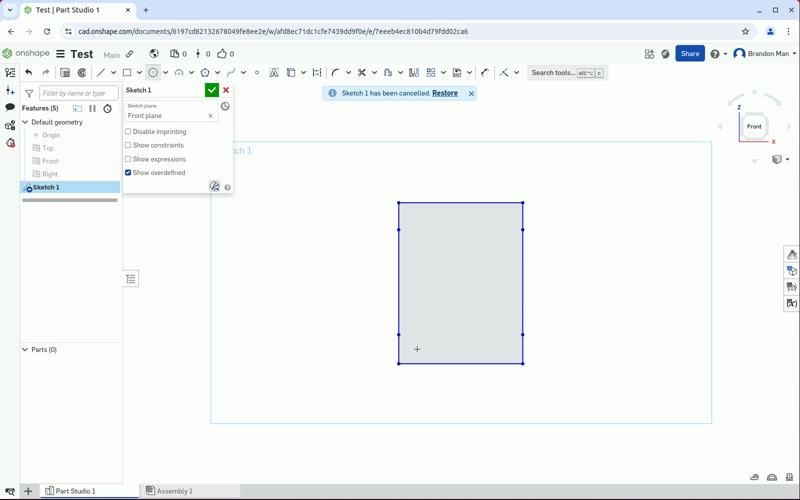
click(417, 348)
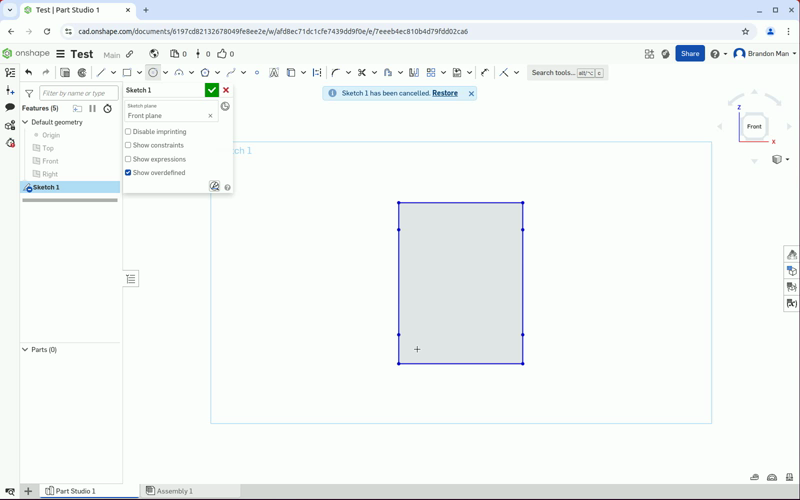
key_up(shift)
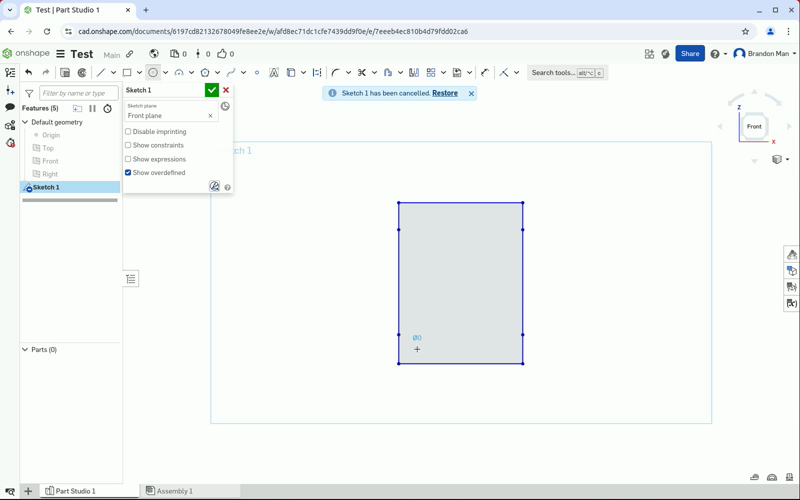
mouse_move(422, 348)
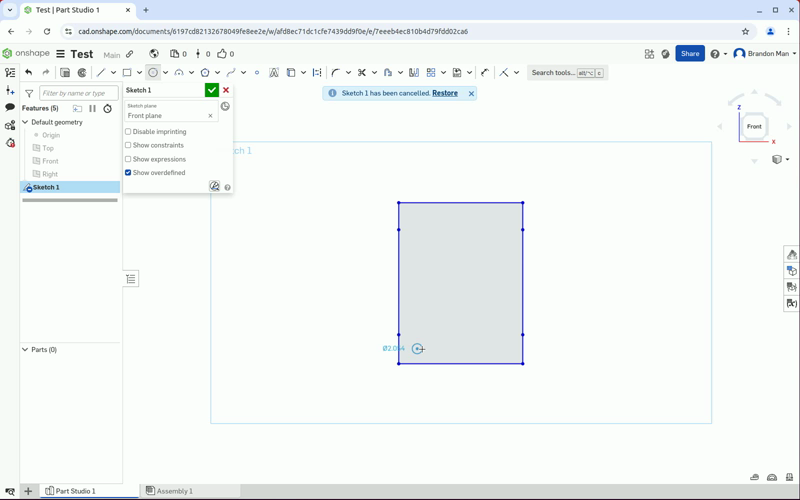
click(422, 348)
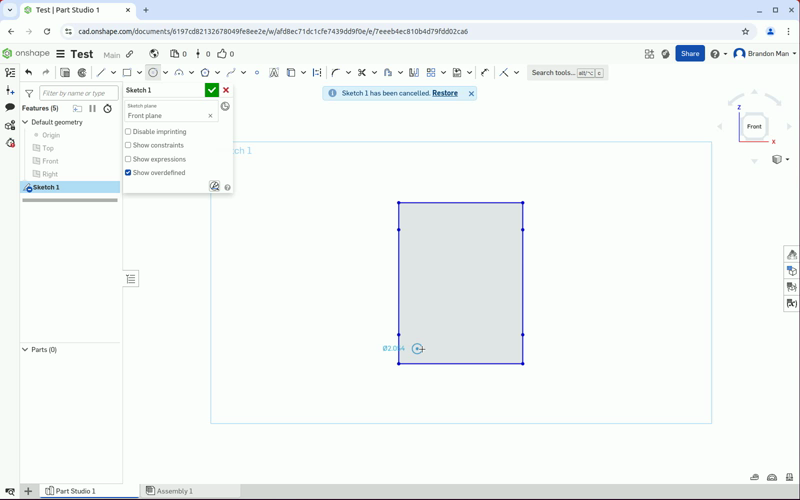
key(esc)
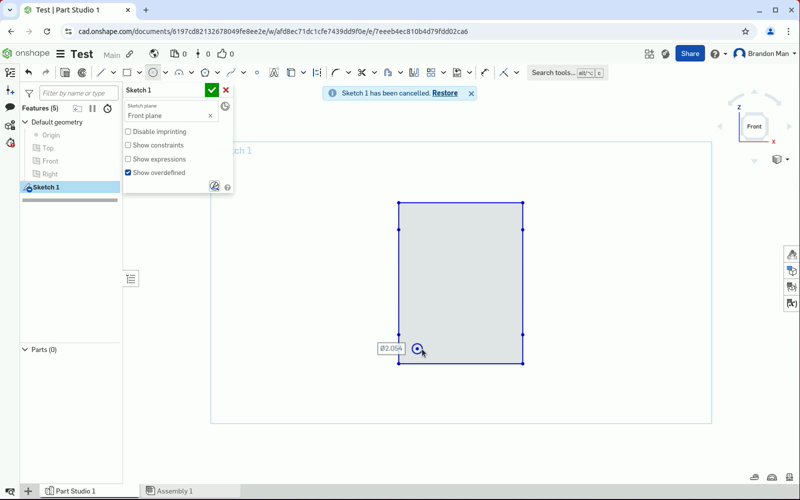
key(c)
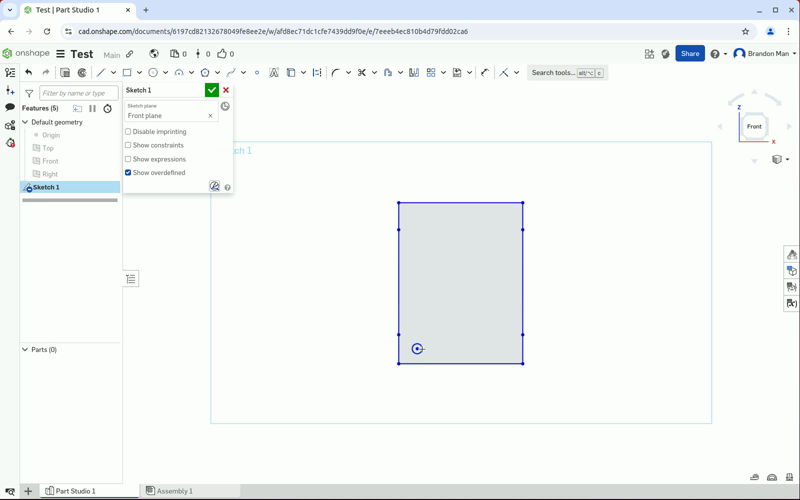
key_down(shift)
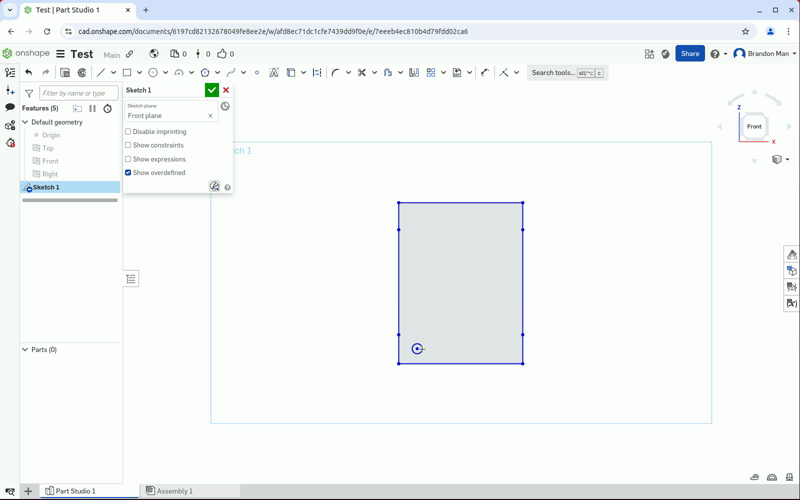
mouse_move(417, 217)
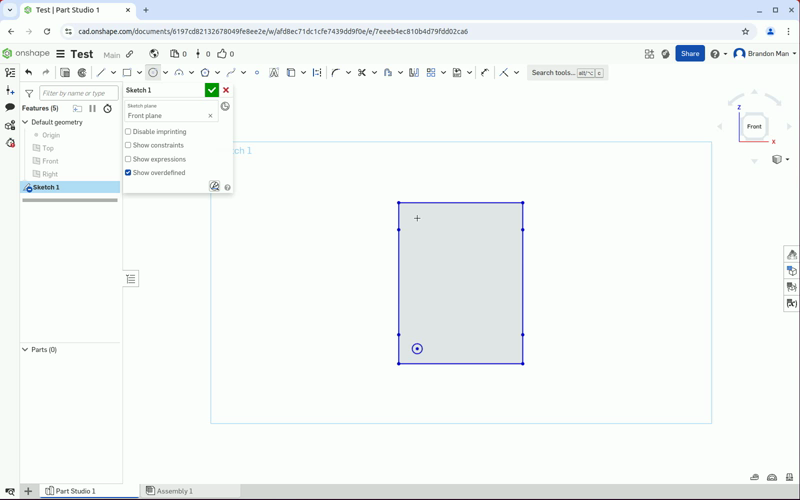
click(417, 217)
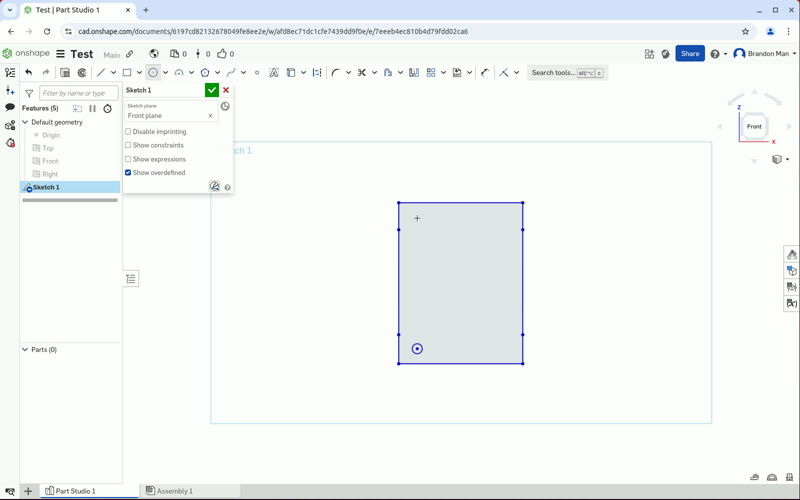
key_up(shift)
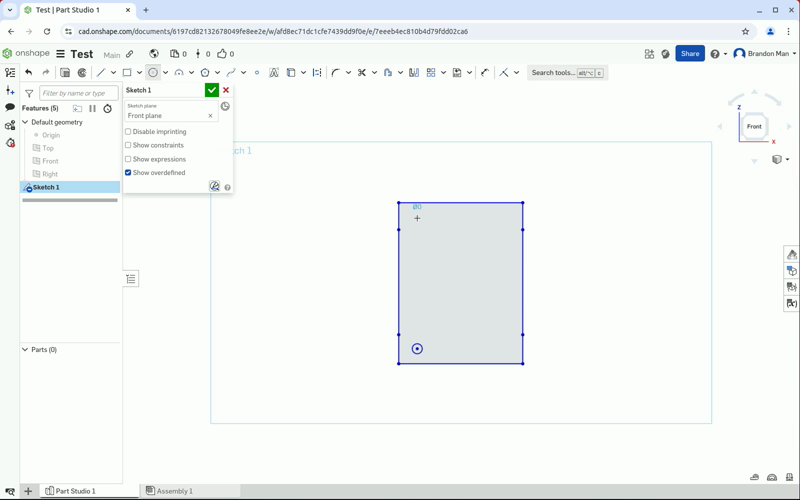
mouse_move(422, 217)
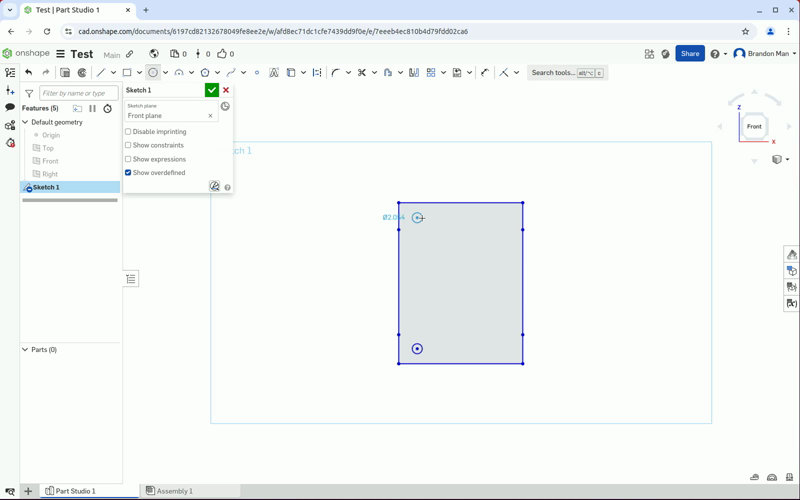
click(422, 217)
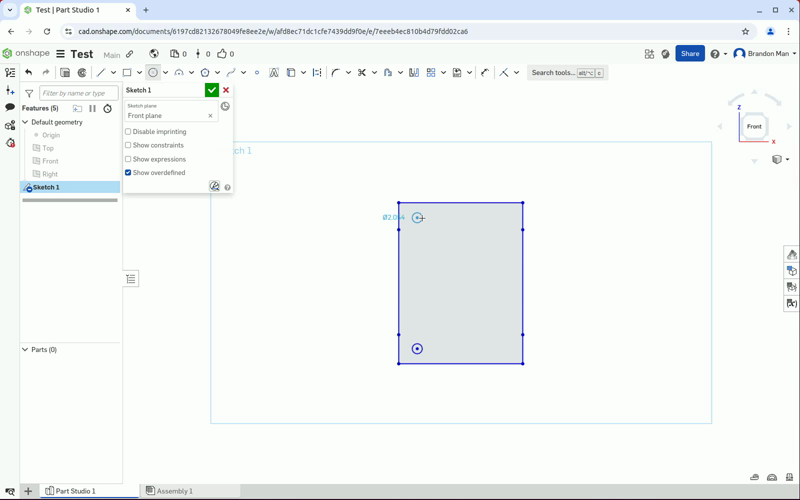
key(esc)
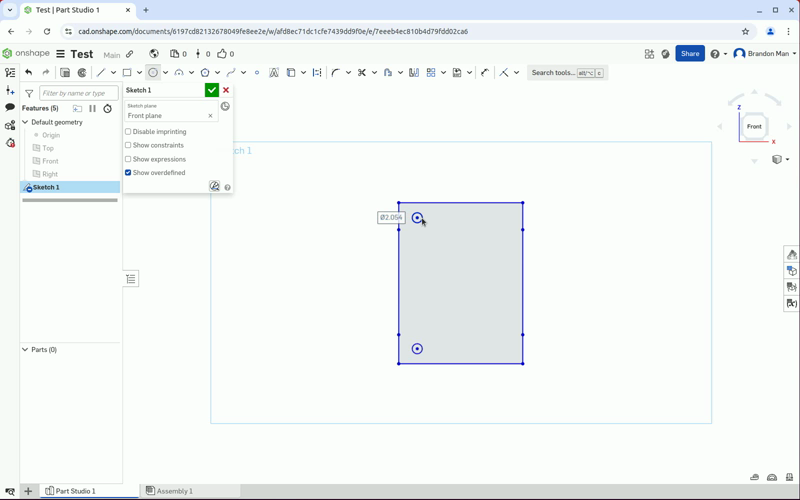
key(c)
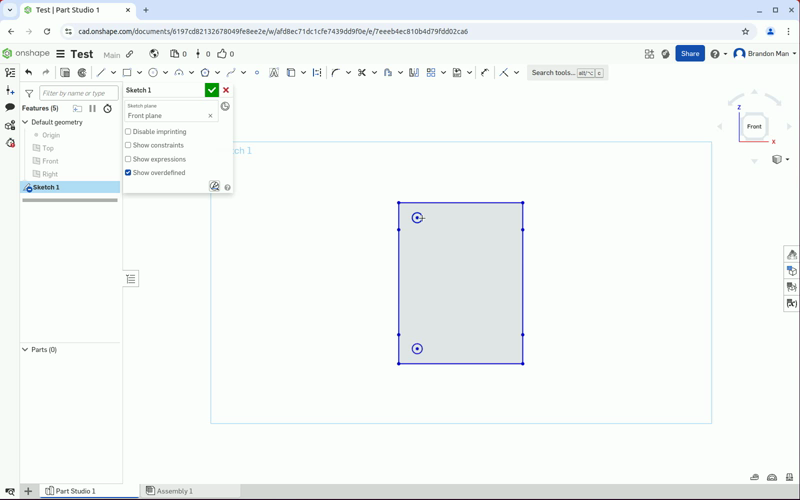
key_down(shift)
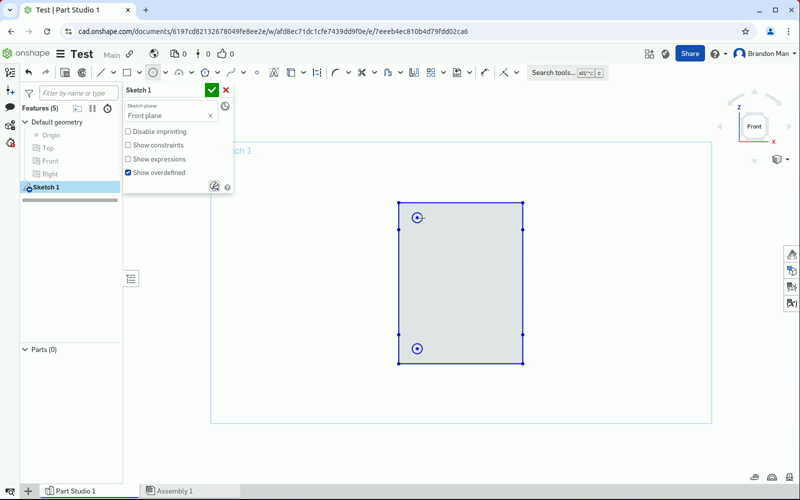
mouse_move(504, 348)
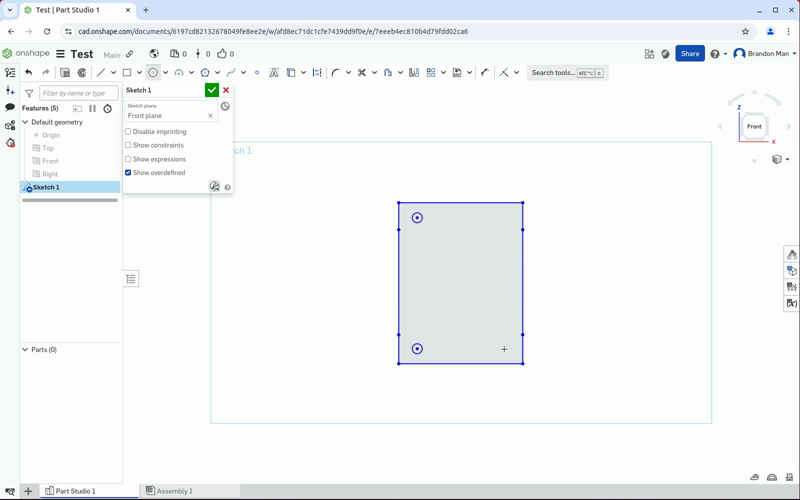
click(504, 348)
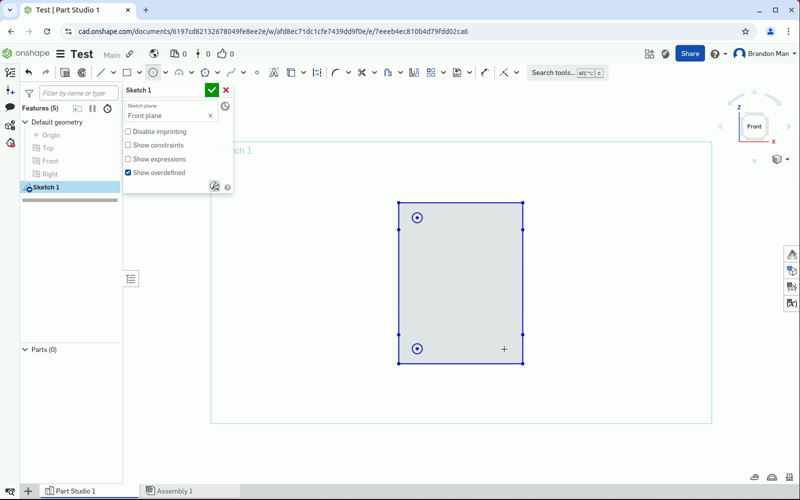
key_up(shift)
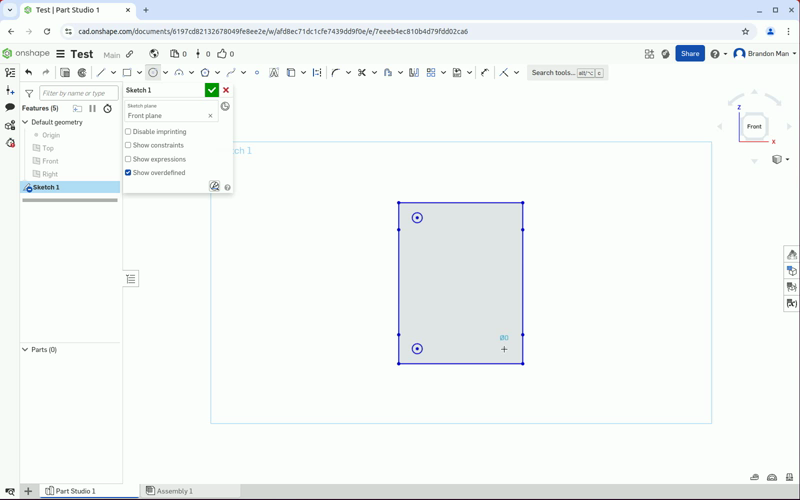
mouse_move(509, 348)
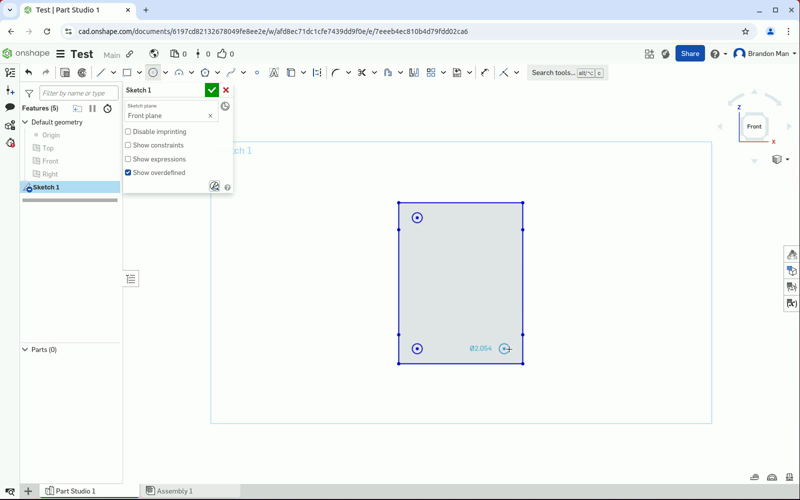
click(509, 348)
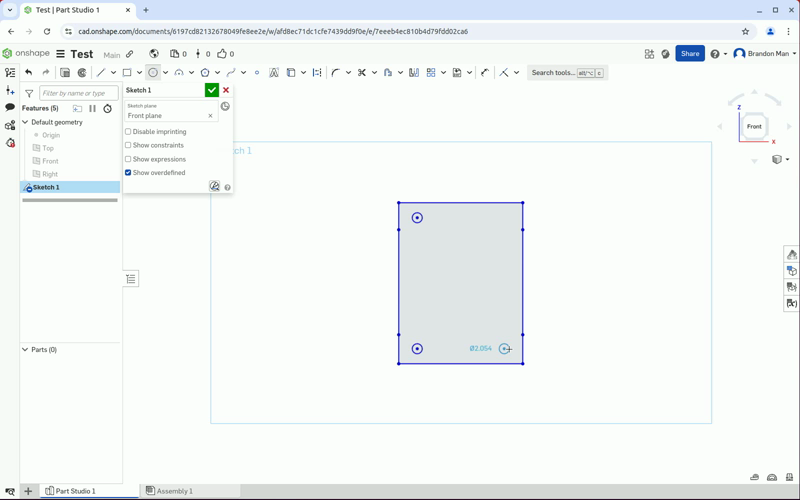
key(esc)
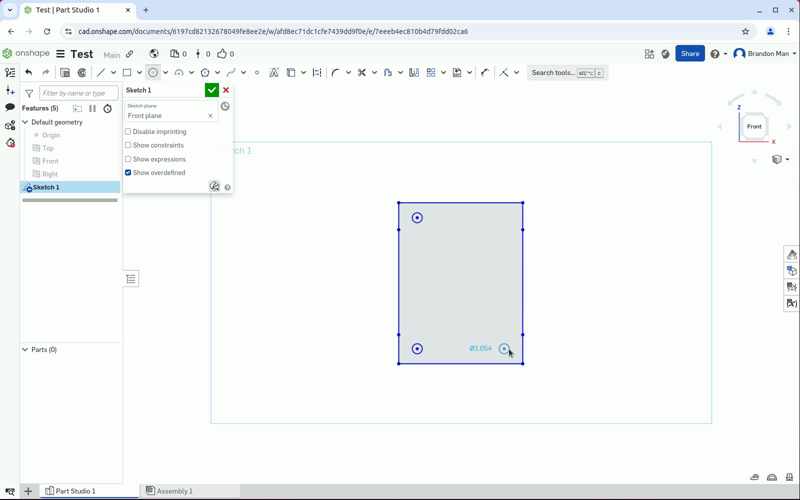
key(c)
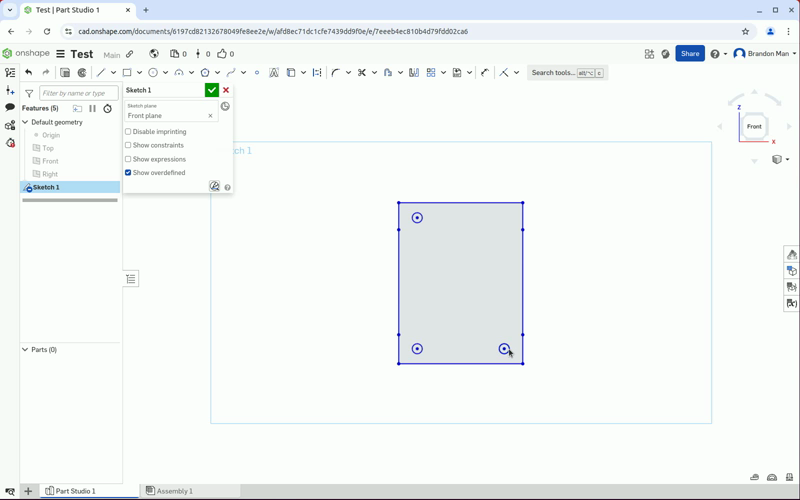
key_down(shift)
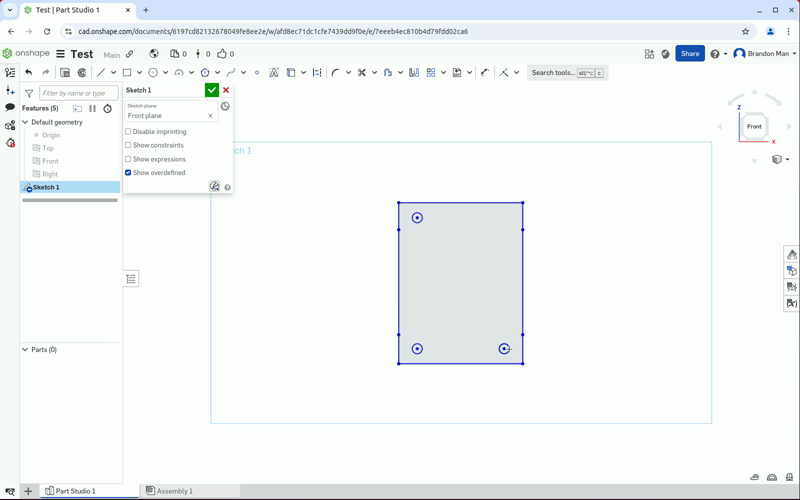
mouse_move(504, 217)
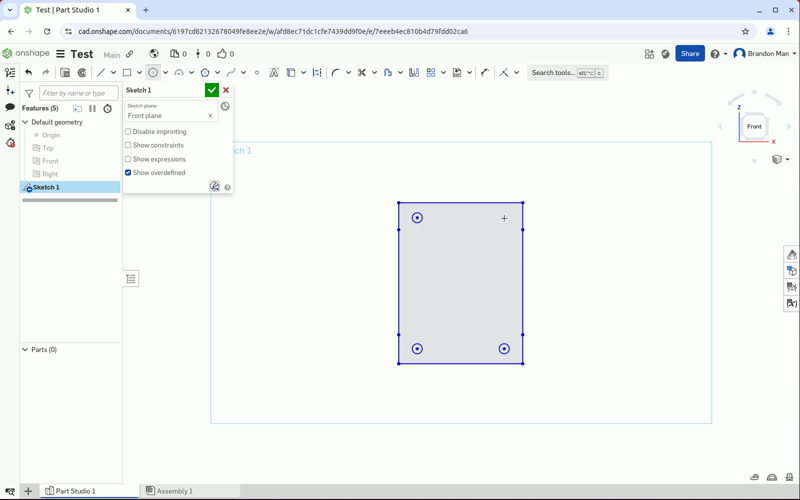
click(504, 217)
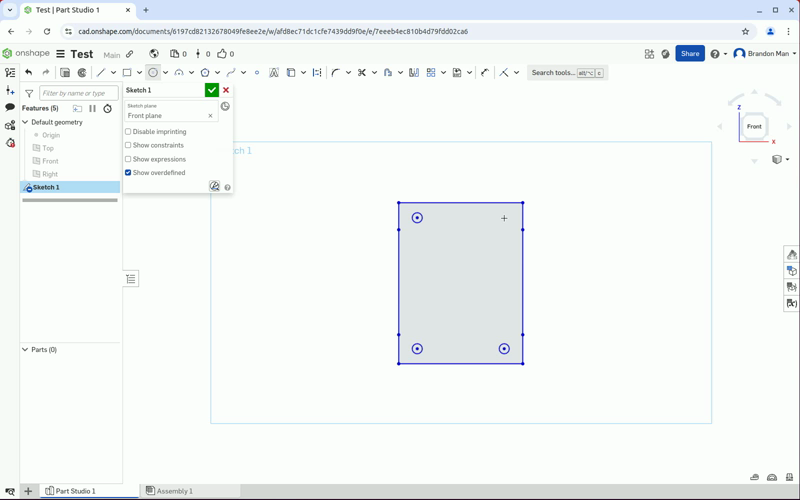
key_up(shift)
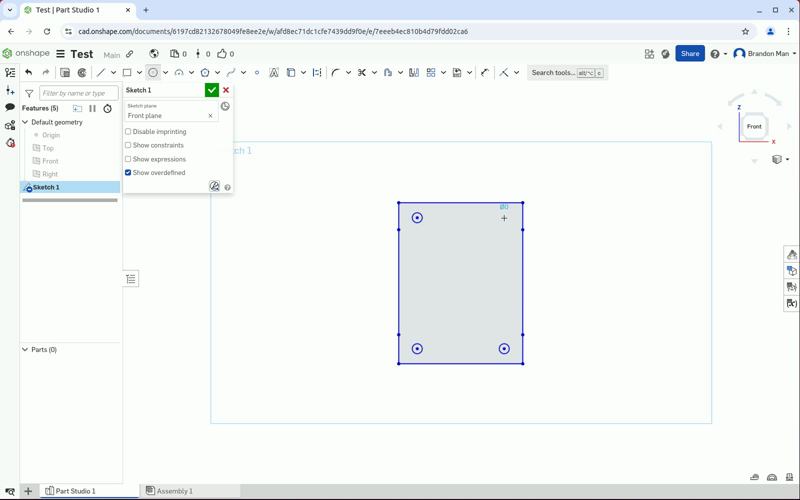
mouse_move(509, 217)
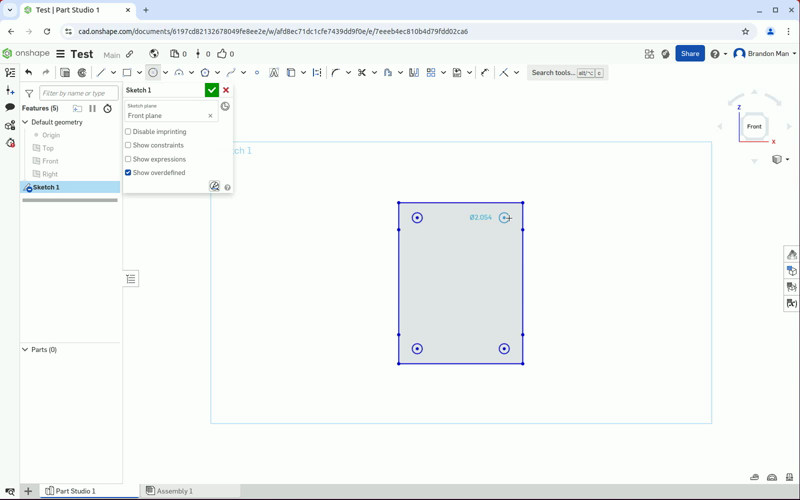
click(509, 217)
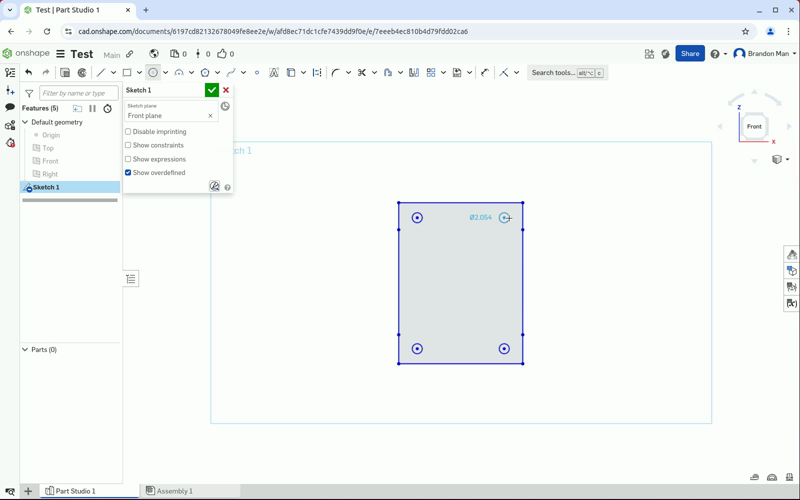
key(esc)
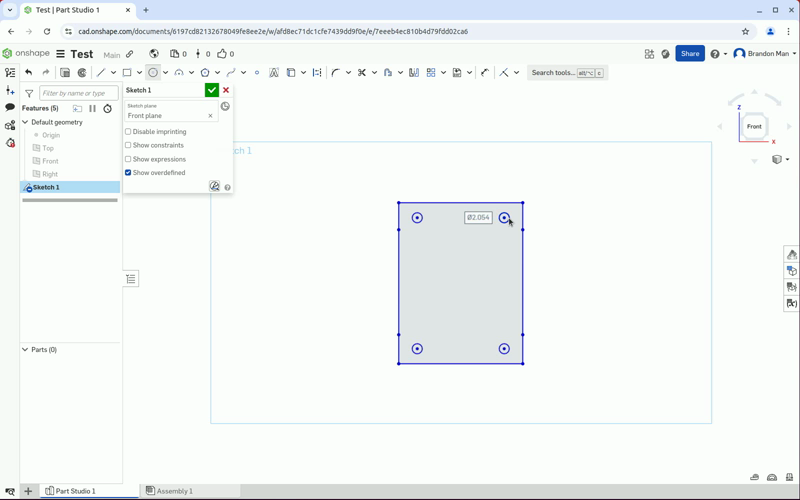
mouse_move(490, 246)
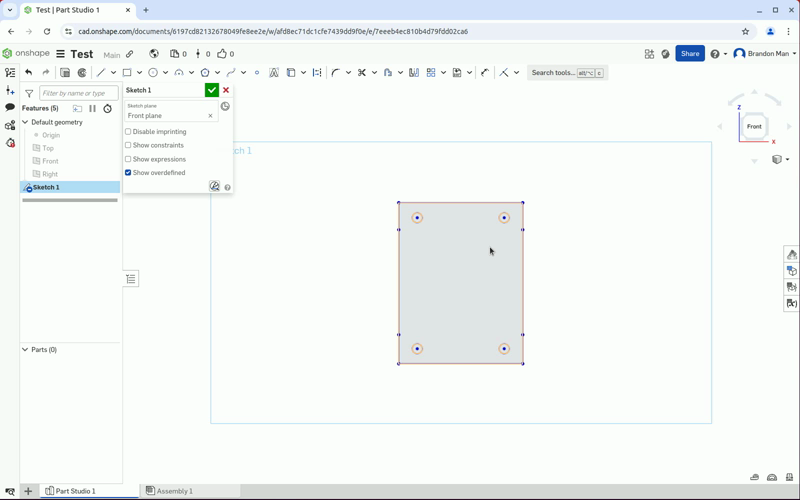
click(490, 246)
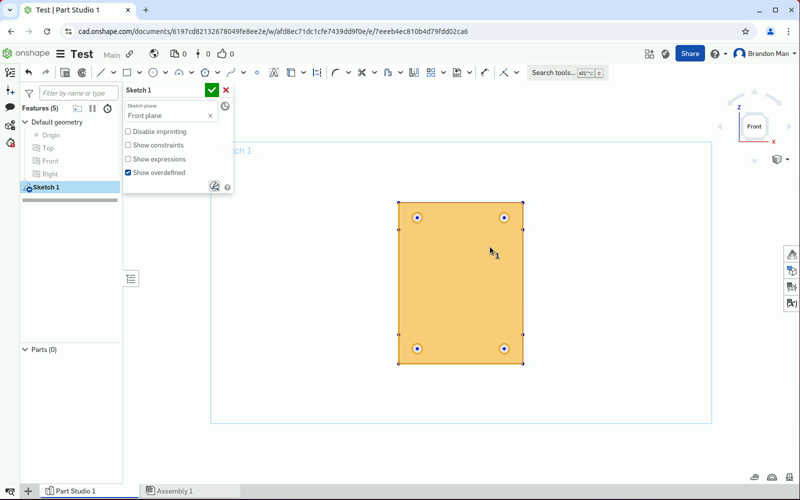
mouse_move(73, 352)
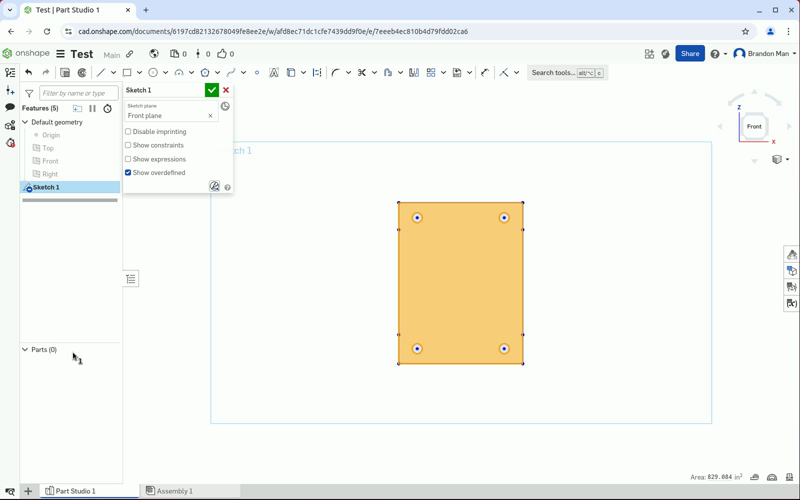
key(shift+y)
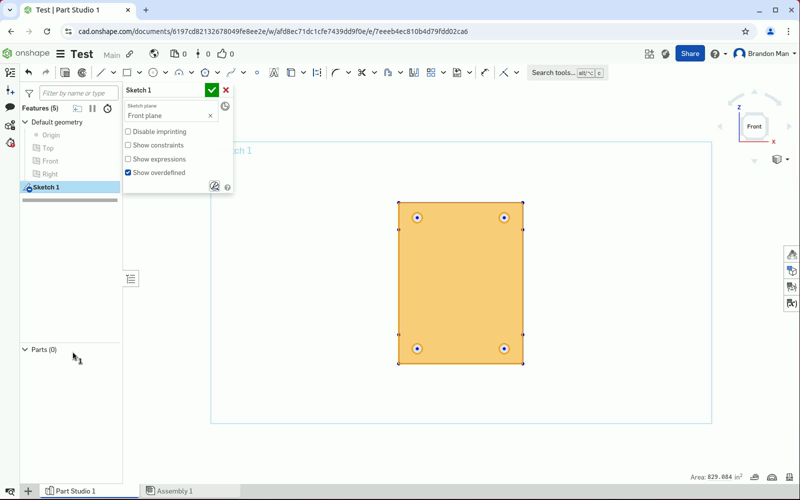
key(shift+e)
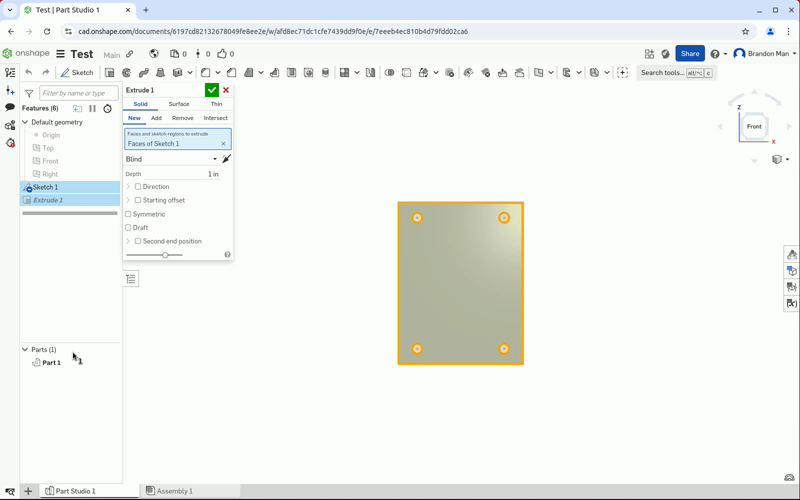
mouse_move(143, 106)
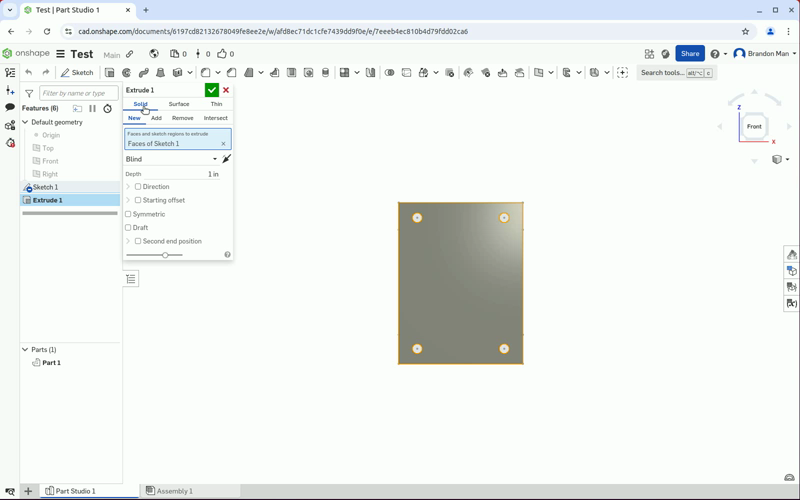
click(143, 106)
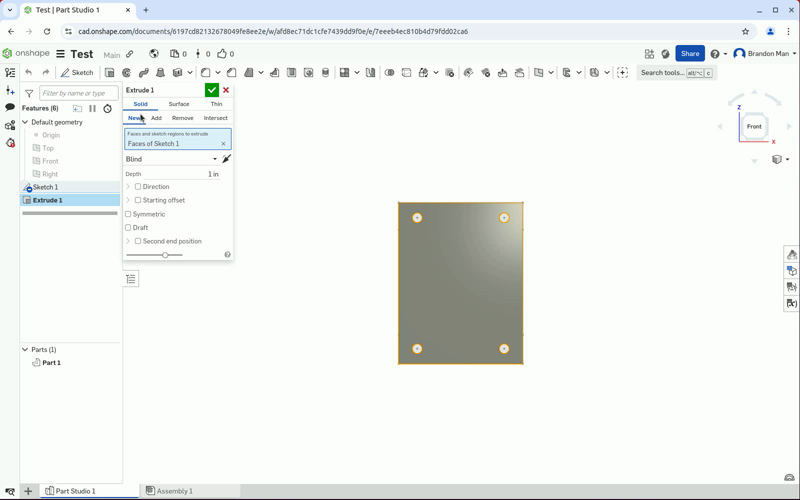
mouse_move(137, 120)
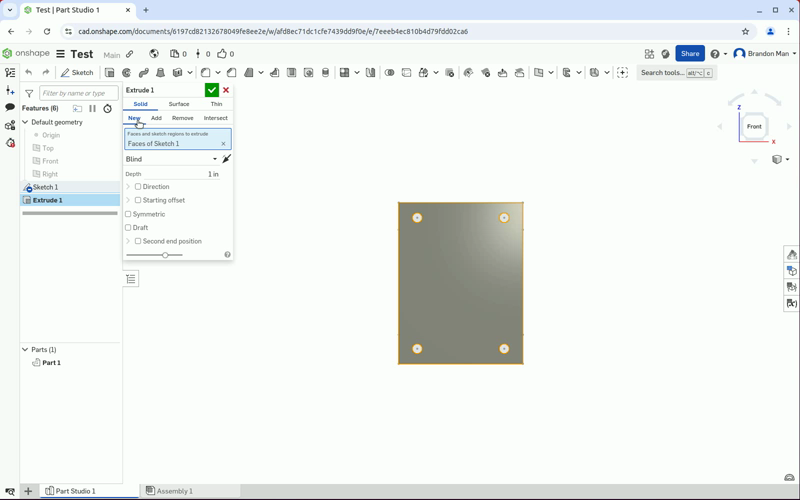
click(137, 120)
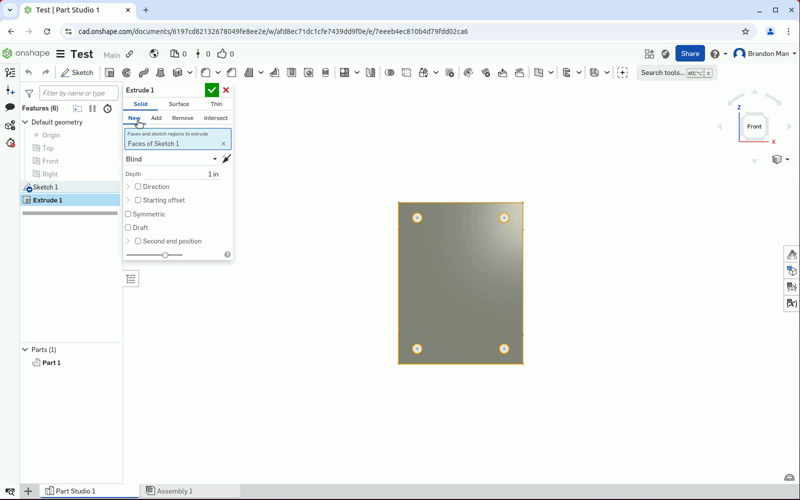
key(tab, 4)
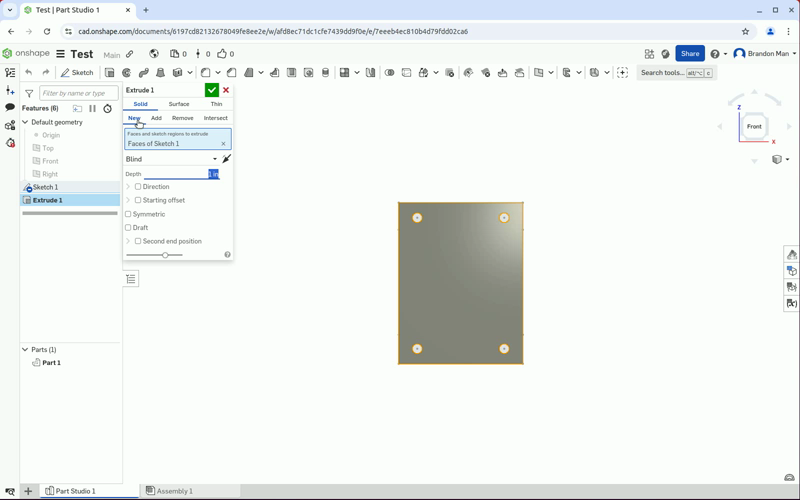
text(3.129)
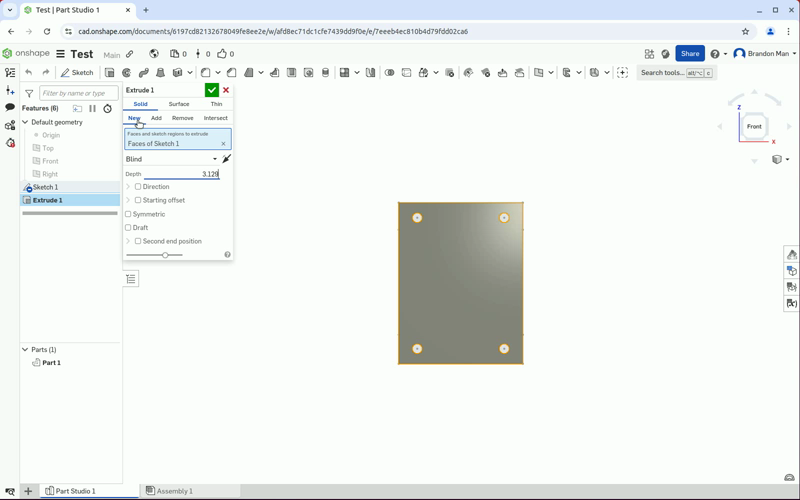
key(enter)
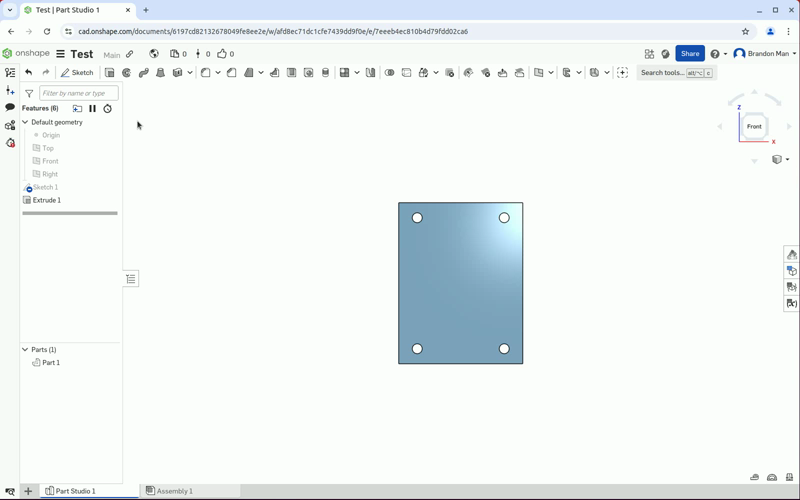
key(shift+h)
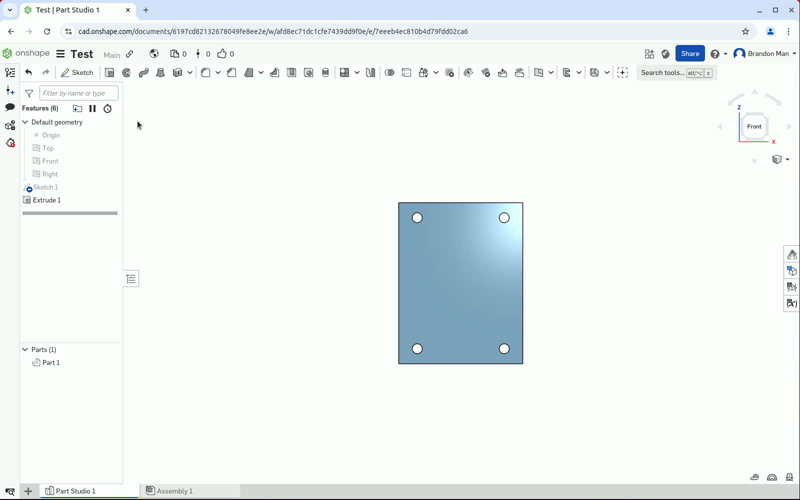
key(shift+h)
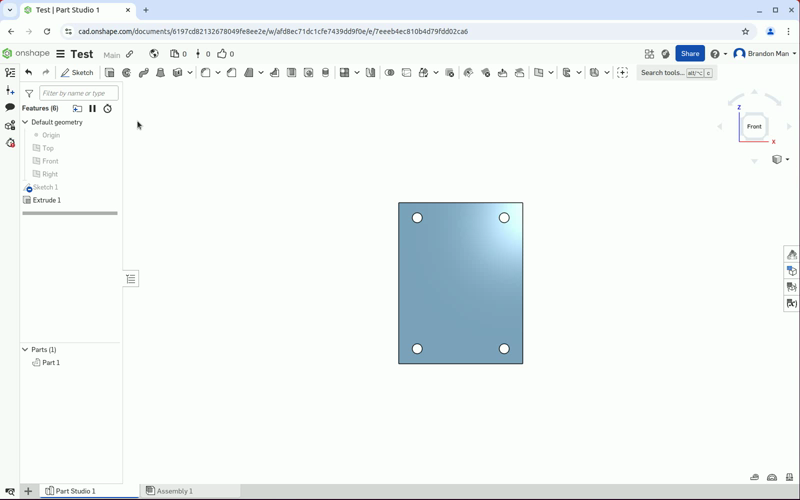
mouse_move(73, 189)
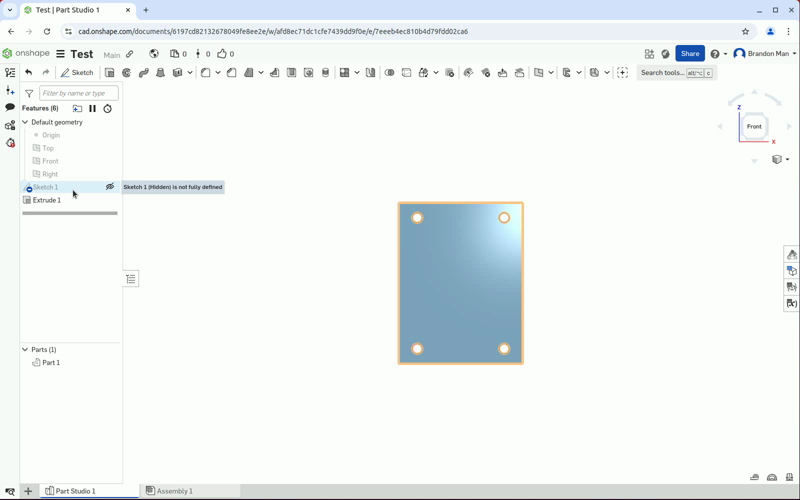
click(73, 189)
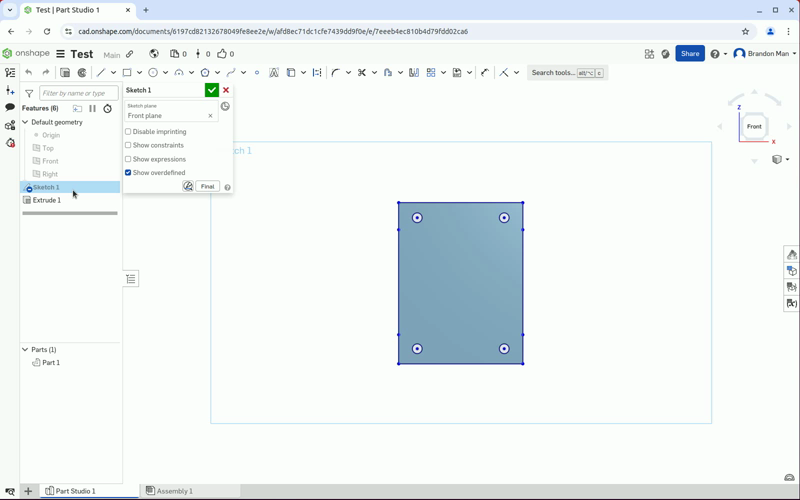
mouse_move(229, 92)
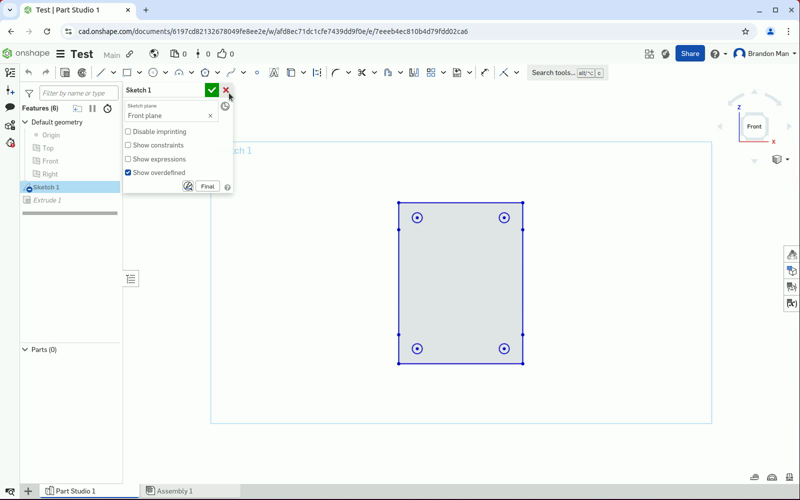
click(229, 92)
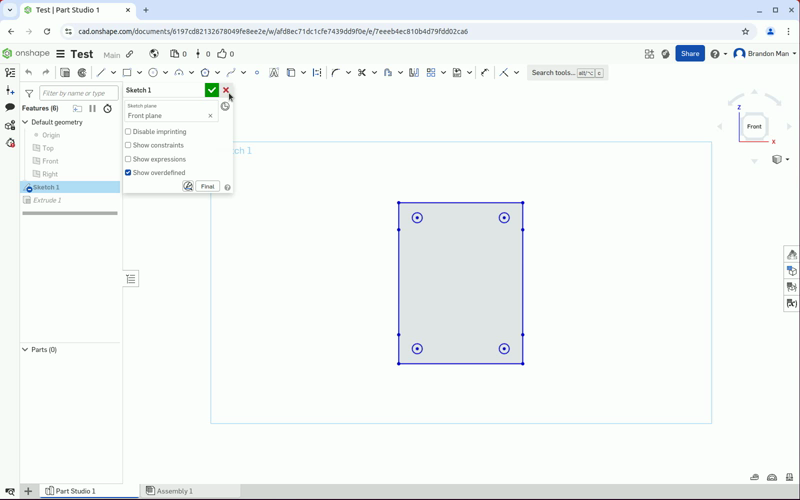
key(shift+s)
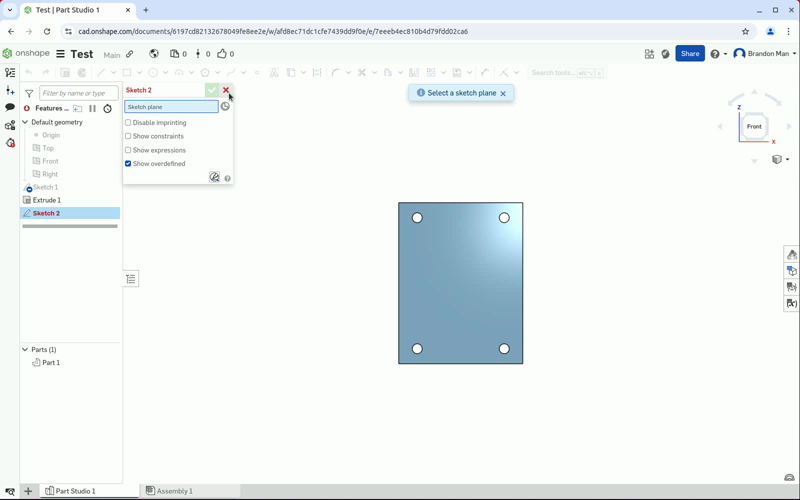
mouse_move(73, 163)
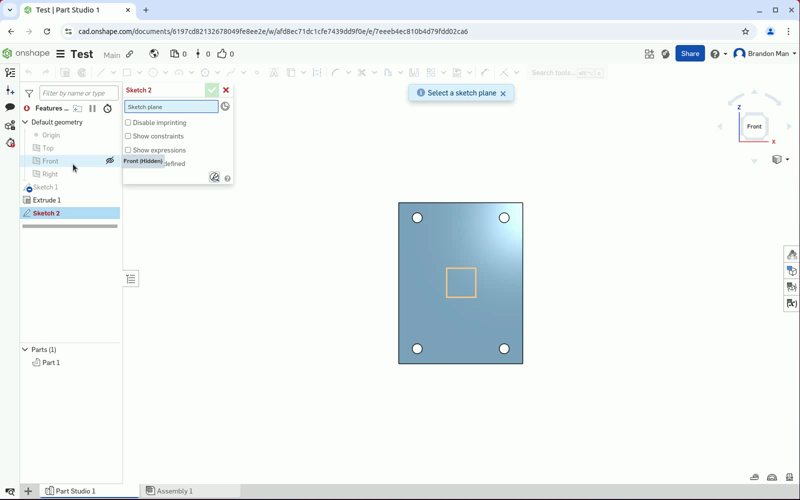
click(73, 163)
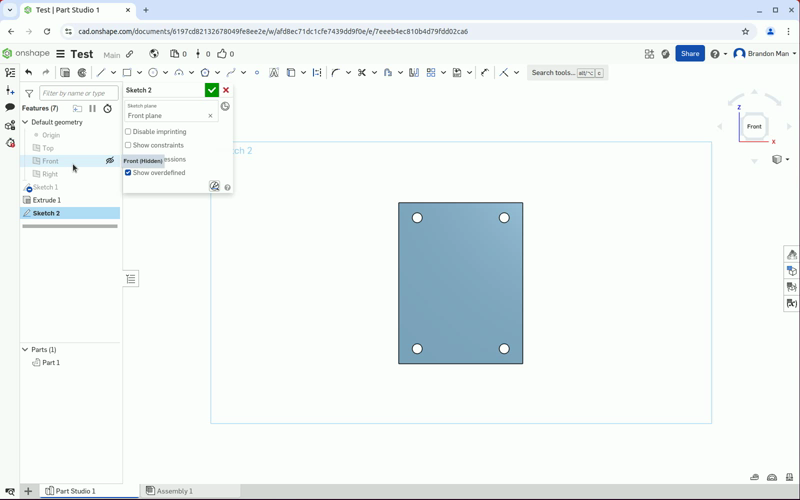
mouse_move(73, 352)
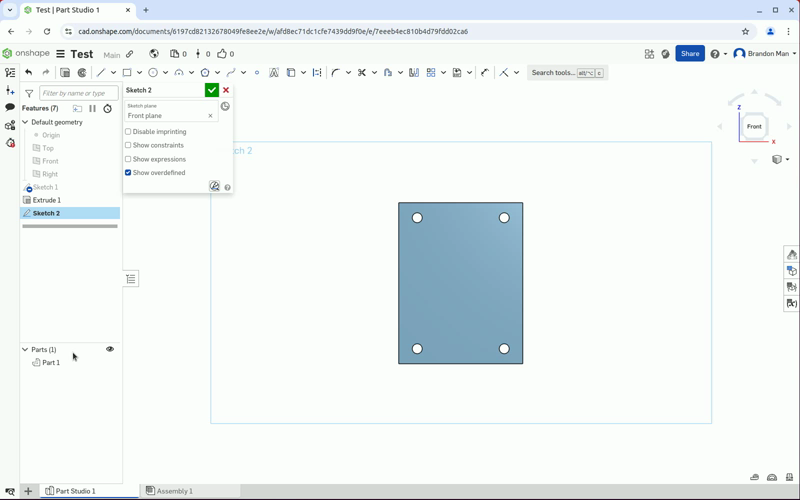
key(y)
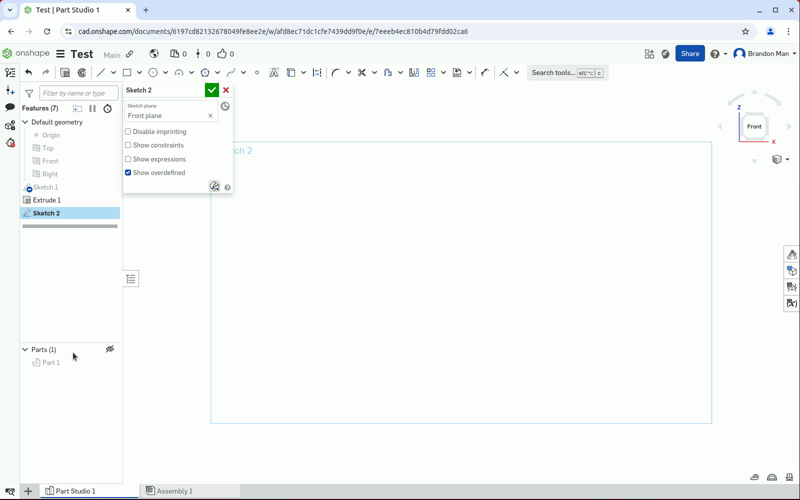
key(l)
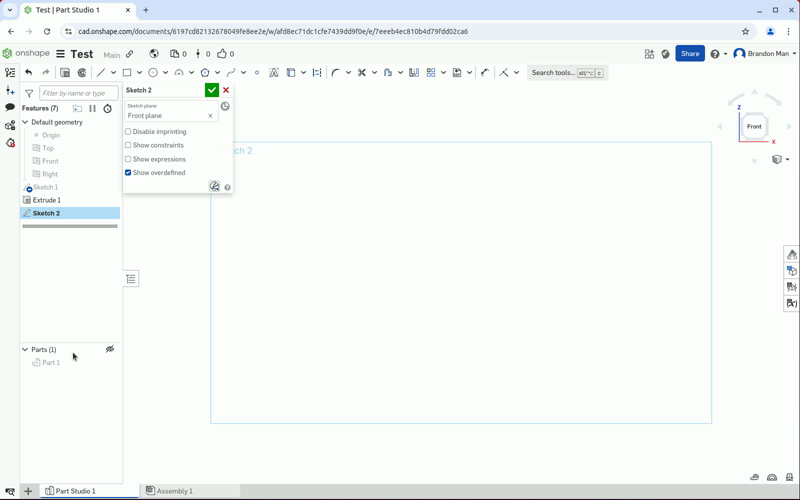
key_down(shift)
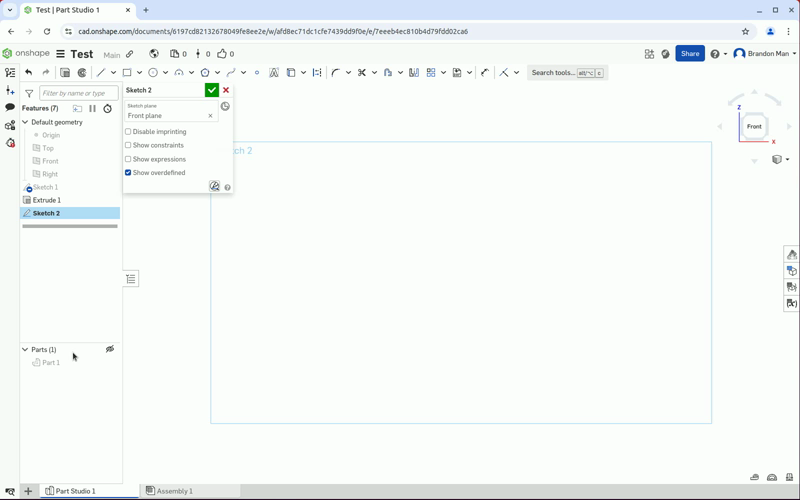
mouse_move(522, 334)
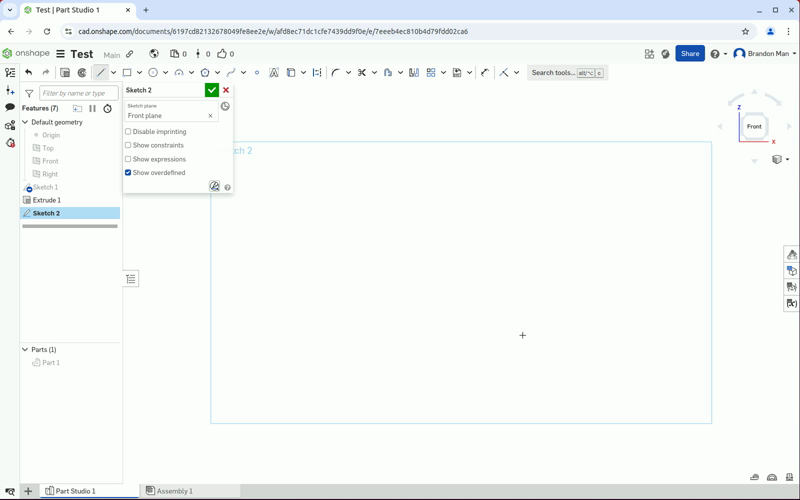
click(522, 334)
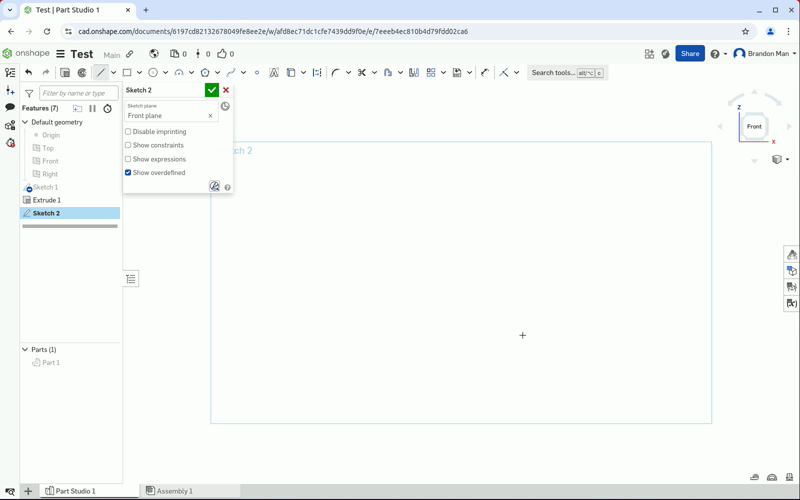
key_up(shift)
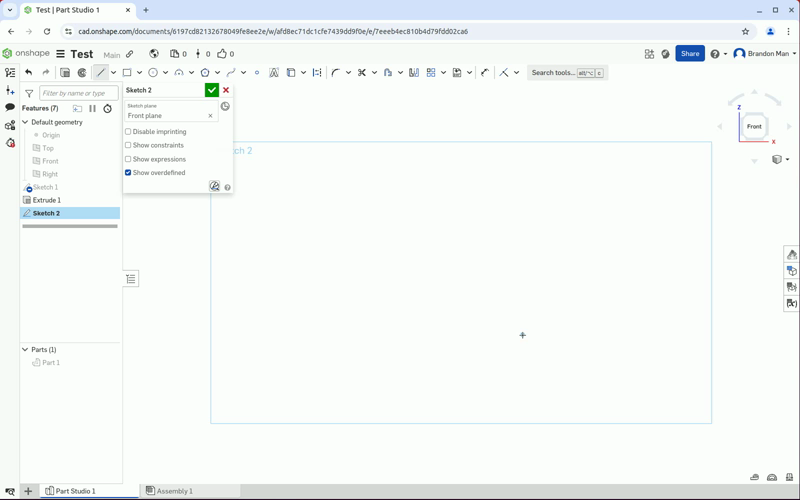
key_down(shift)
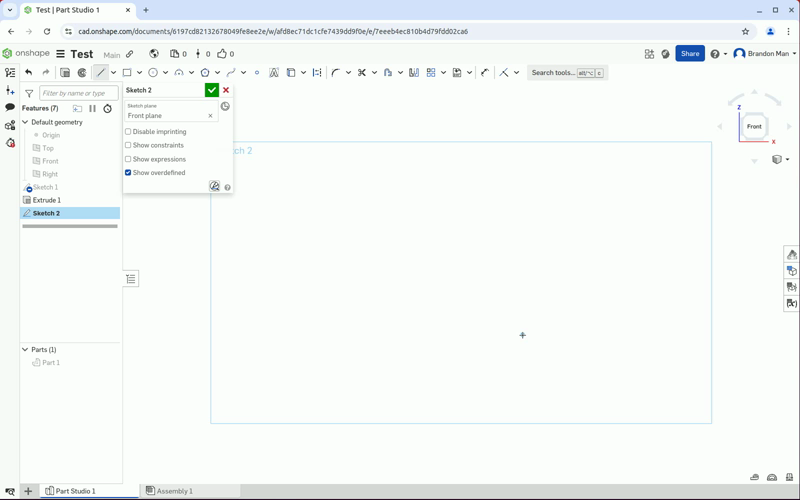
mouse_move(552, 334)
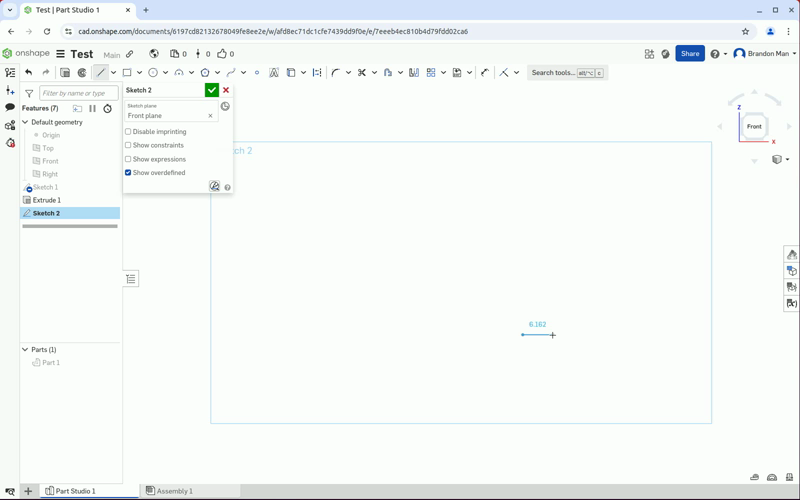
mouse_move(573, 334)
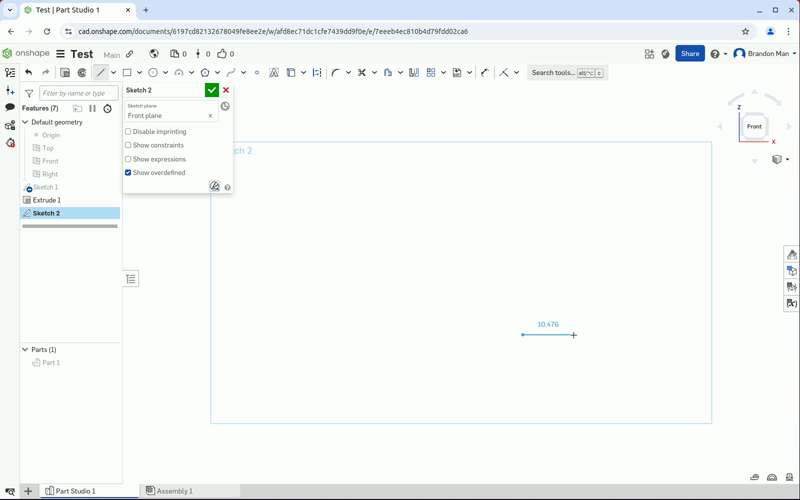
click(573, 334)
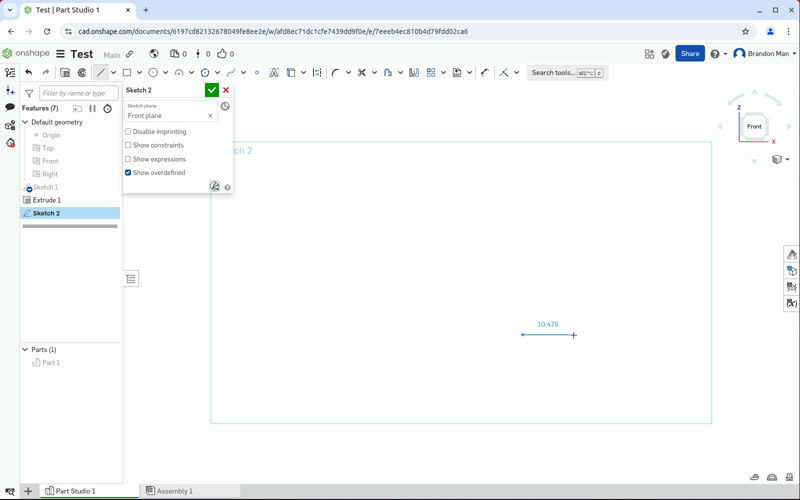
key_up(shift)
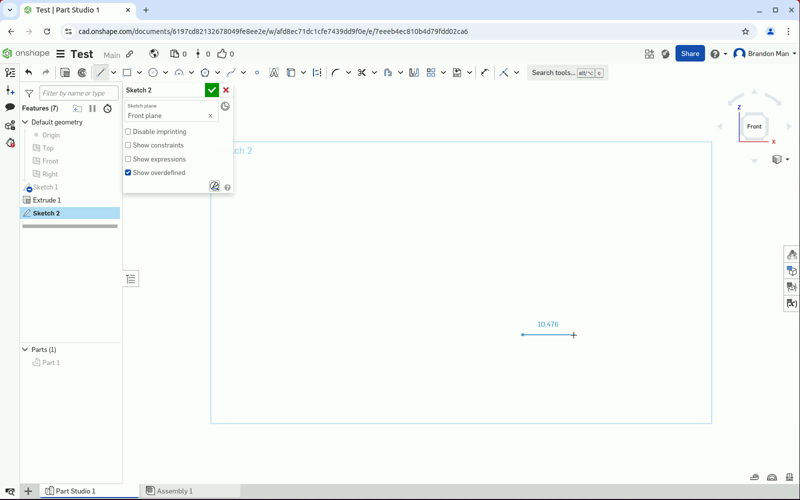
key_down(shift)
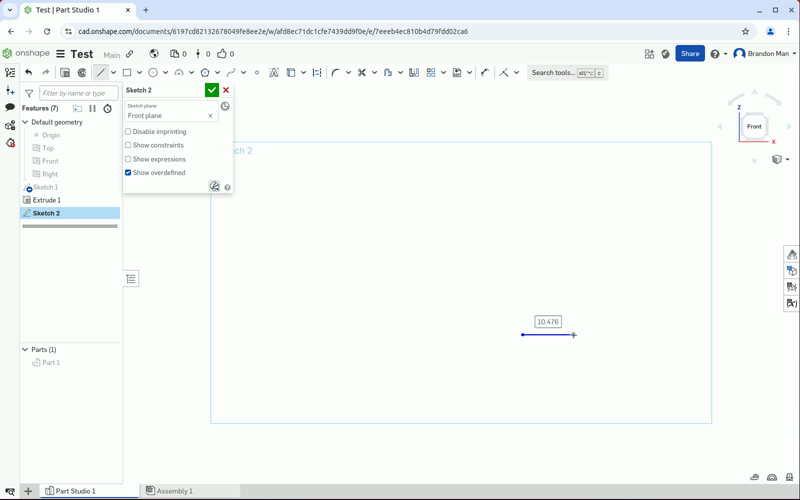
mouse_move(573, 228)
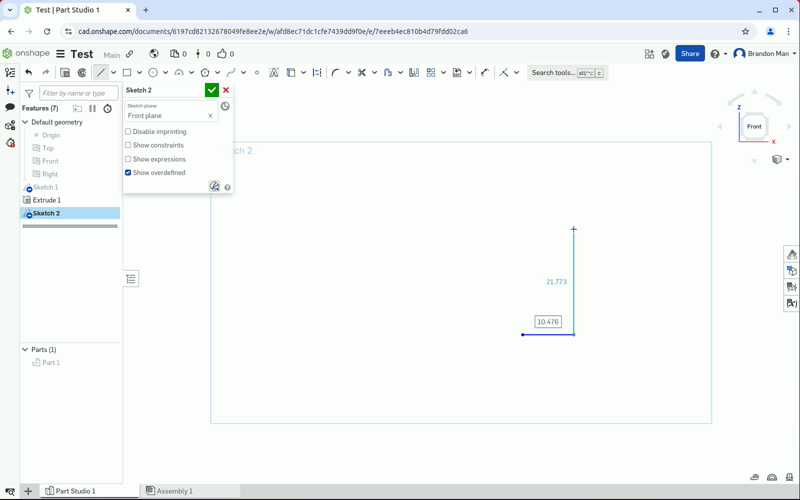
click(573, 228)
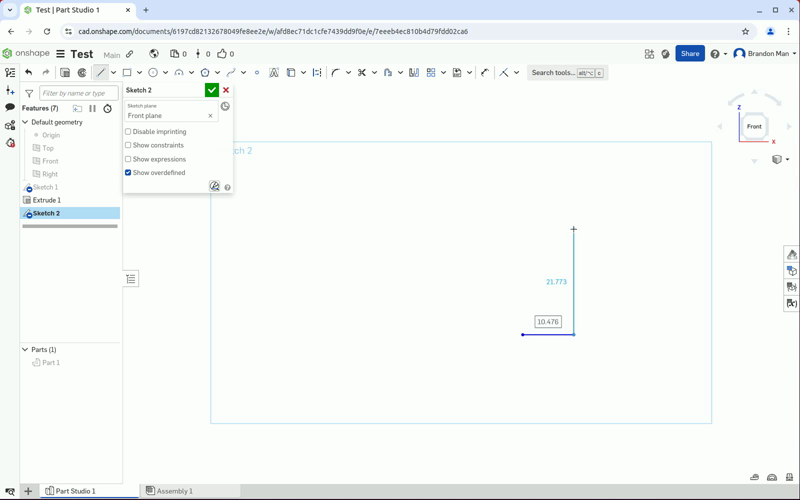
key_up(shift)
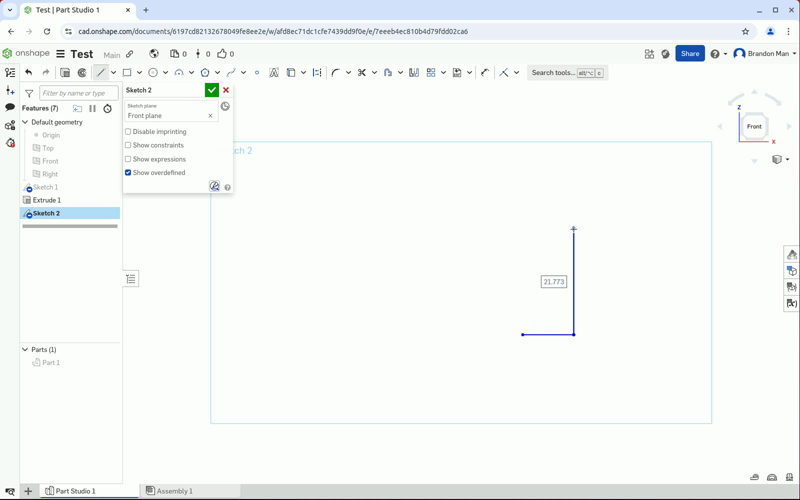
key_down(shift)
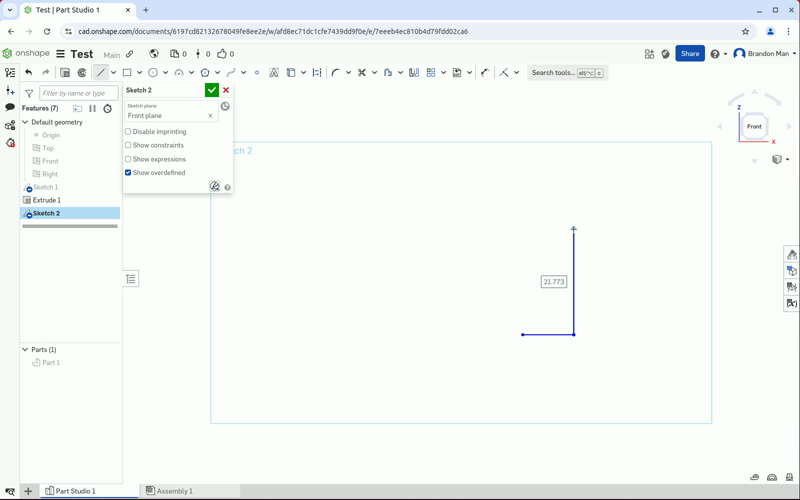
mouse_move(589, 228)
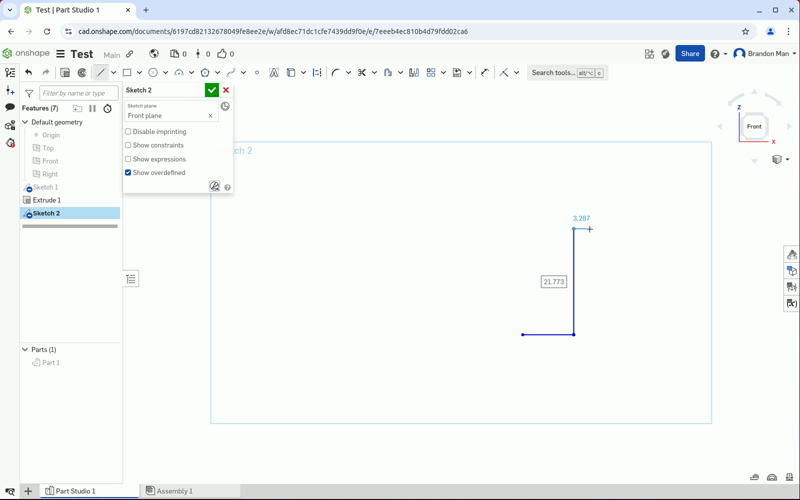
mouse_move(522, 228)
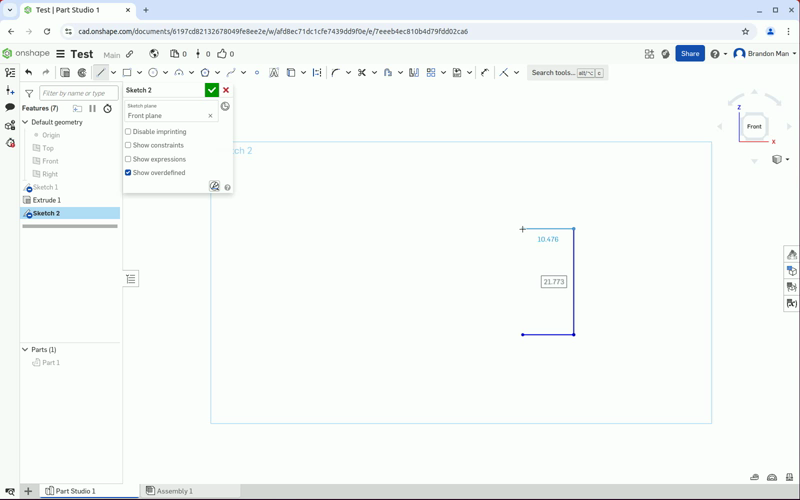
click(522, 228)
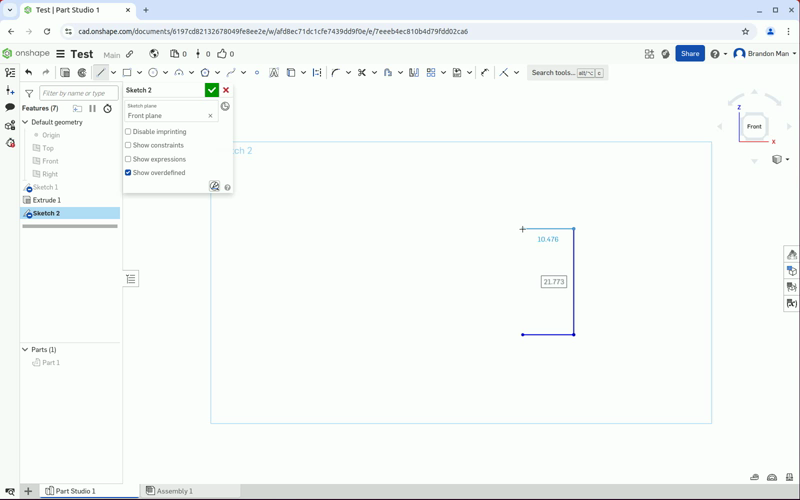
key_up(shift)
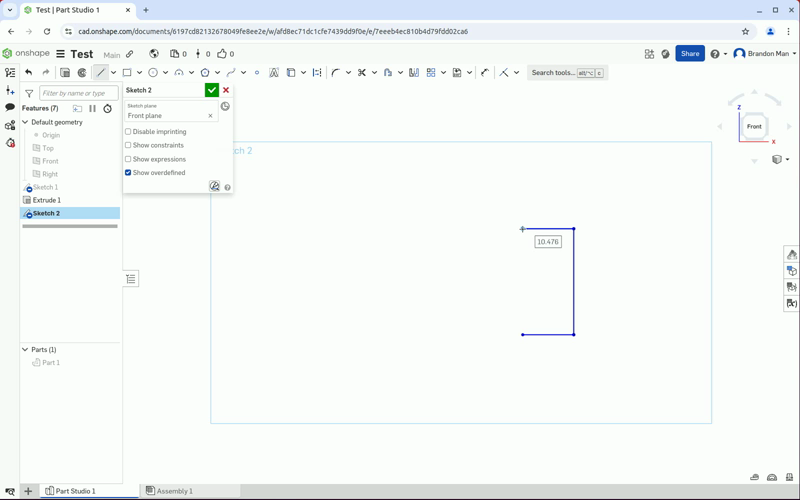
key_down(shift)
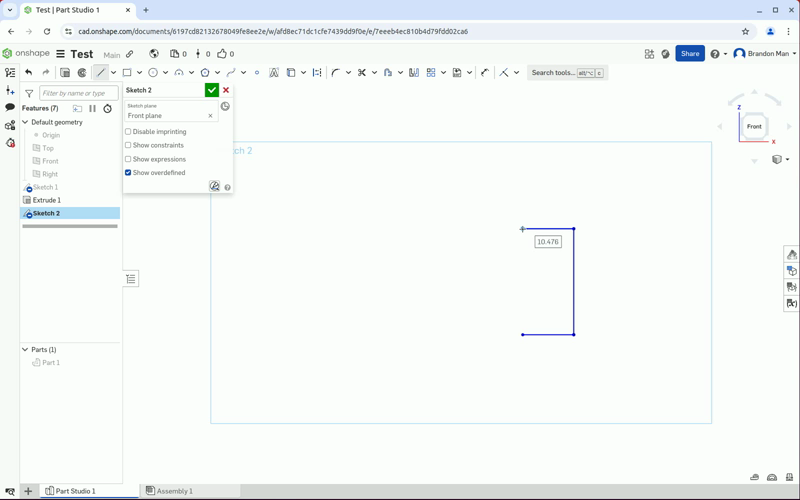
mouse_move(522, 334)
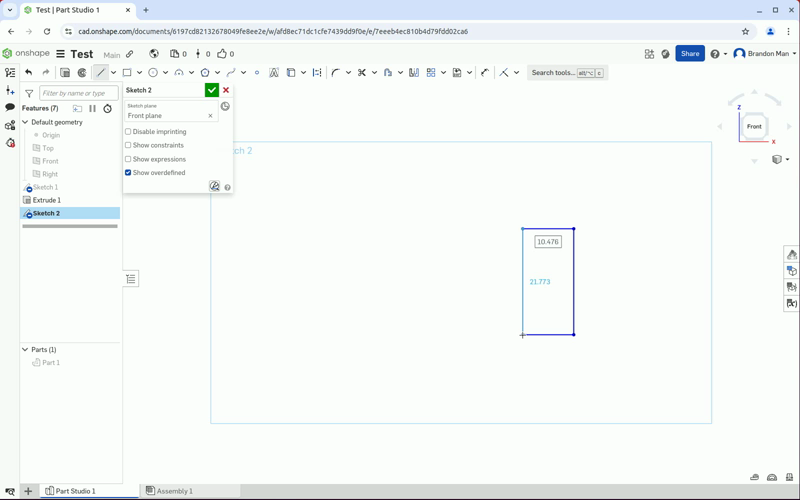
key_up(shift)
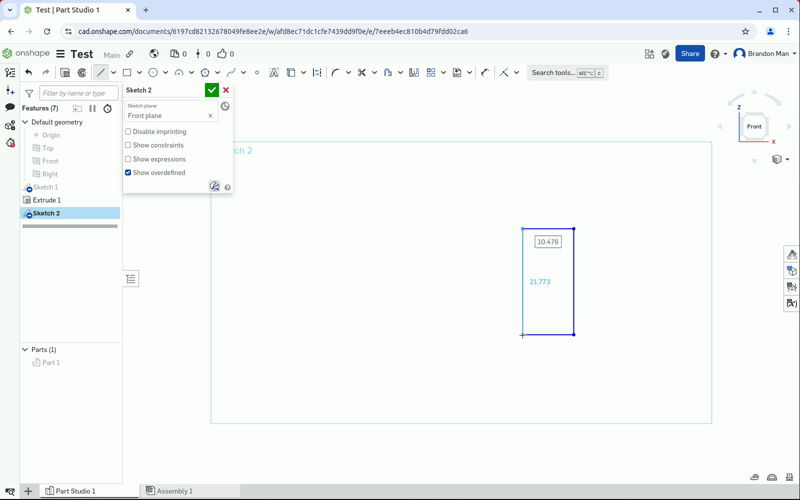
click(522, 334)
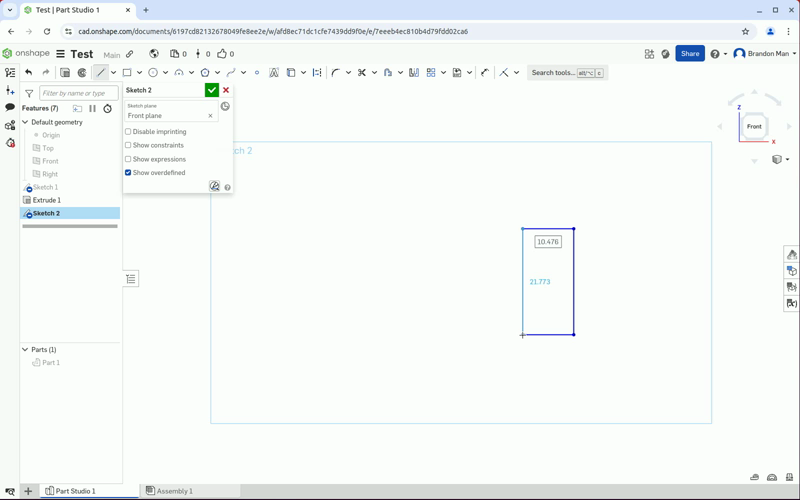
key(esc)
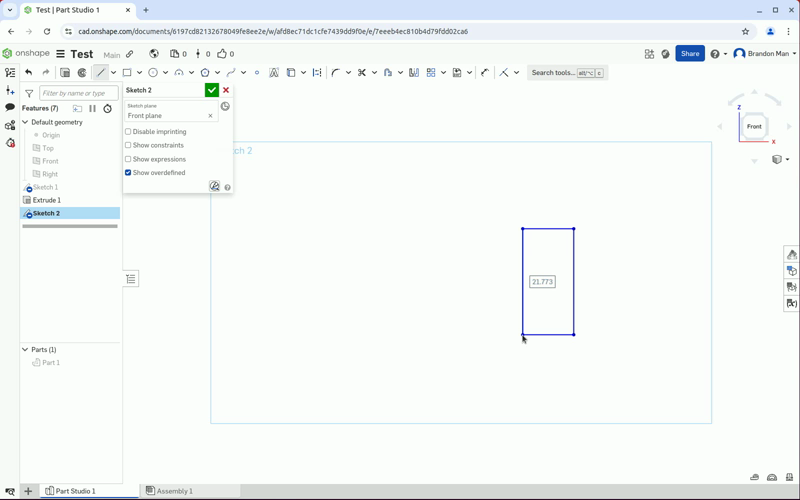
mouse_move(555, 249)
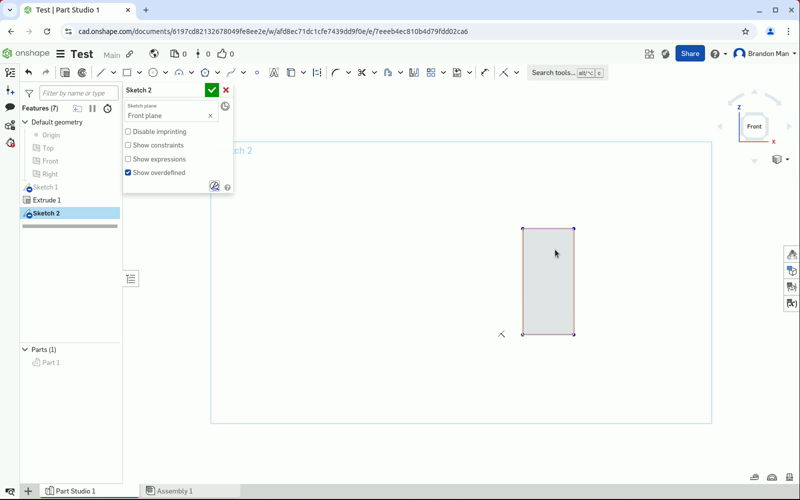
click(555, 249)
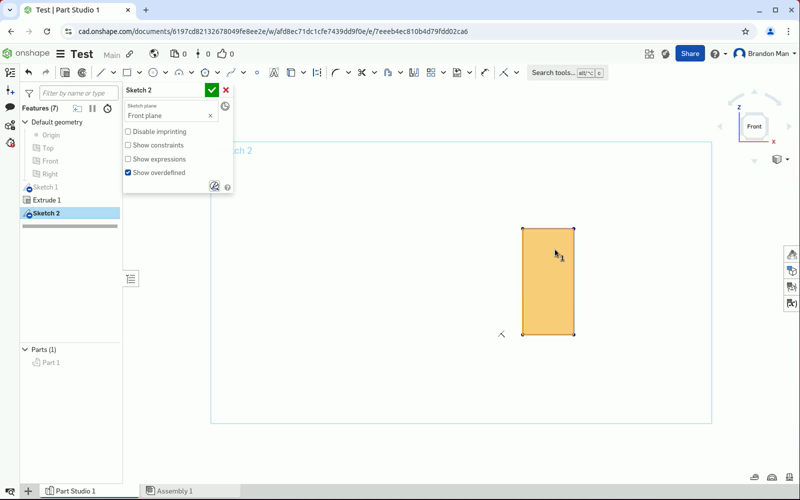
mouse_move(73, 352)
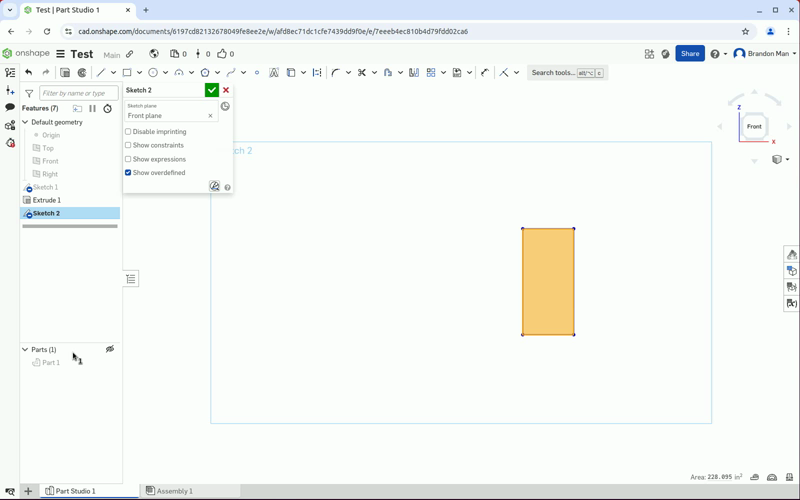
key(shift+y)
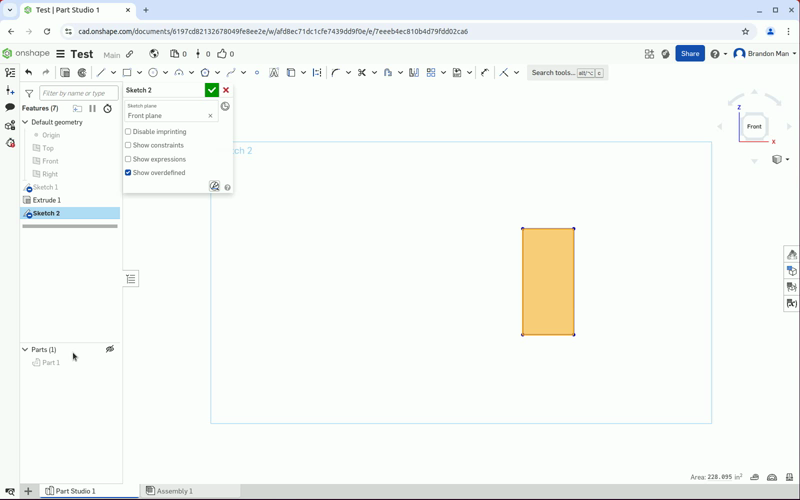
key(shift+e)
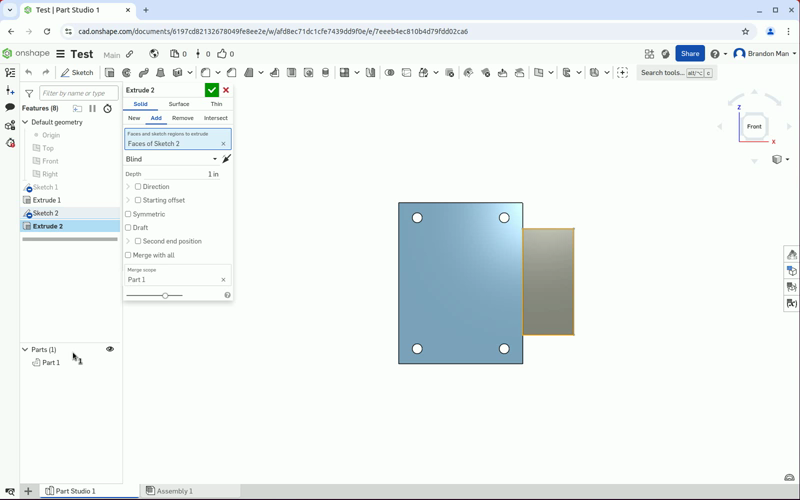
mouse_move(143, 106)
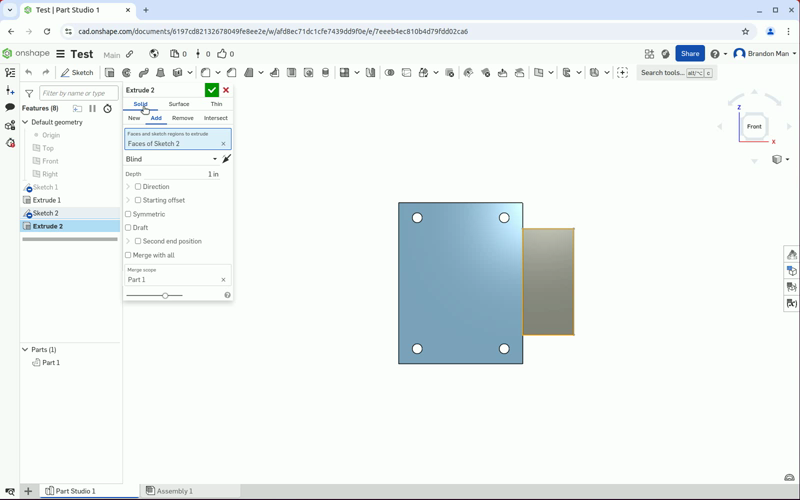
click(143, 106)
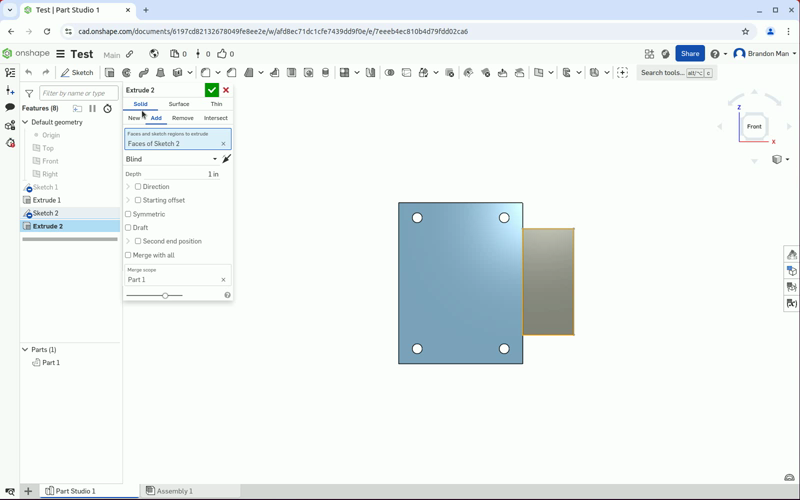
mouse_move(137, 120)
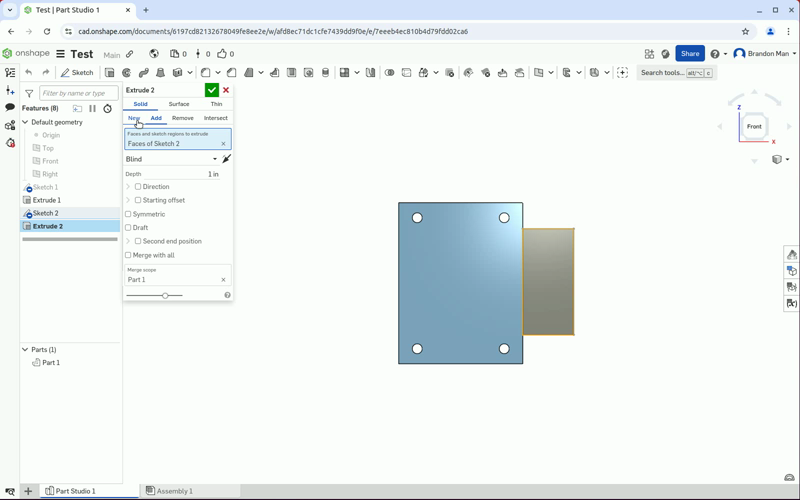
click(137, 120)
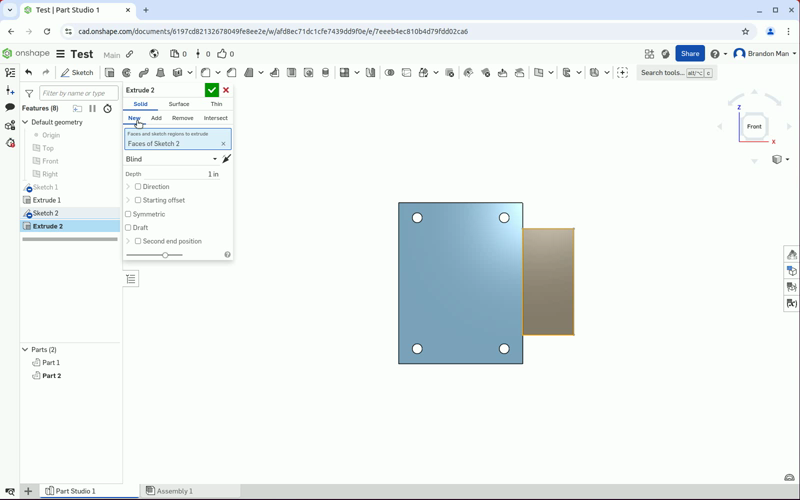
key(tab, 4)
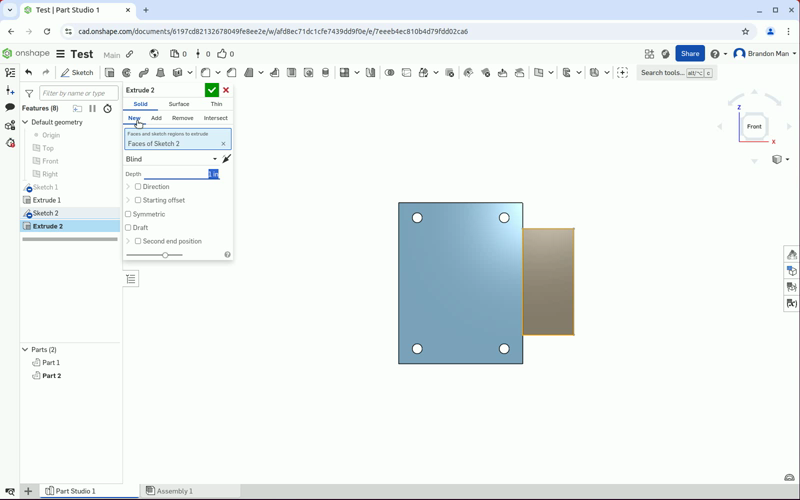
text(3.129)
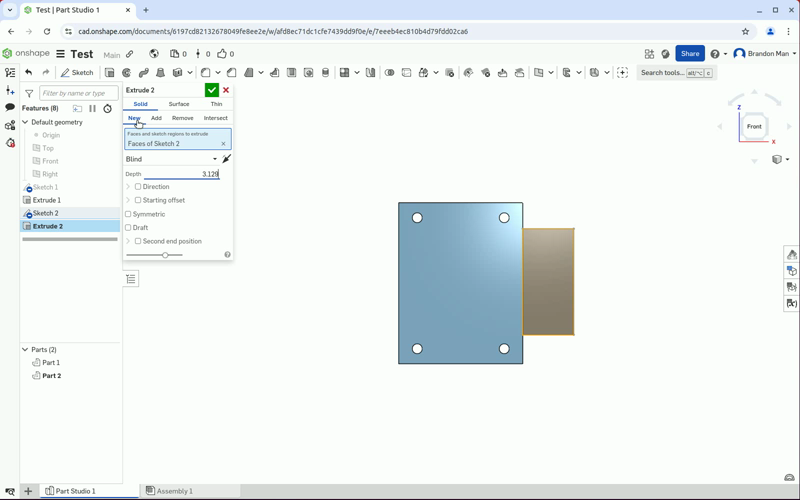
key(enter)
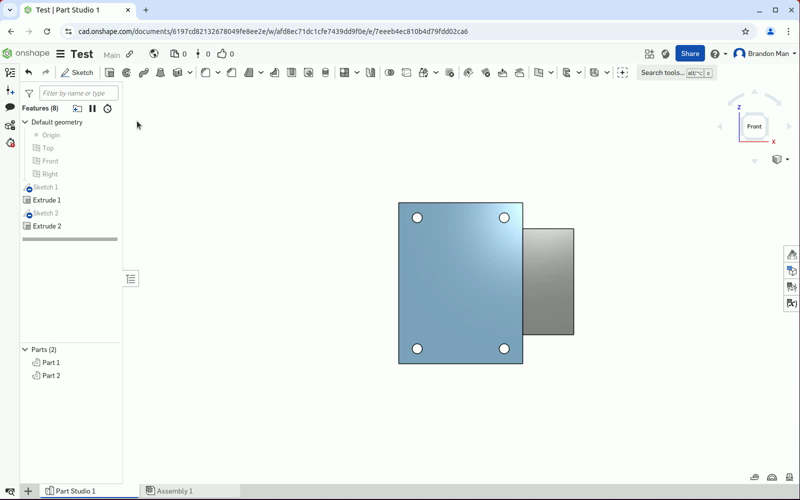
key(shift+h)
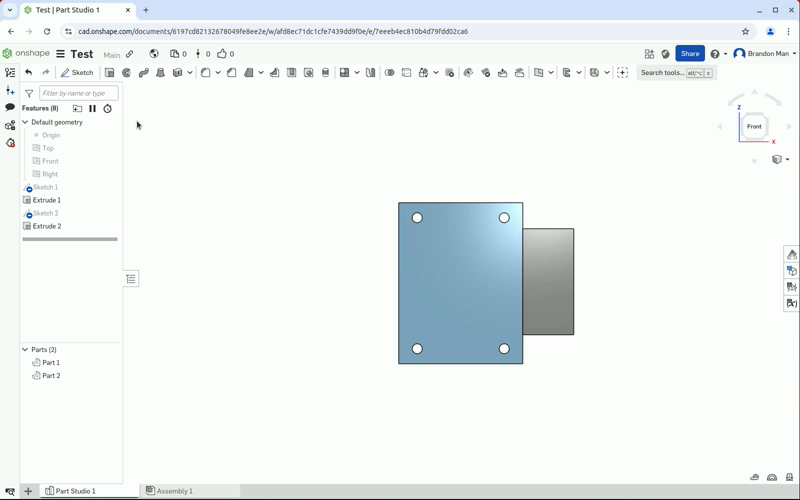
key(shift+h)
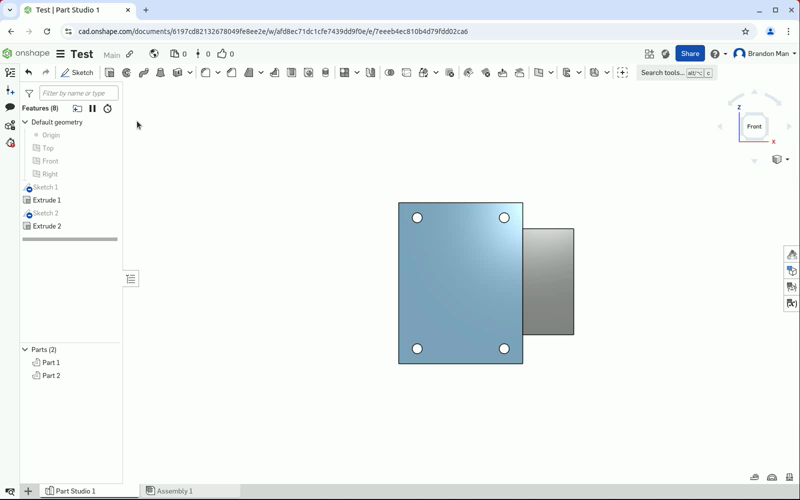
mouse_move(73, 189)
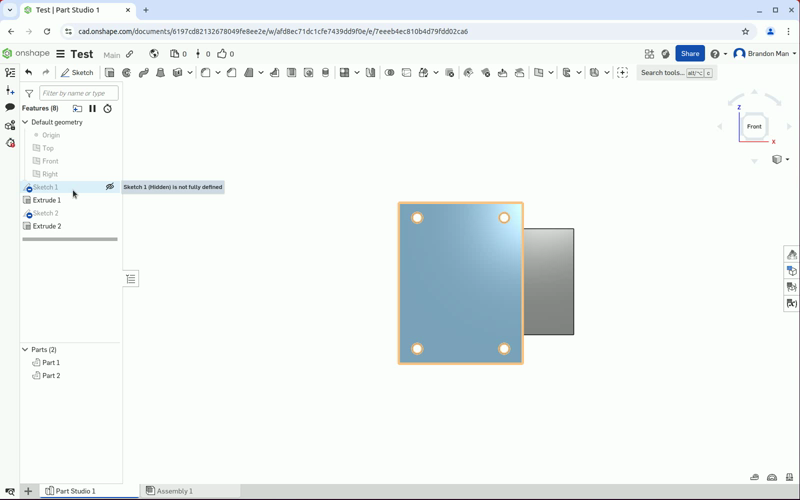
click(73, 189)
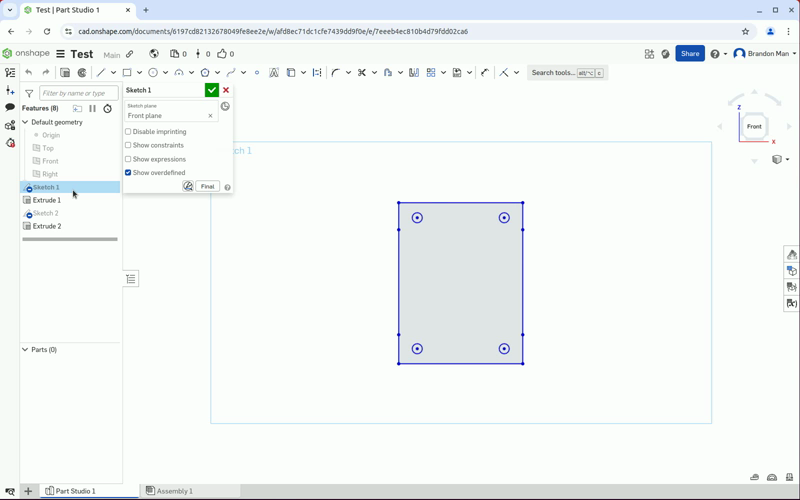
mouse_move(229, 92)
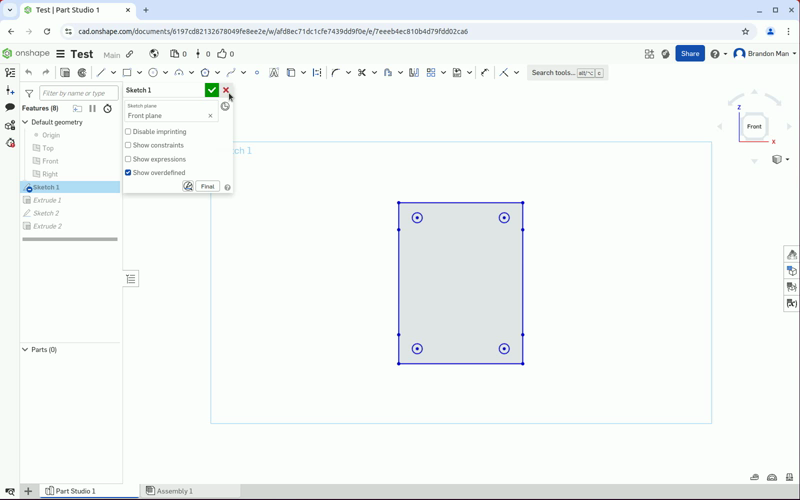
click(229, 92)
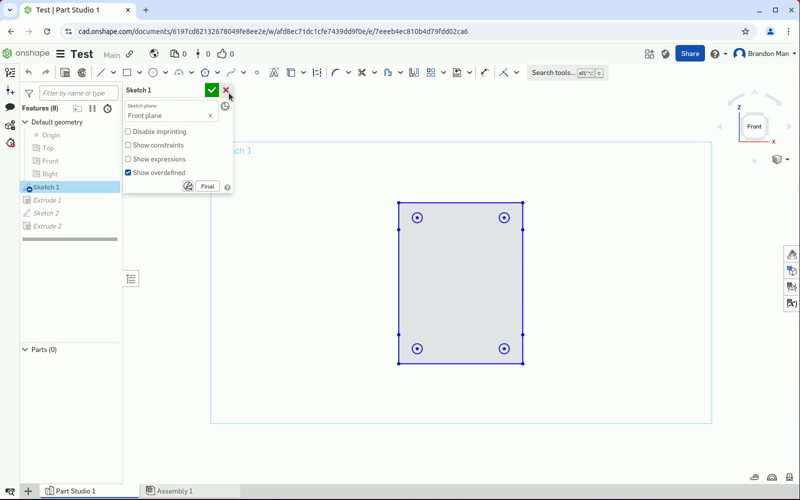
key(shift+s)
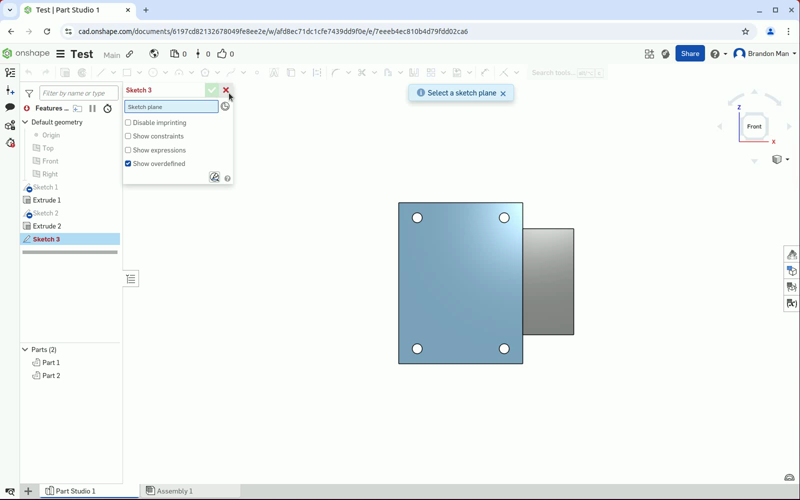
mouse_move(73, 163)
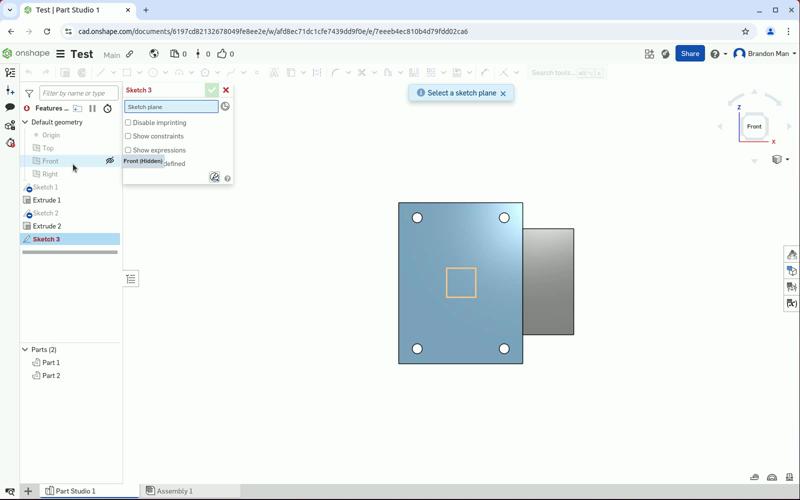
click(73, 163)
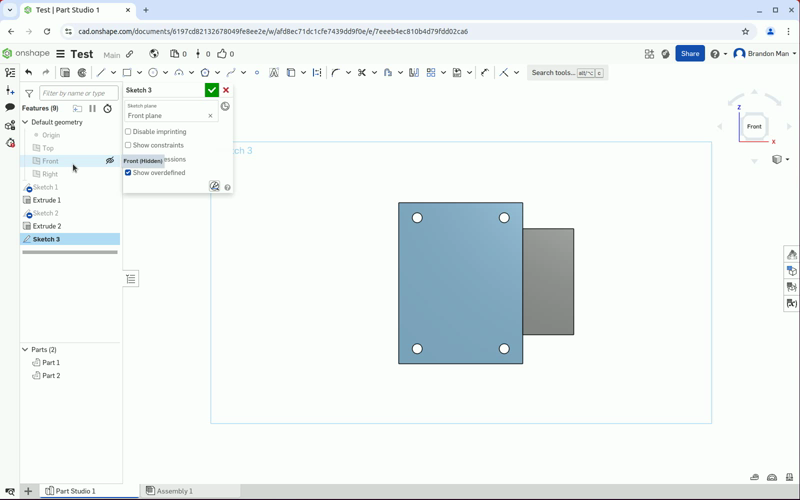
mouse_move(73, 352)
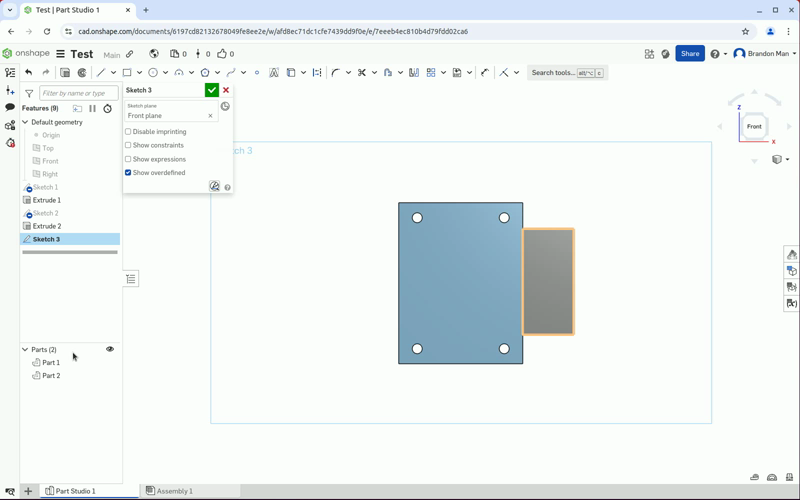
key(y)
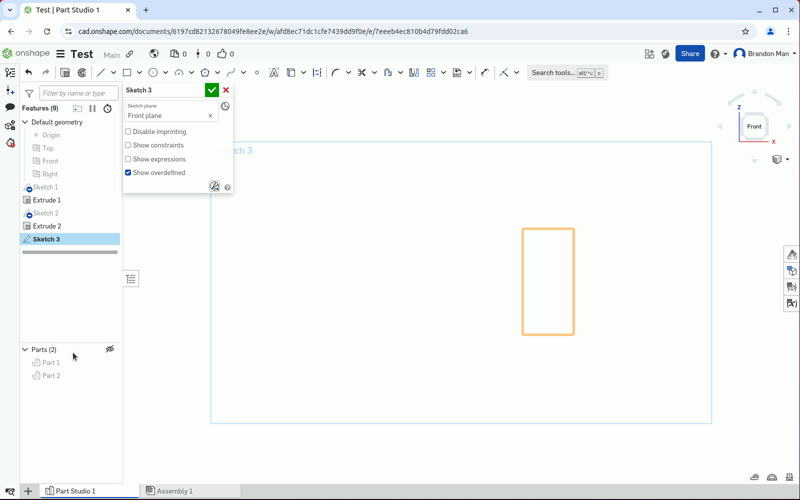
key(l)
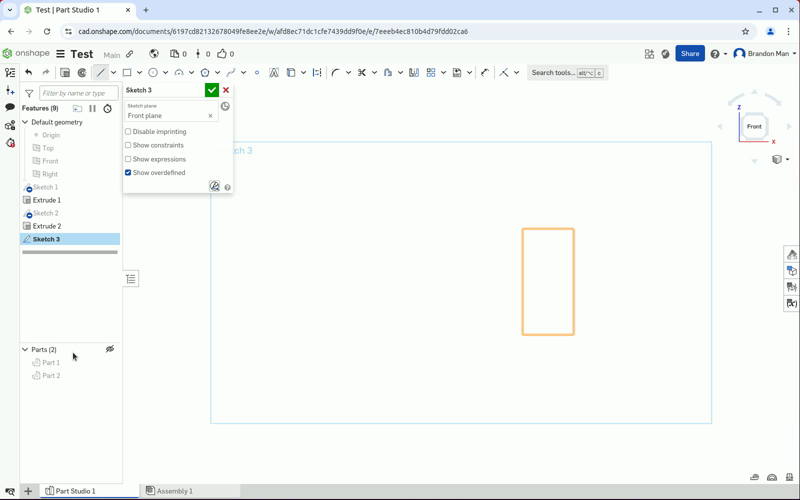
key_down(shift)
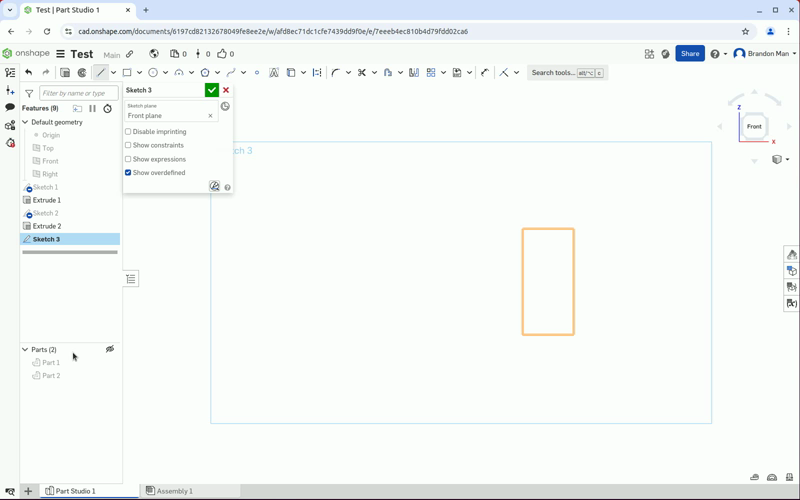
mouse_move(348, 334)
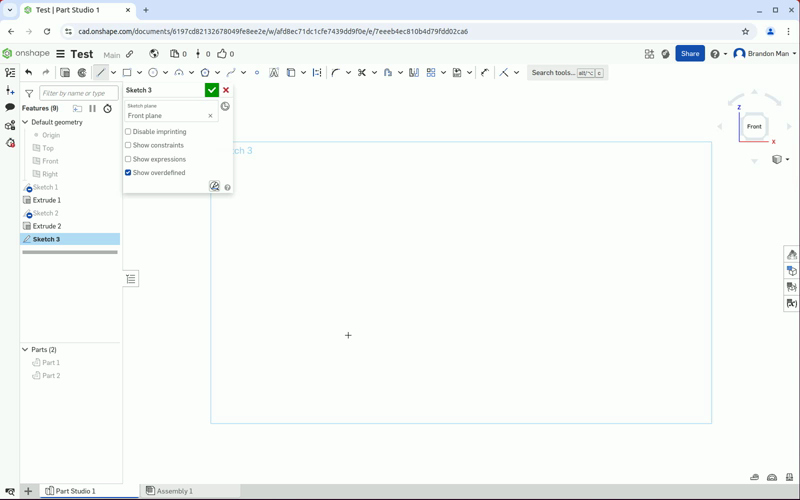
click(348, 334)
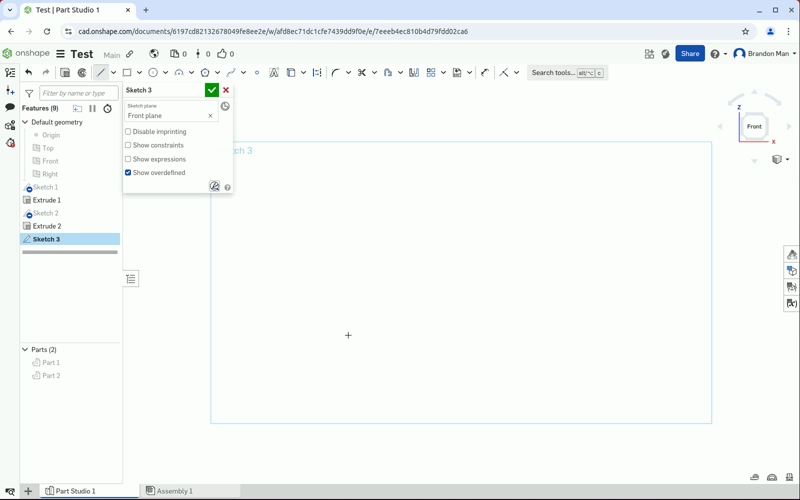
key_up(shift)
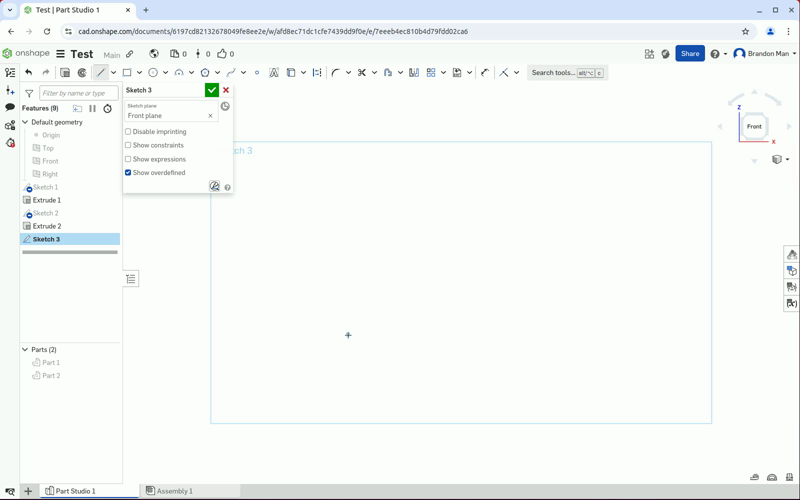
key_down(shift)
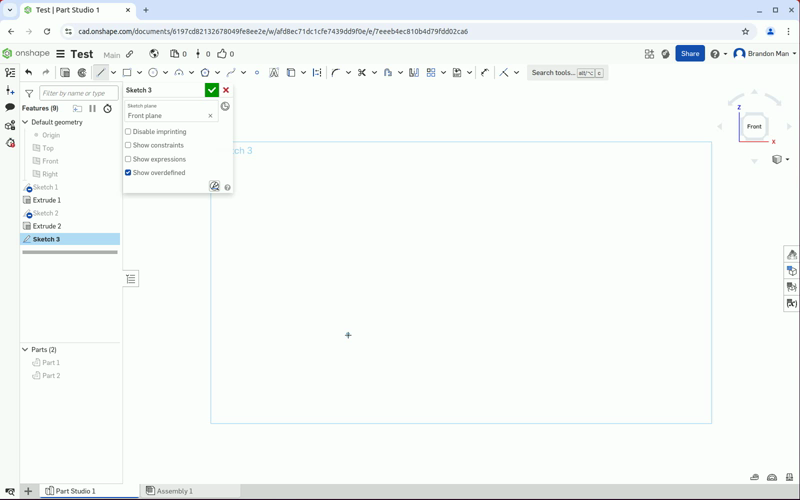
mouse_move(378, 334)
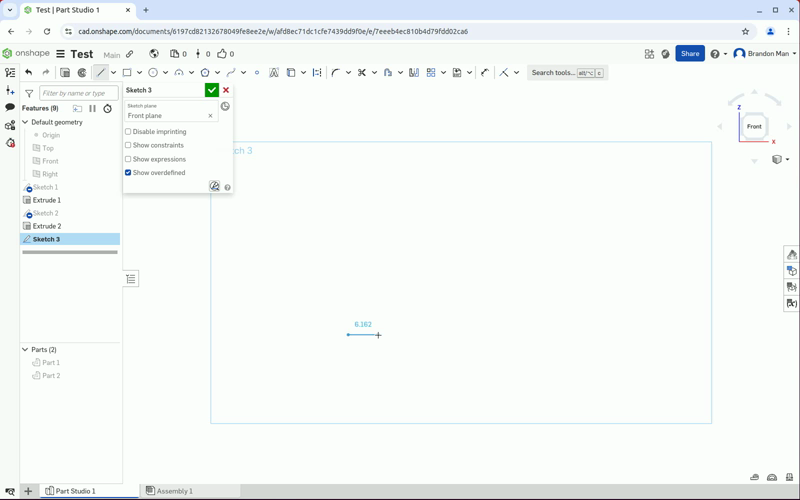
mouse_move(399, 334)
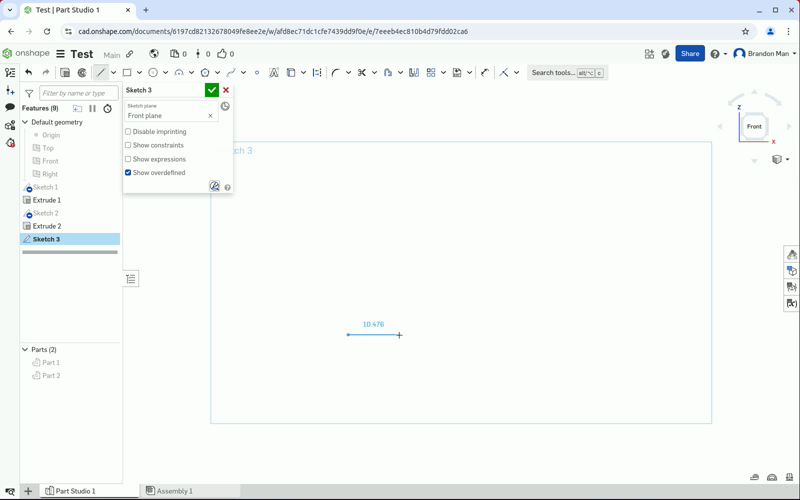
click(399, 334)
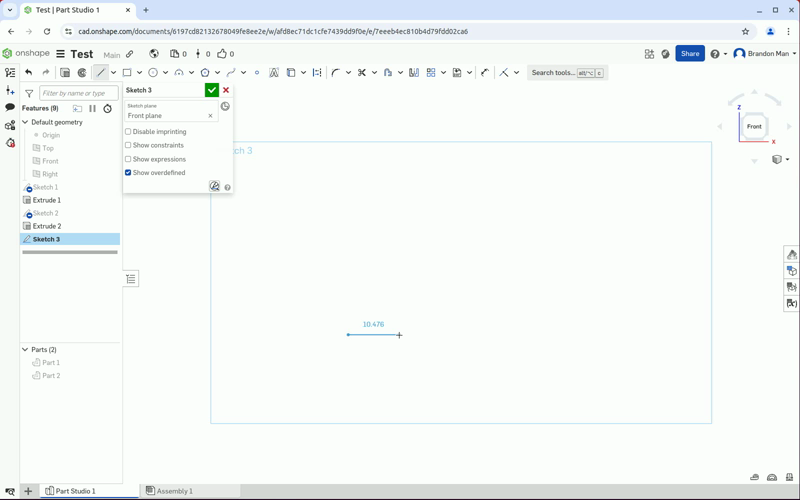
key_up(shift)
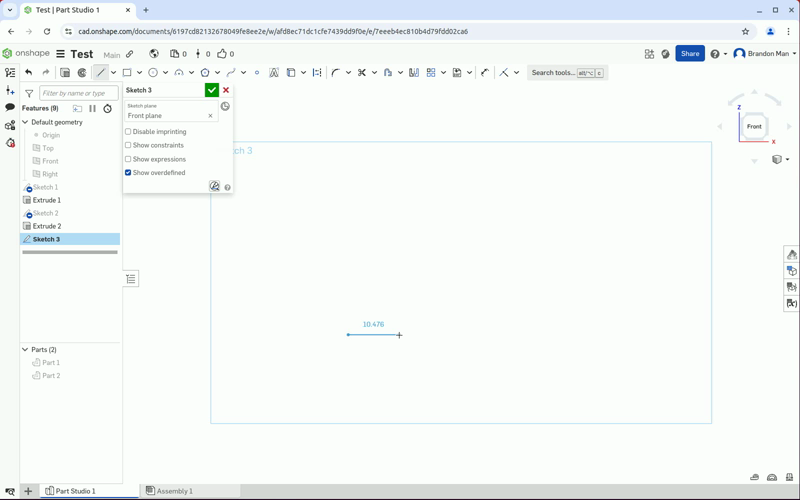
key_down(shift)
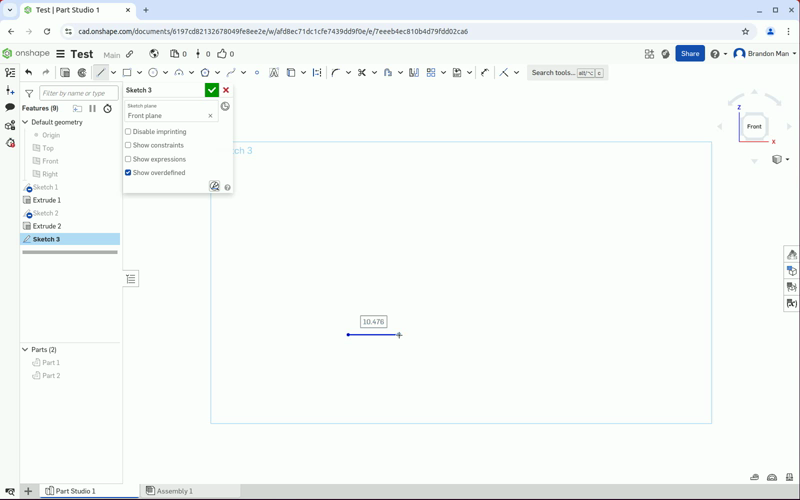
mouse_move(399, 228)
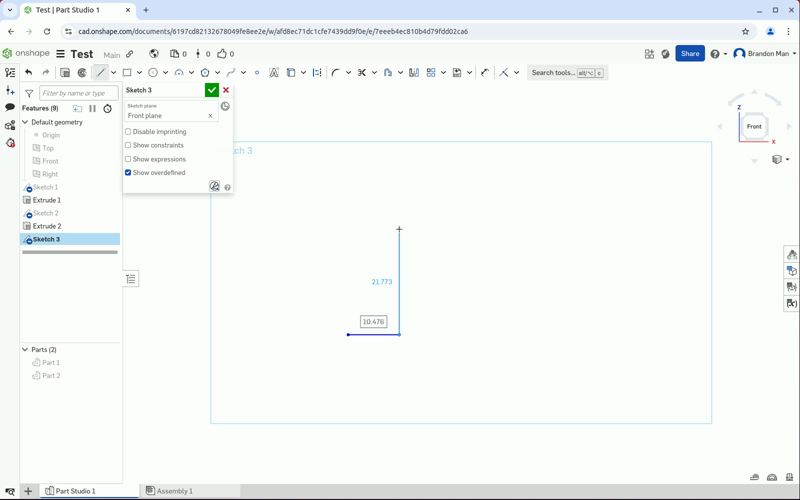
click(399, 228)
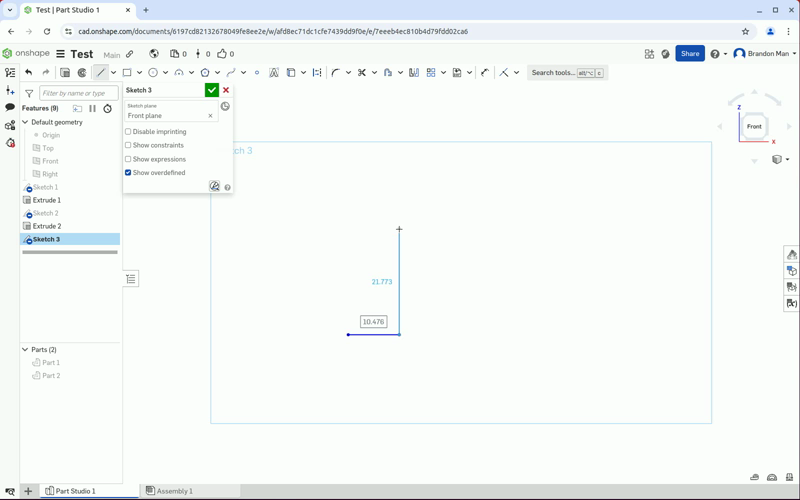
key_up(shift)
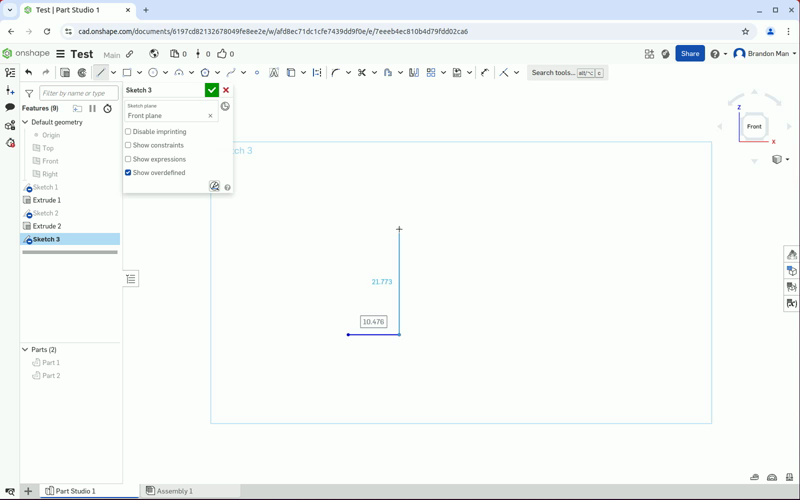
key_down(shift)
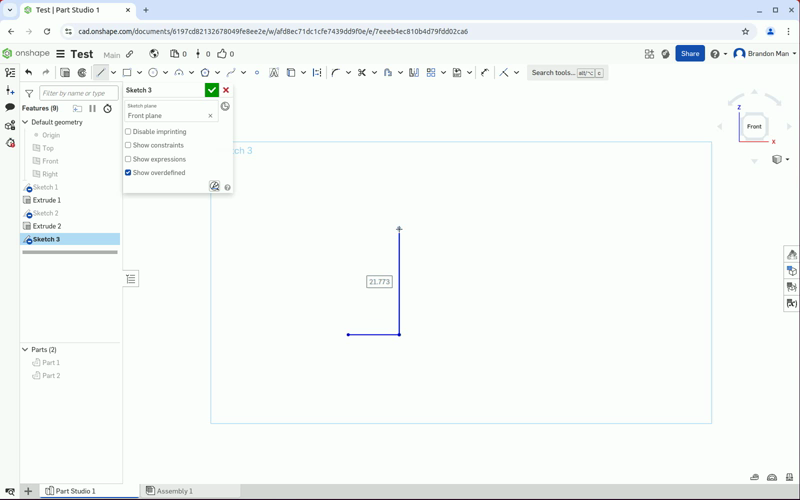
mouse_move(429, 228)
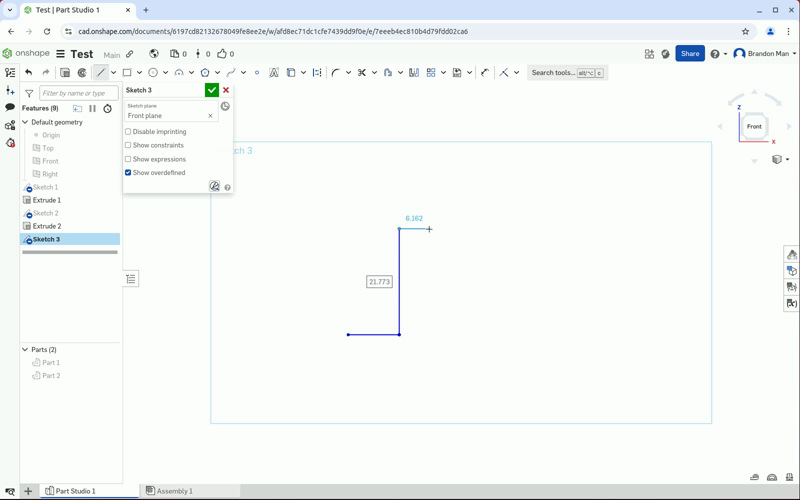
mouse_move(348, 228)
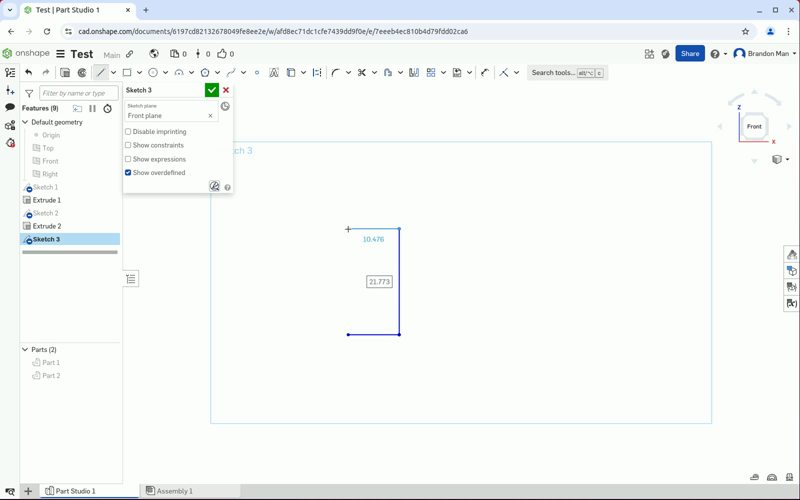
click(348, 228)
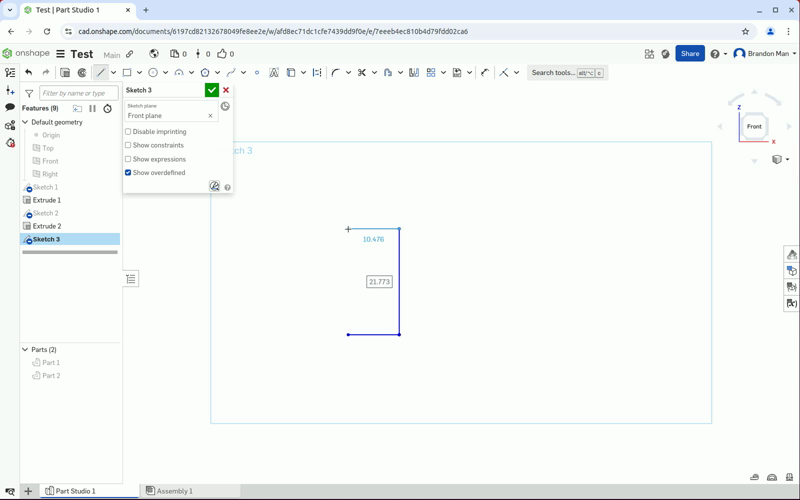
key_up(shift)
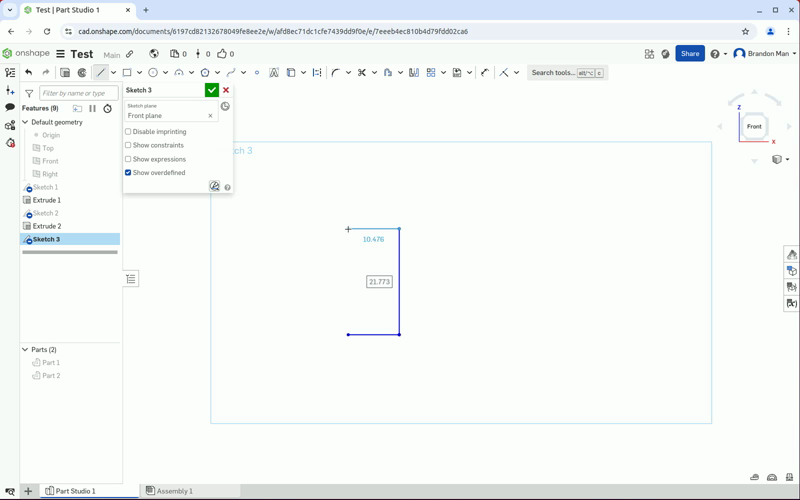
key_down(shift)
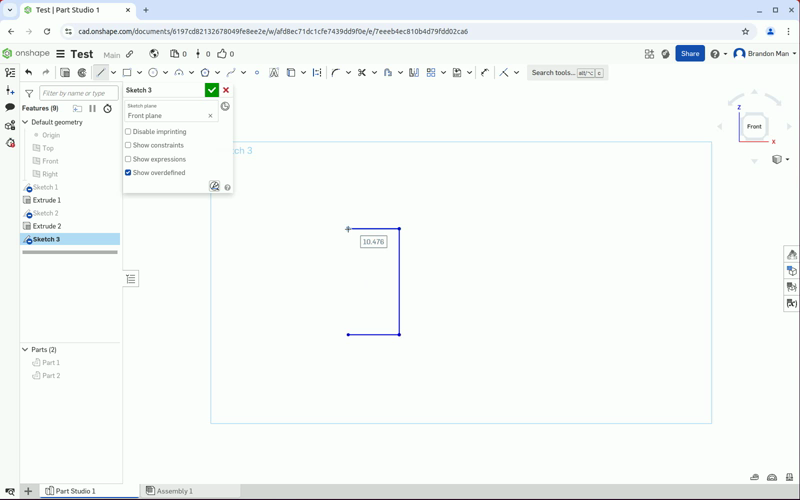
mouse_move(348, 334)
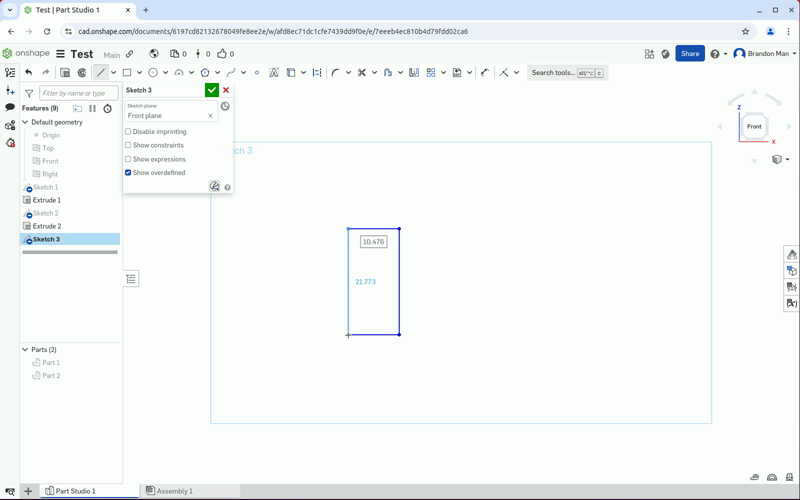
key_up(shift)
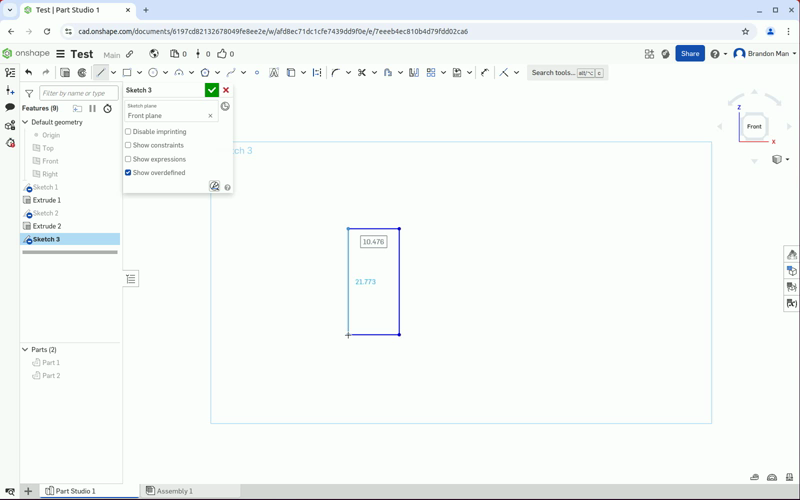
click(348, 334)
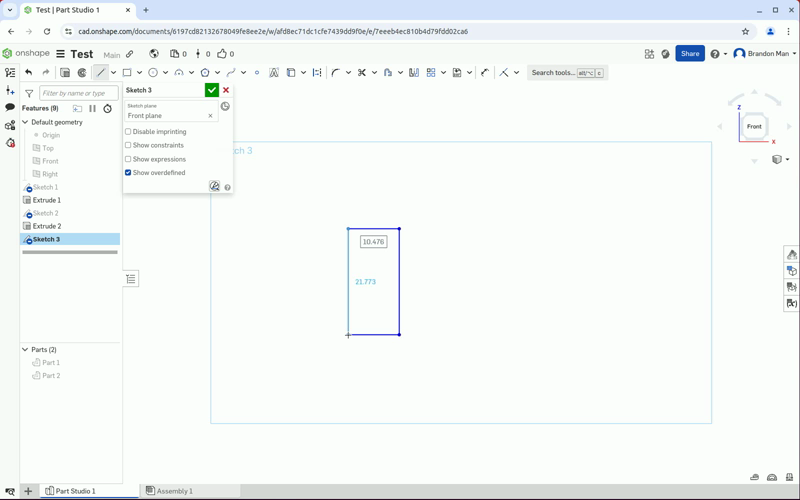
key(esc)
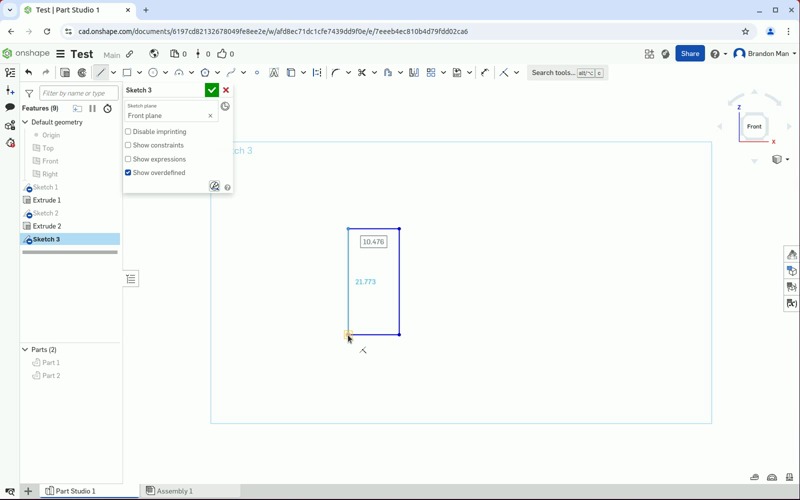
mouse_move(352, 239)
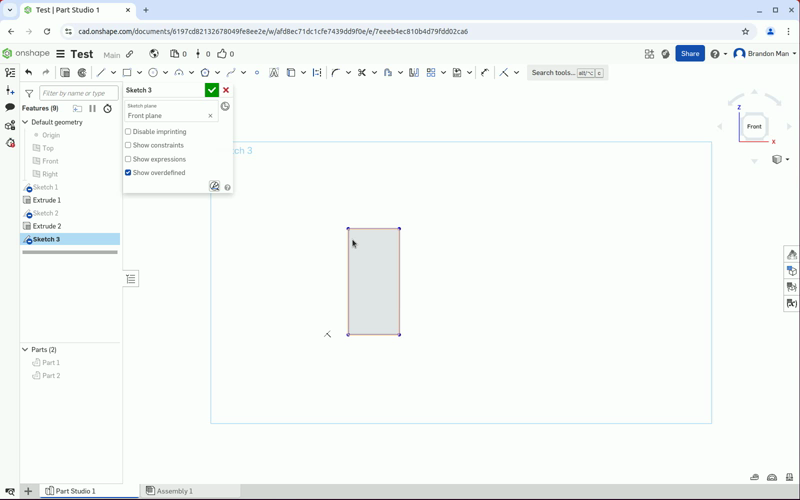
click(352, 239)
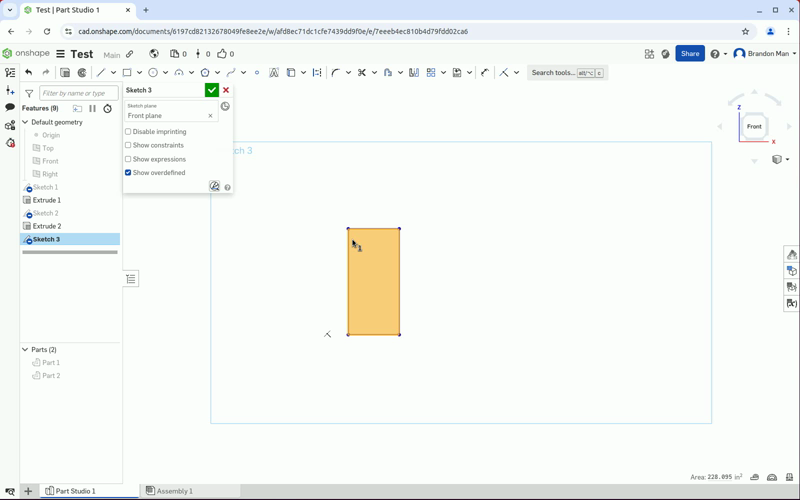
mouse_move(73, 352)
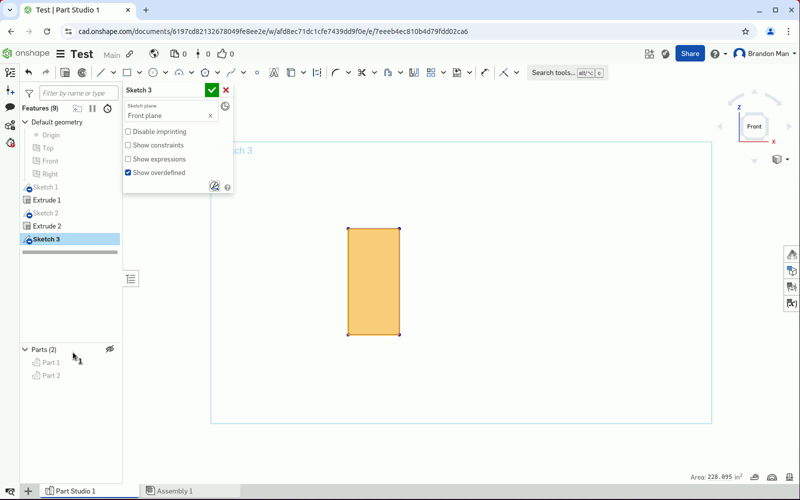
key(shift+y)
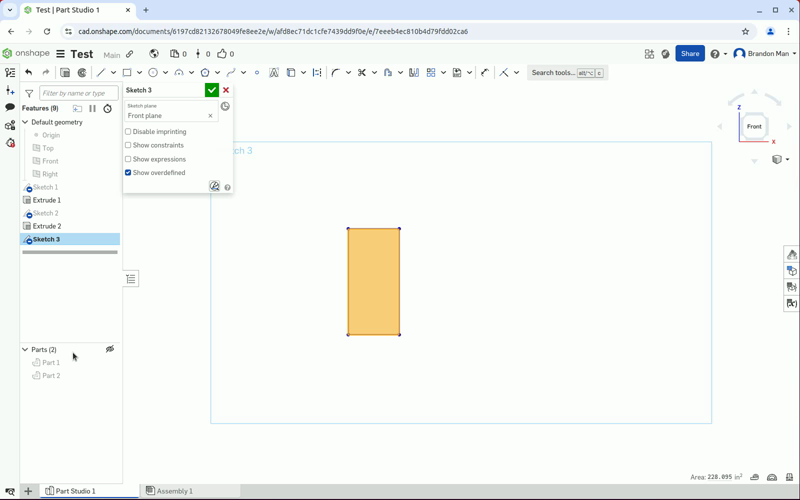
key(shift+e)
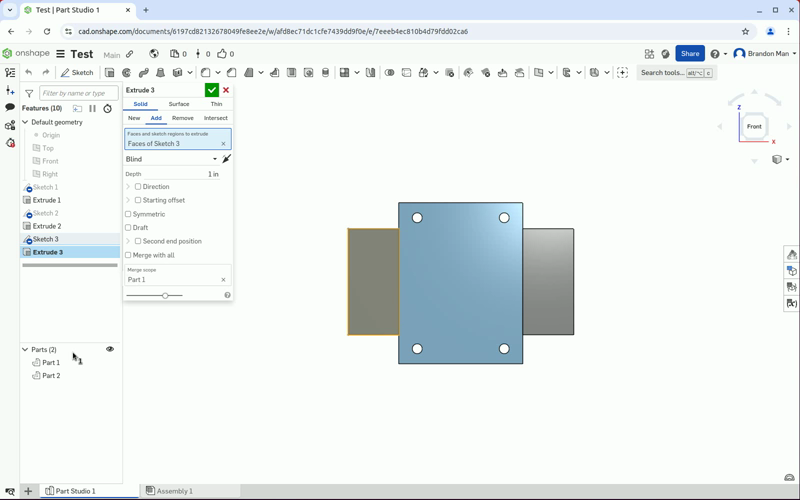
mouse_move(143, 106)
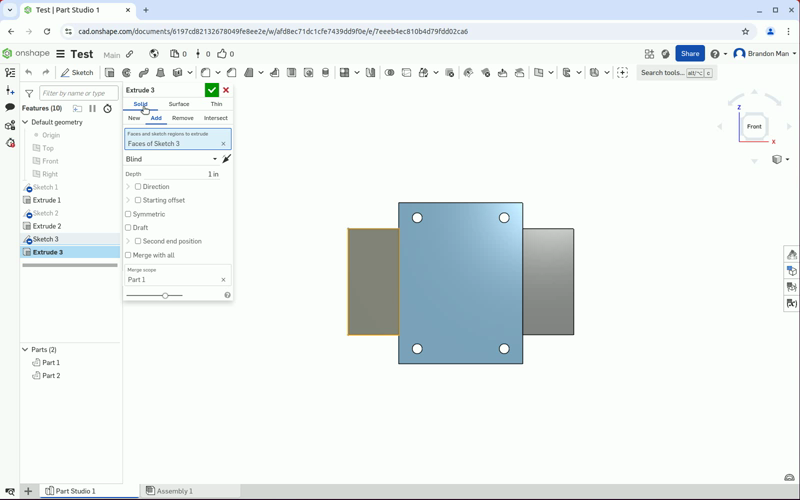
click(143, 106)
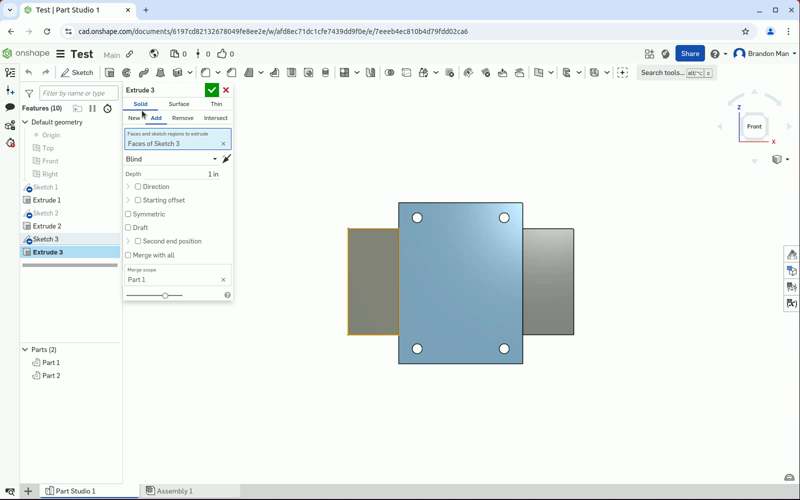
mouse_move(137, 120)
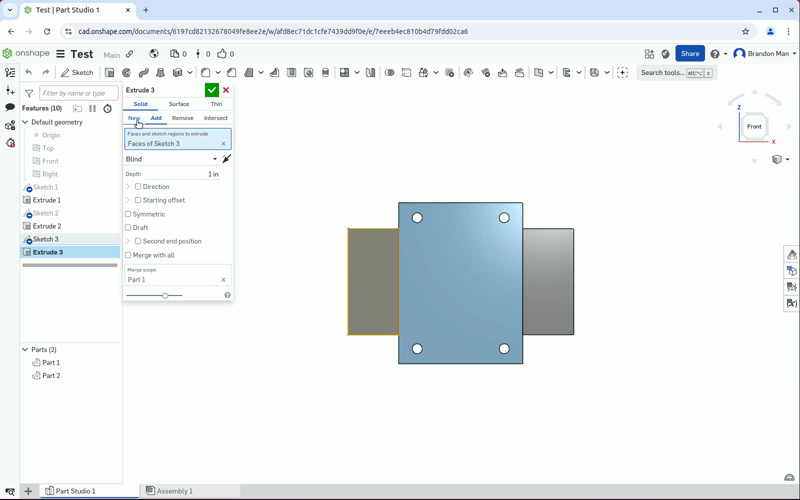
click(137, 120)
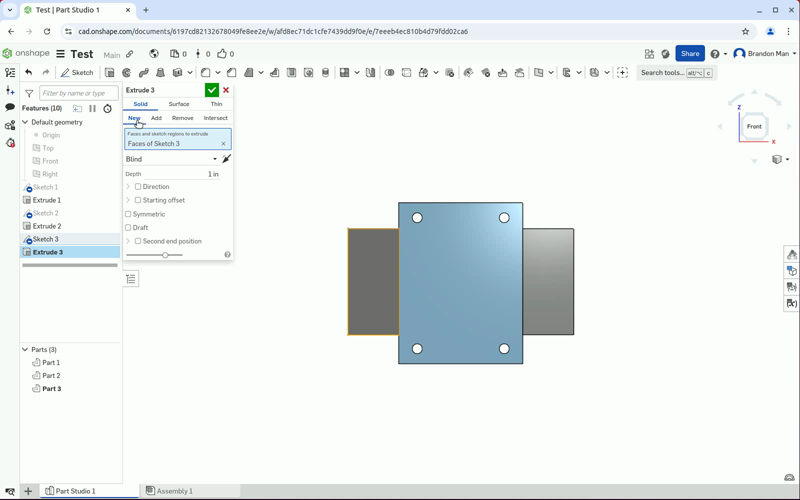
key(tab, 4)
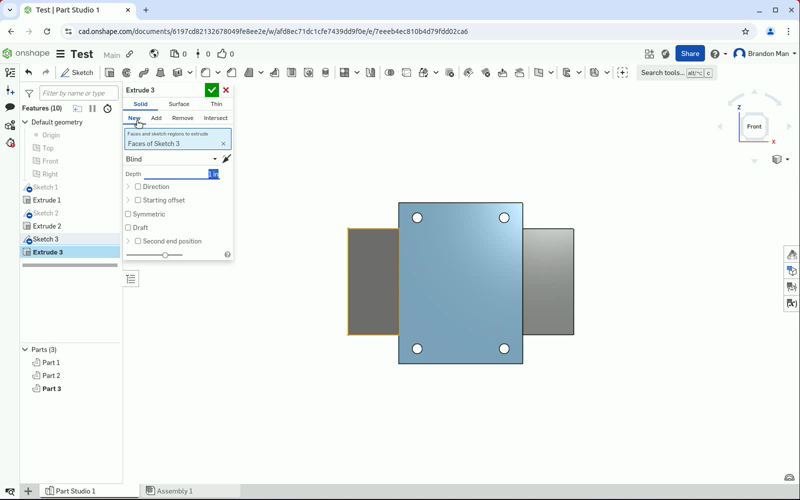
text(3.129)
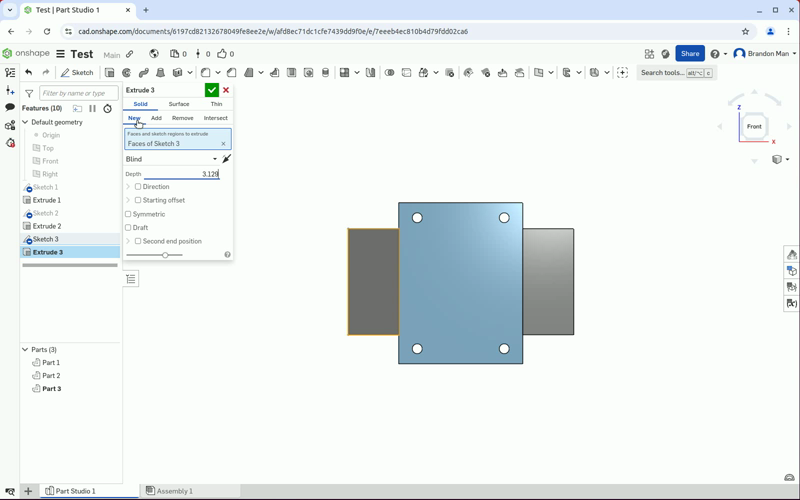
key(enter)
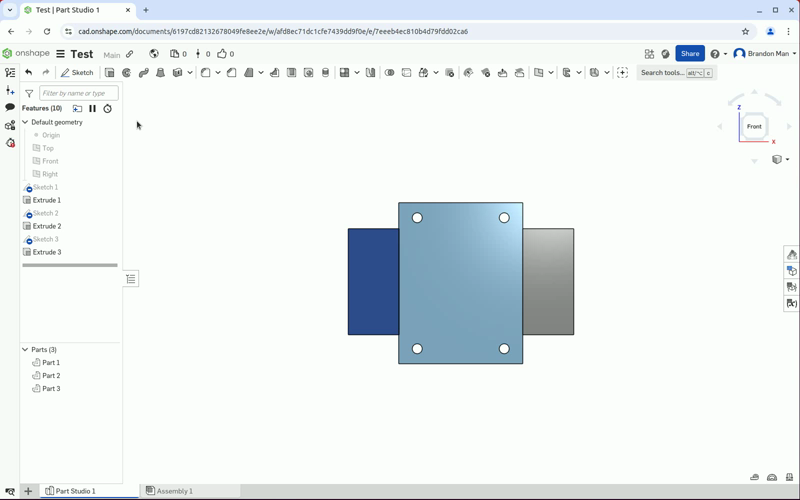
key(shift+h)
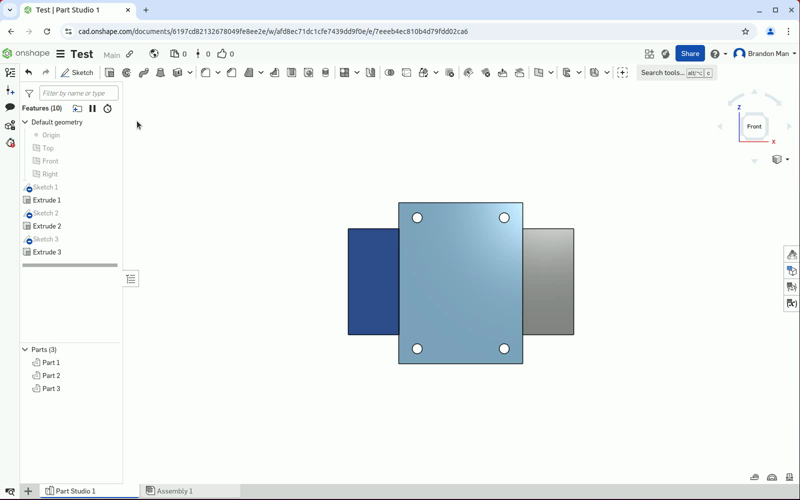
key(shift+h)
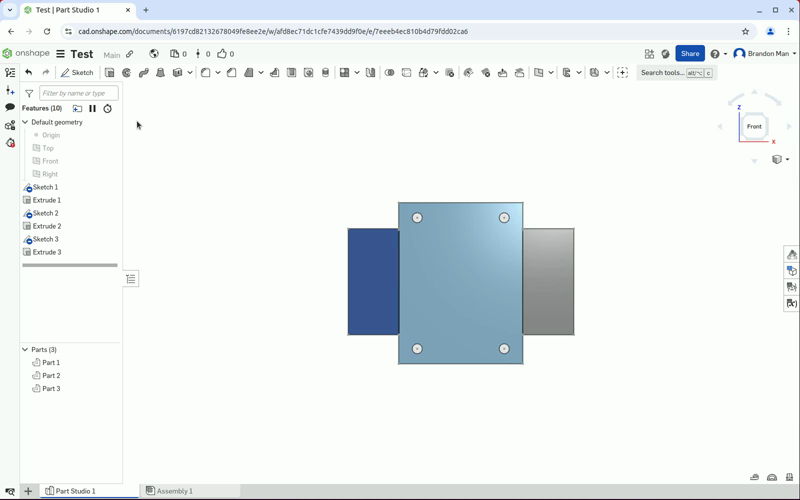
key(shift+7)
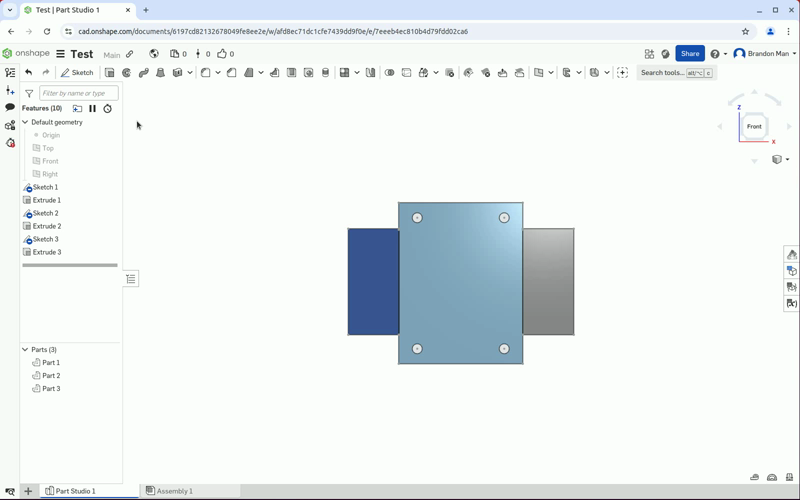
key(left, 2)
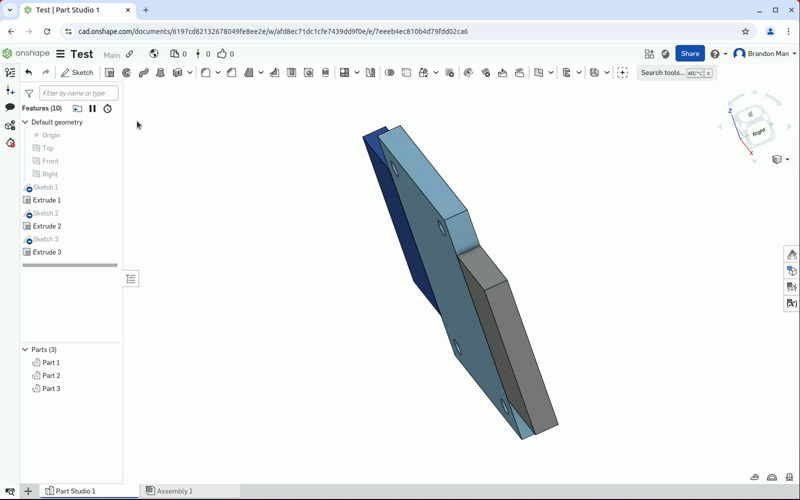
key(down, 2)
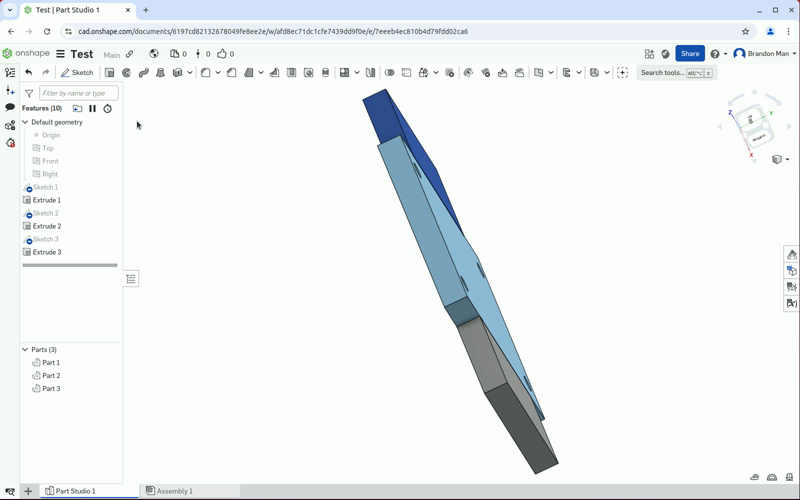
key(up, 2)
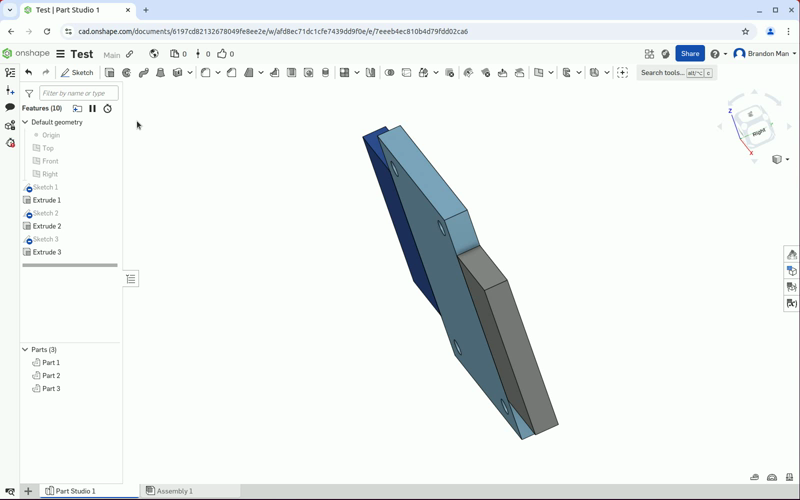
key(right, 2)
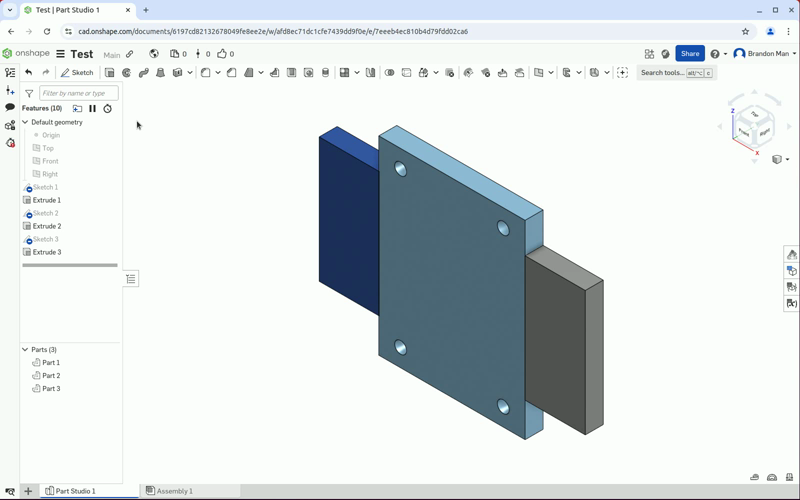
mouse_move(73, 189)
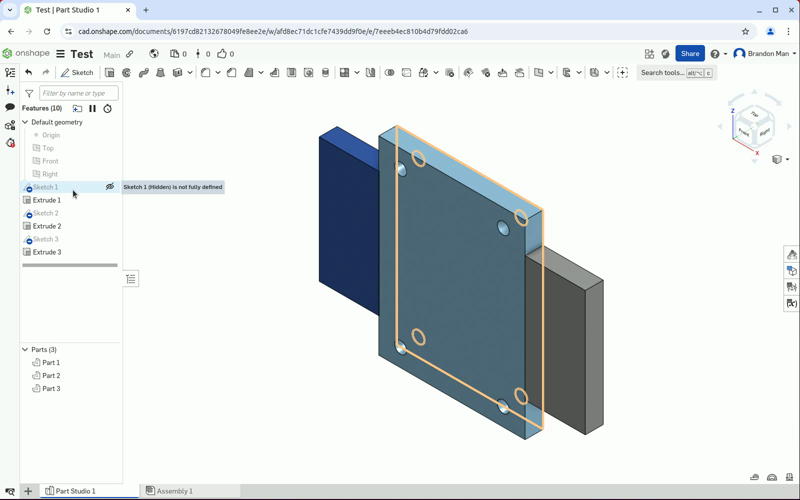
click(73, 189)